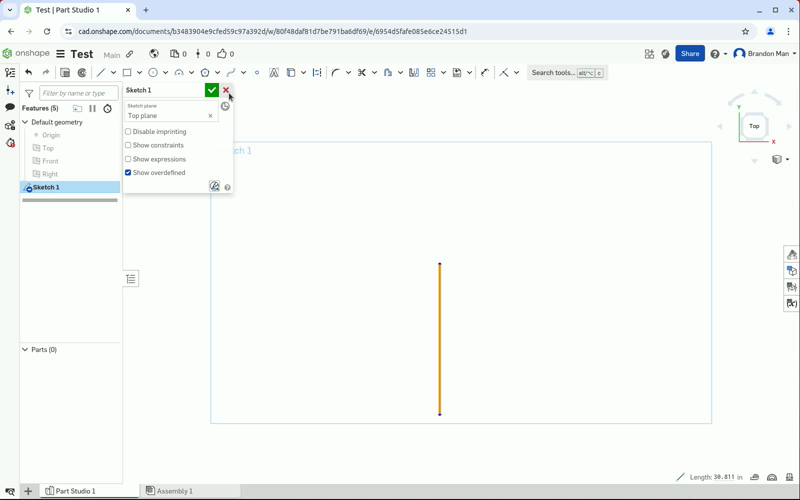
key(shift+h)
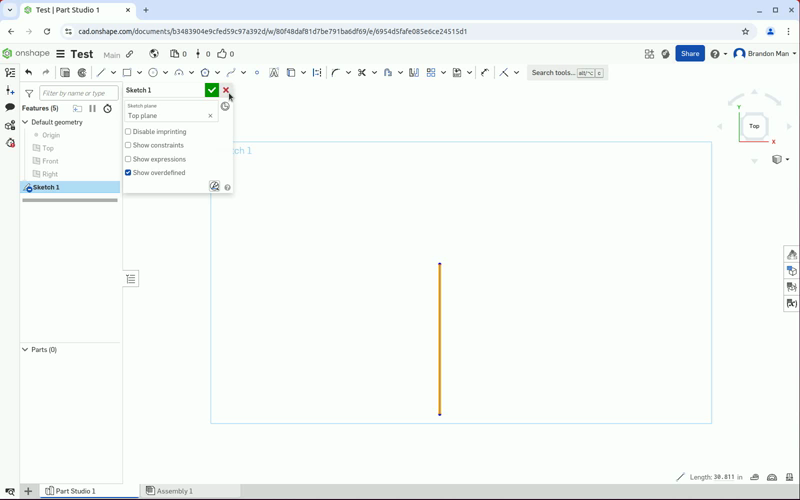
key(shift+s)
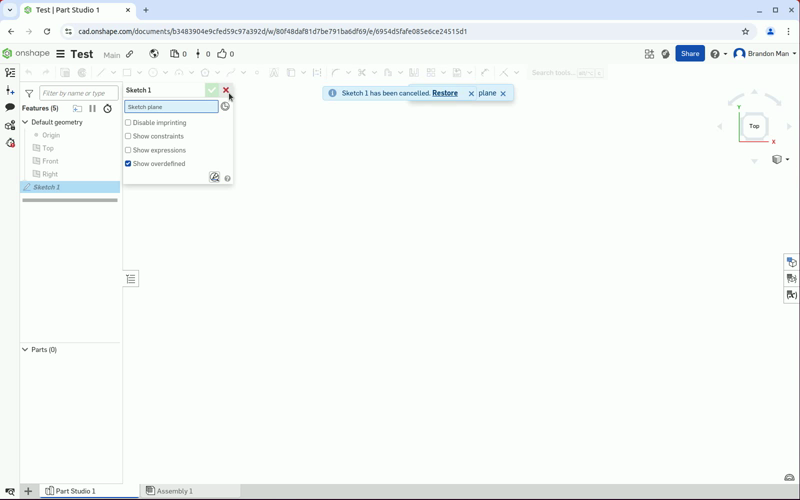
mouse_move(73, 150)
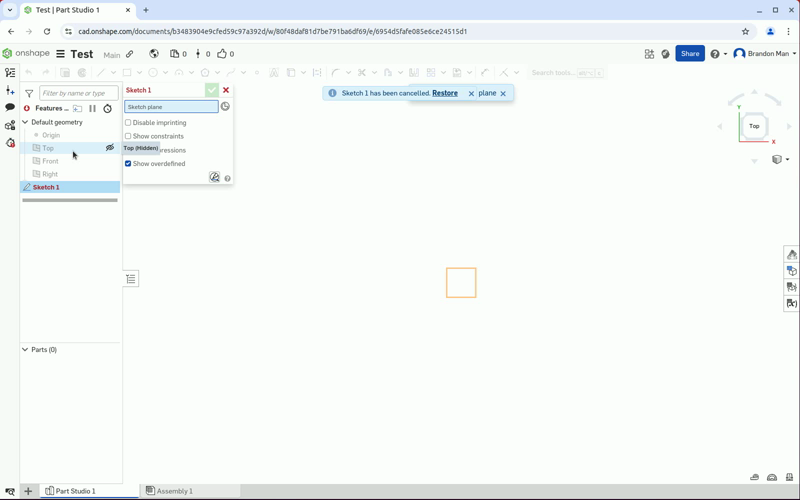
click(73, 150)
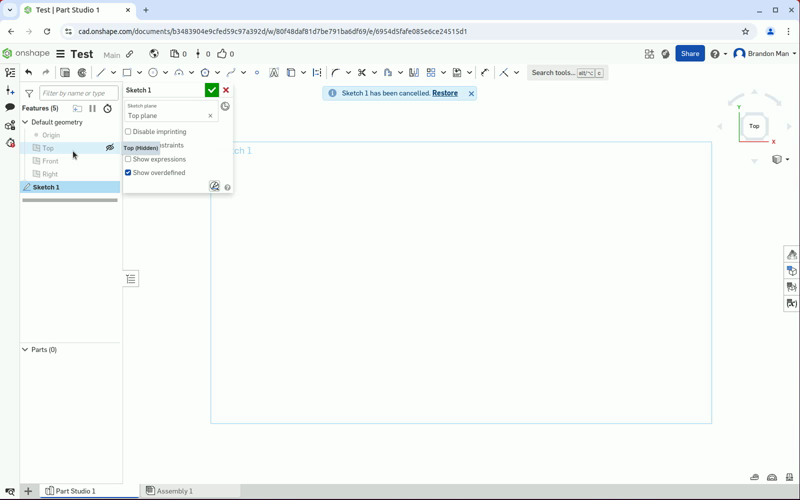
mouse_move(73, 352)
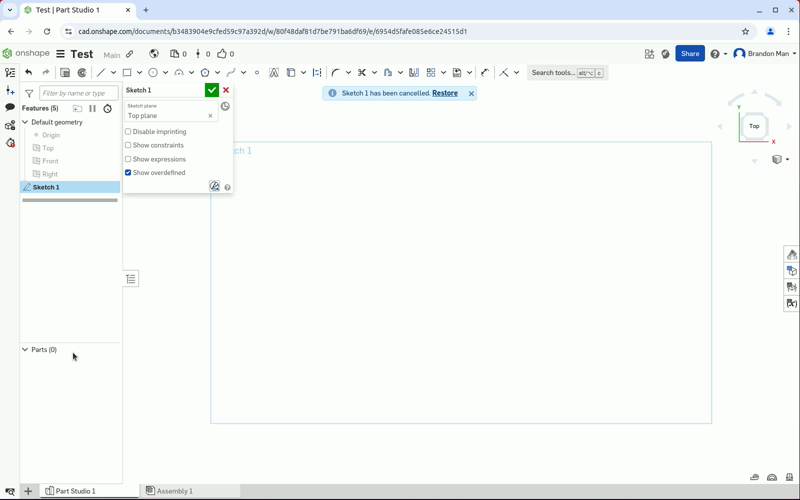
key(y)
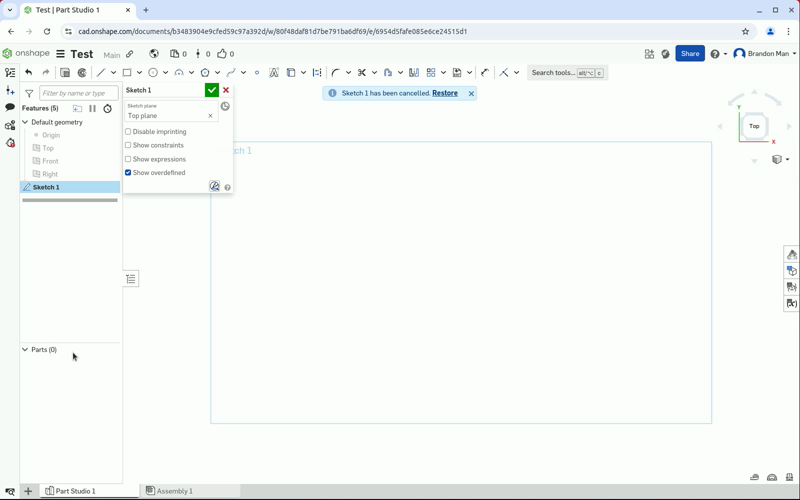
key(l)
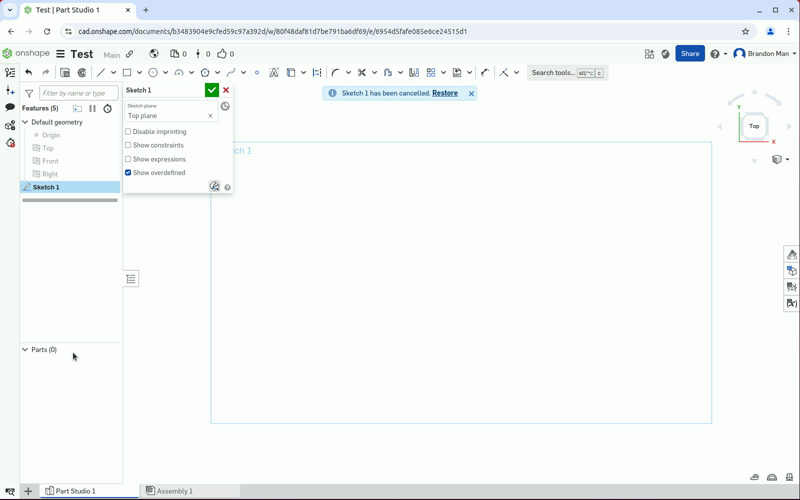
key_down(shift)
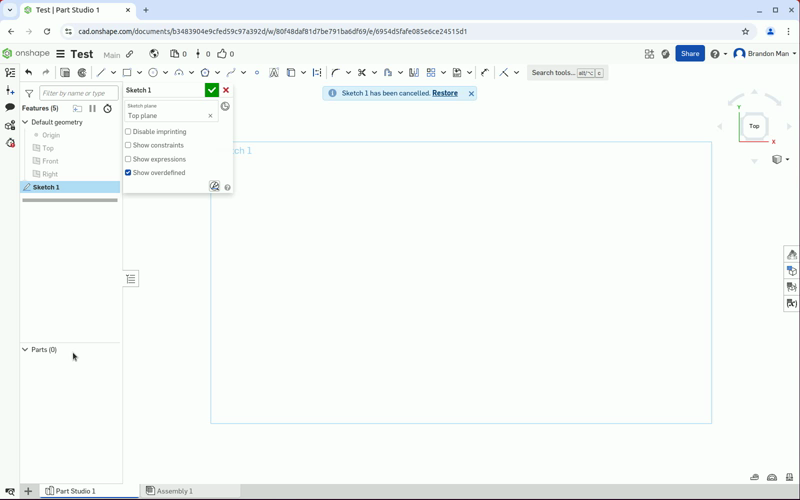
mouse_move(348, 340)
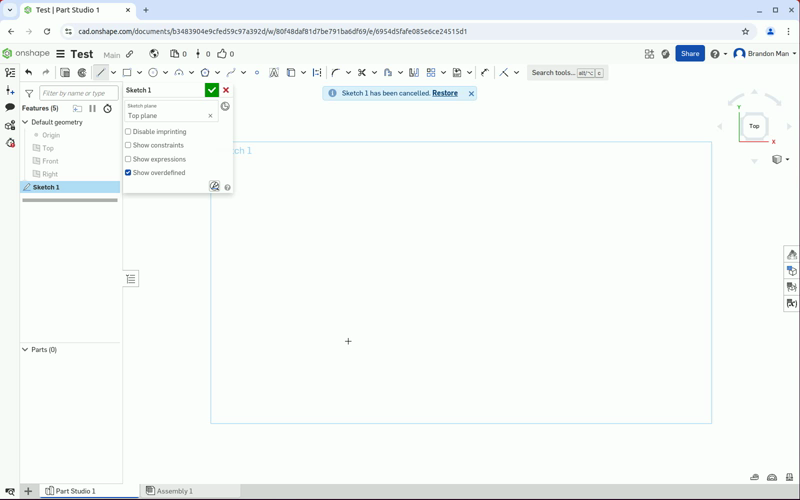
click(348, 340)
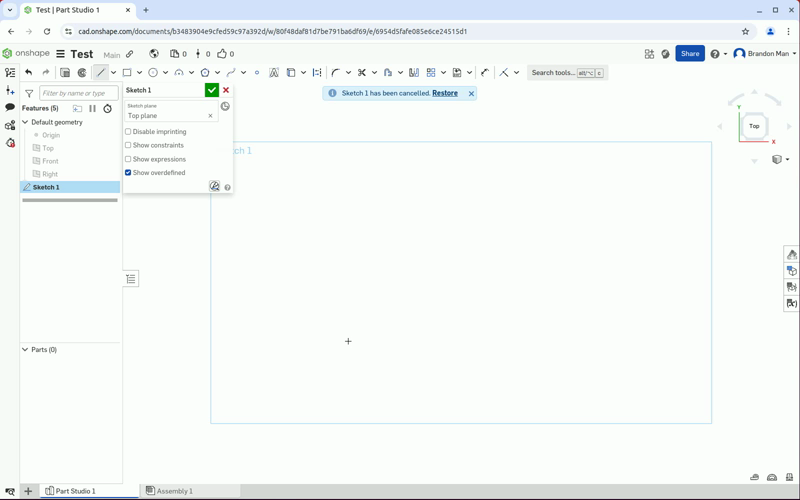
key_up(shift)
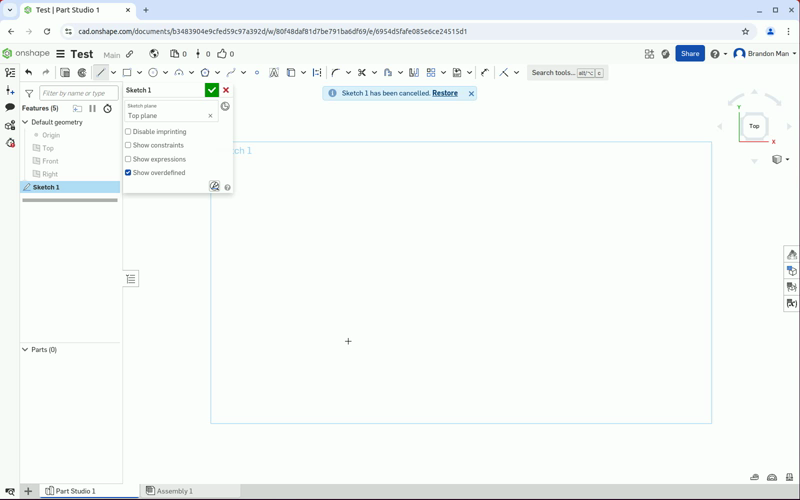
key_down(shift)
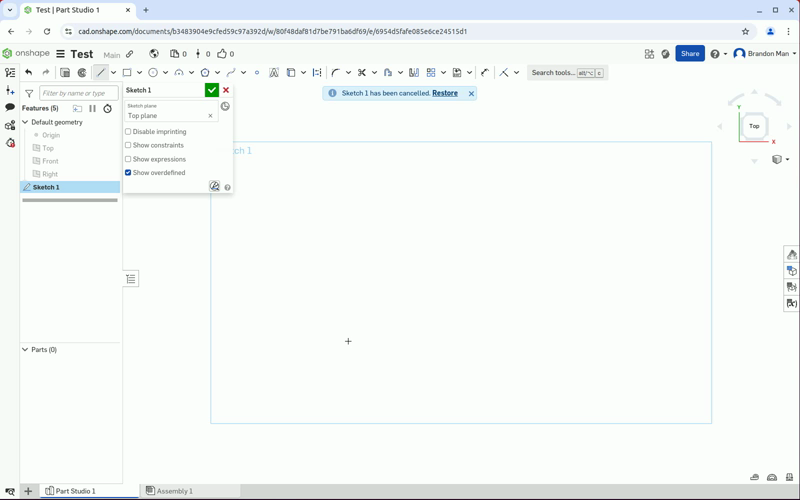
mouse_move(453, 340)
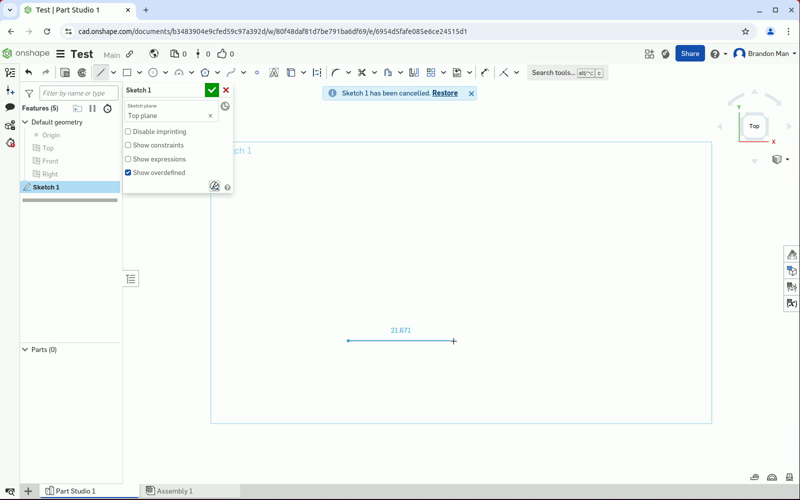
click(453, 340)
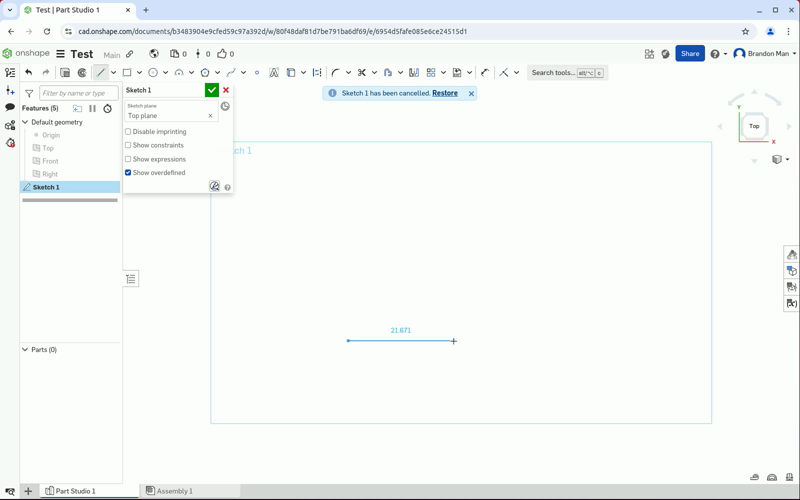
key_up(shift)
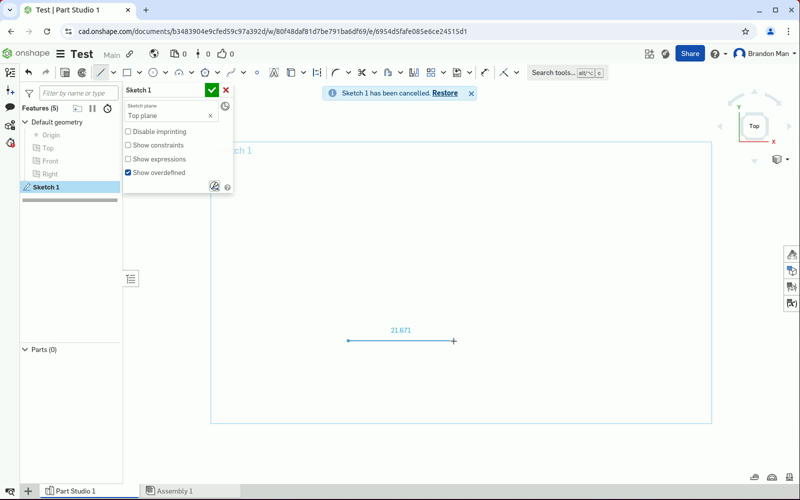
key_down(shift)
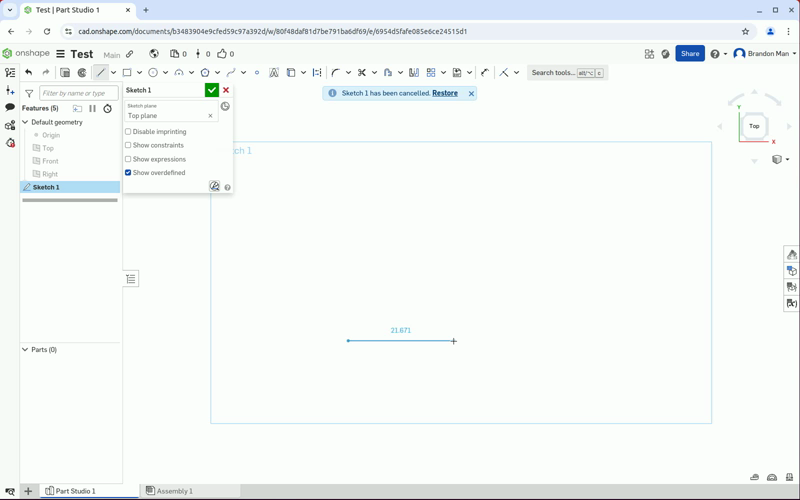
mouse_move(453, 181)
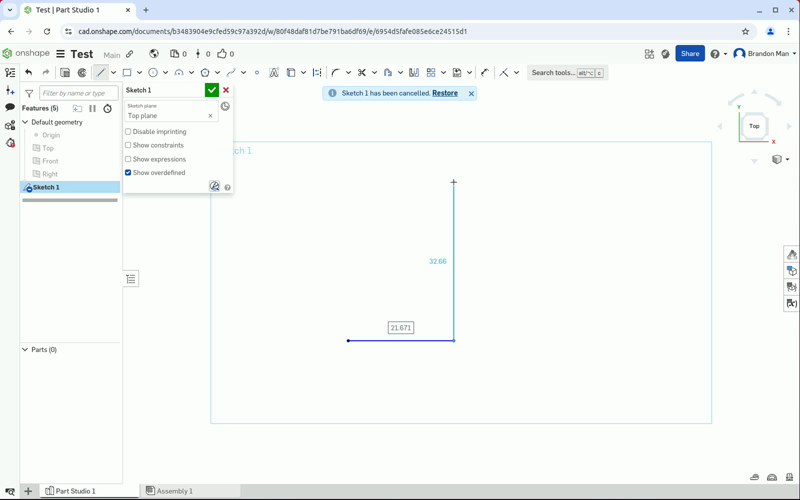
click(453, 181)
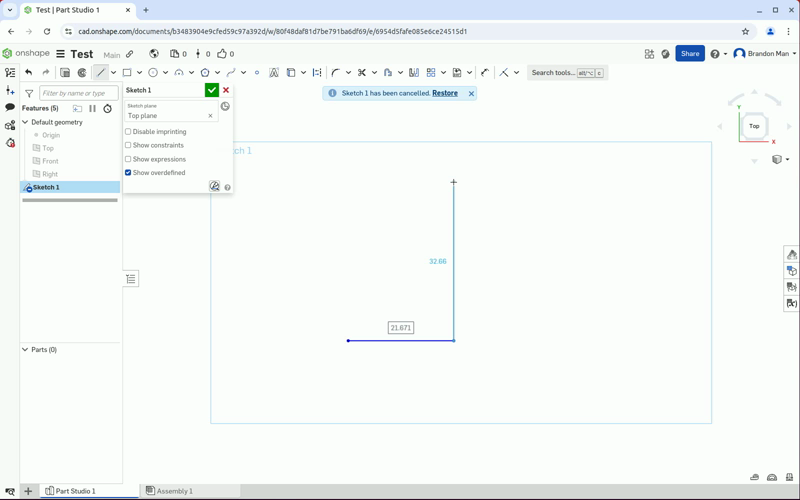
key_up(shift)
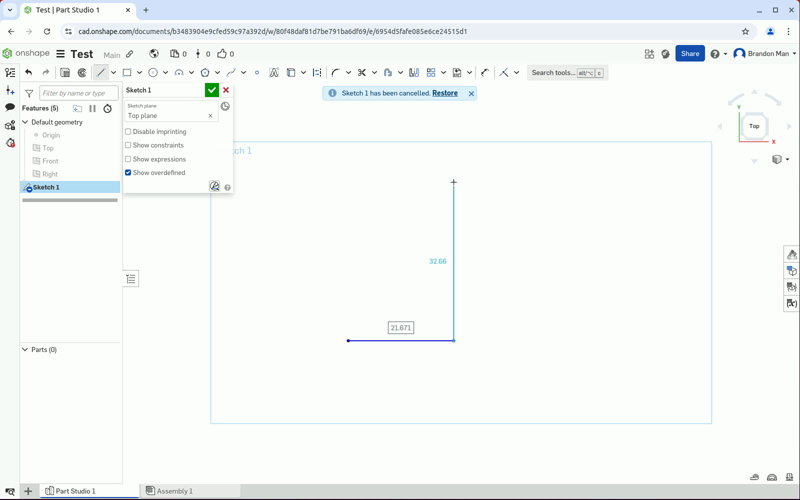
key_down(shift)
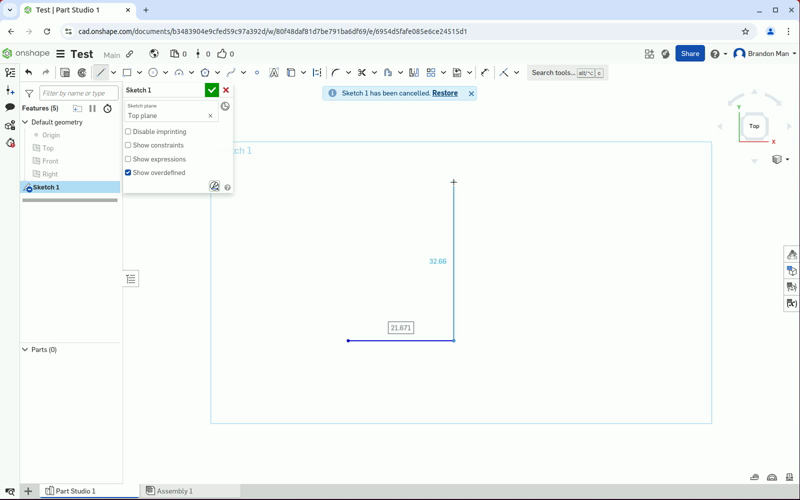
mouse_move(348, 181)
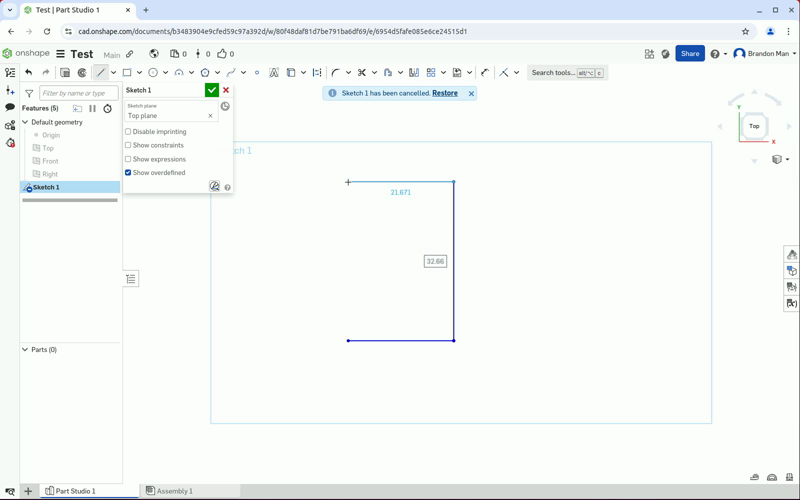
click(348, 181)
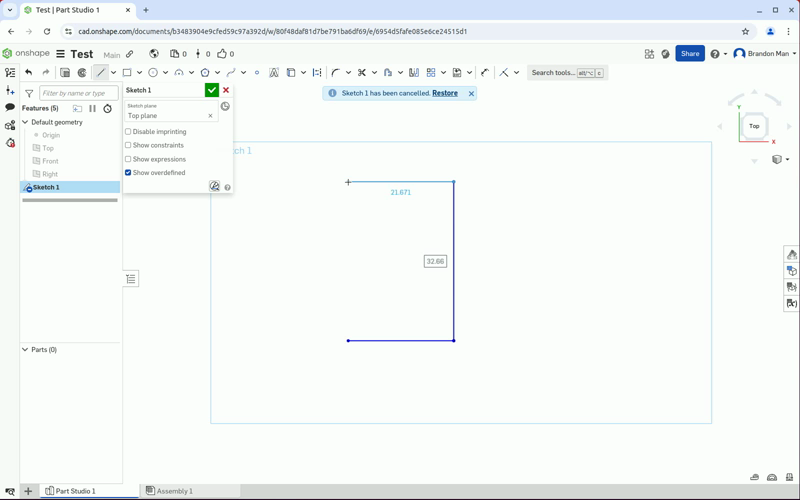
key_up(shift)
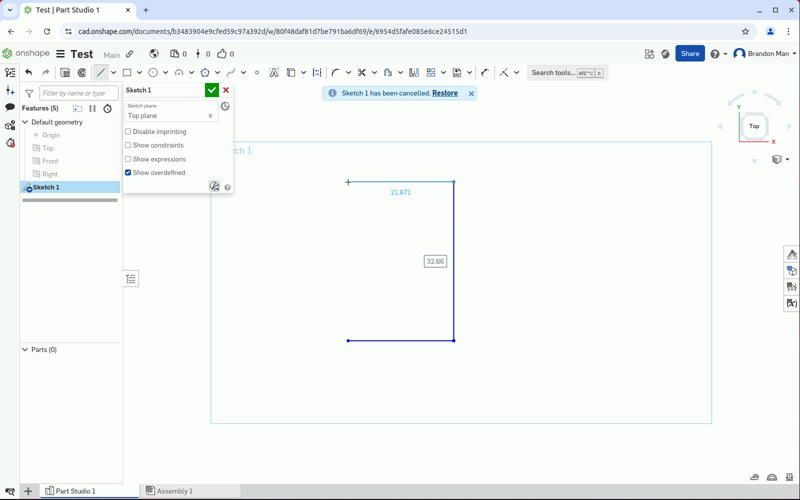
key_down(shift)
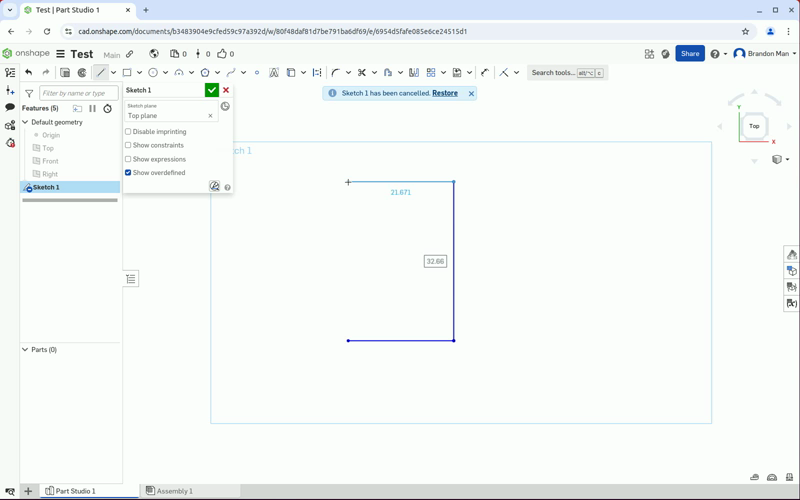
mouse_move(348, 340)
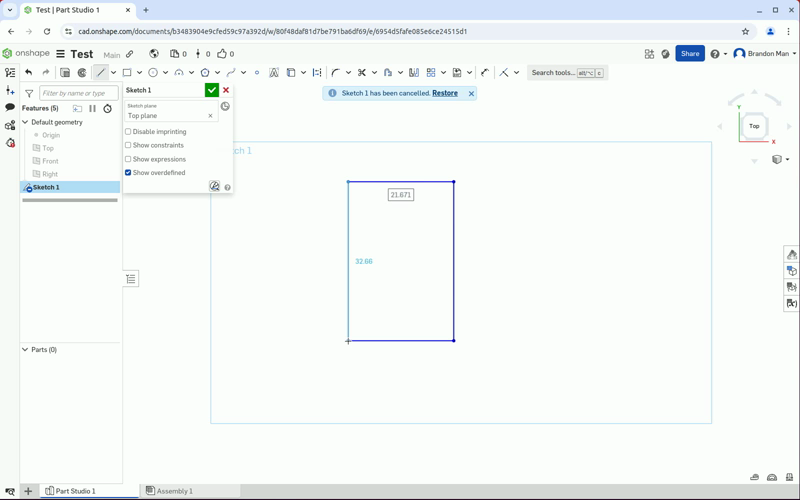
key_up(shift)
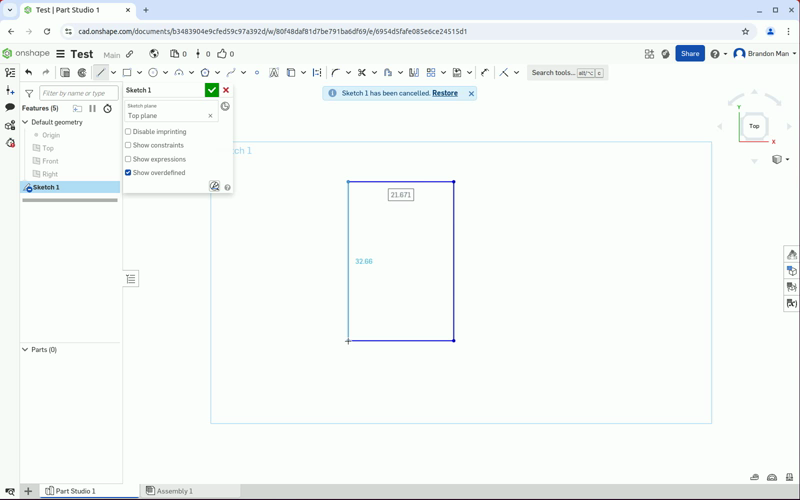
click(348, 340)
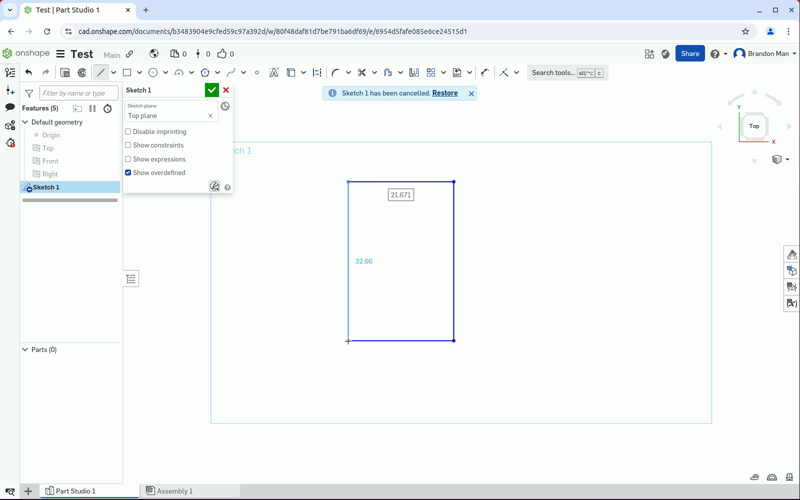
key(esc)
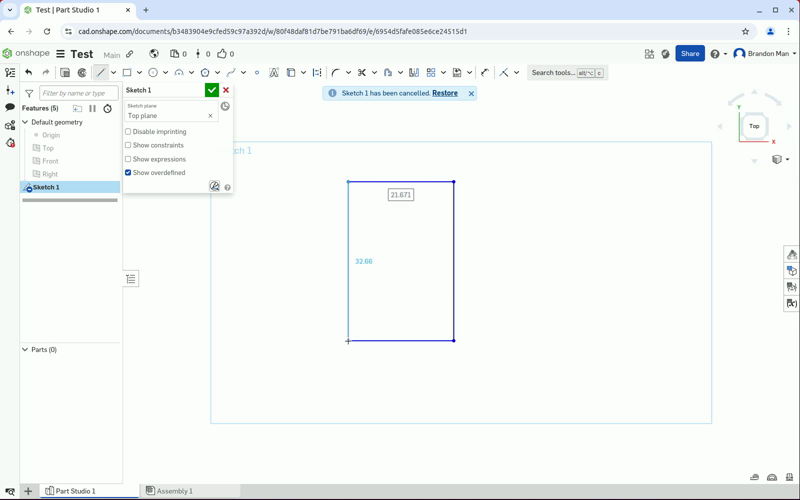
key(l)
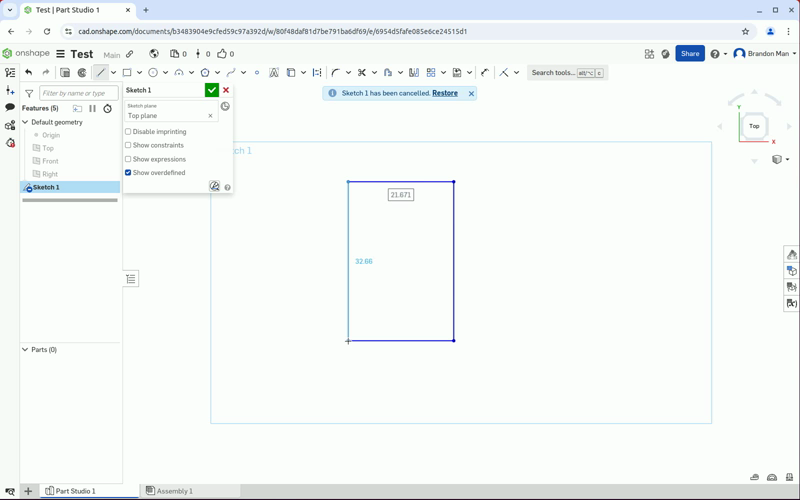
key_down(shift)
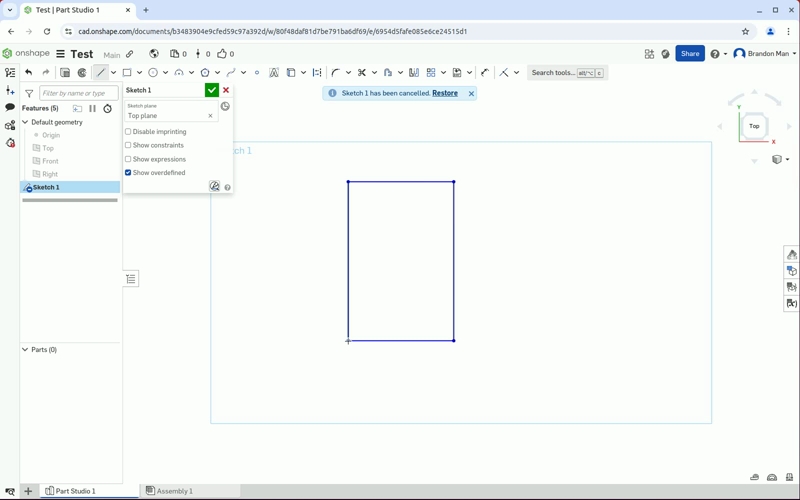
mouse_move(369, 308)
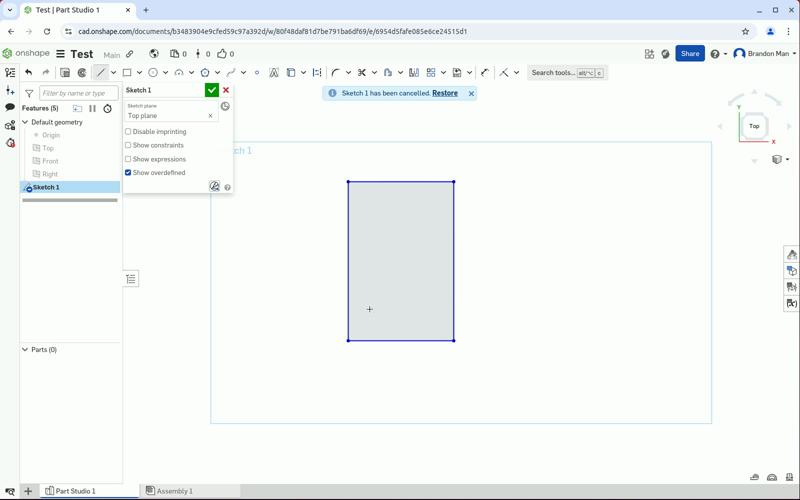
click(369, 308)
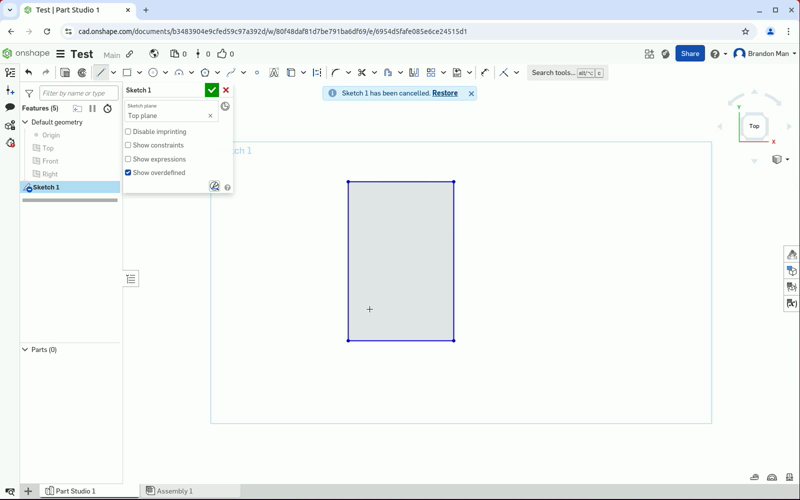
key_up(shift)
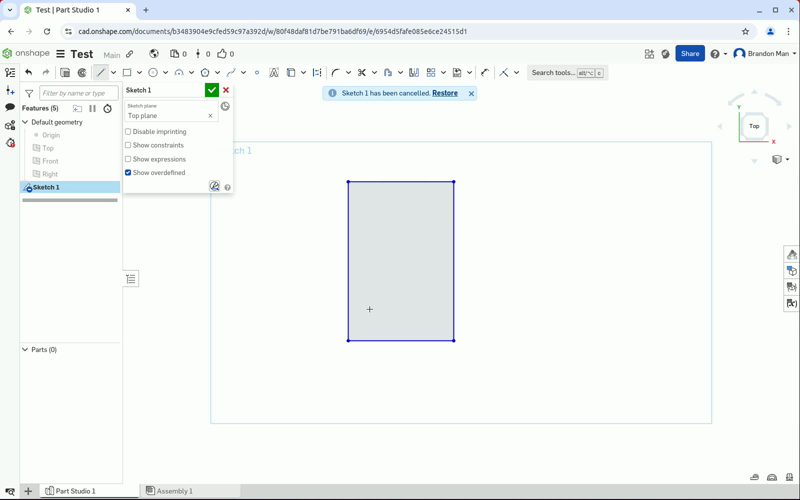
key_down(shift)
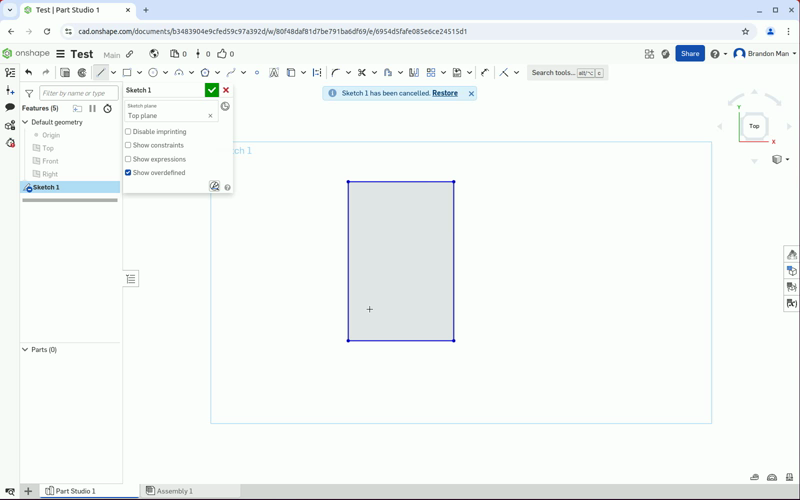
mouse_move(433, 308)
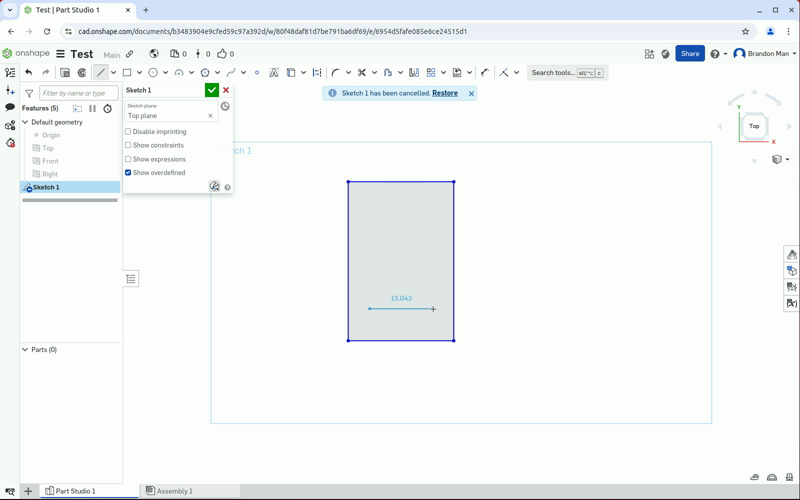
click(433, 308)
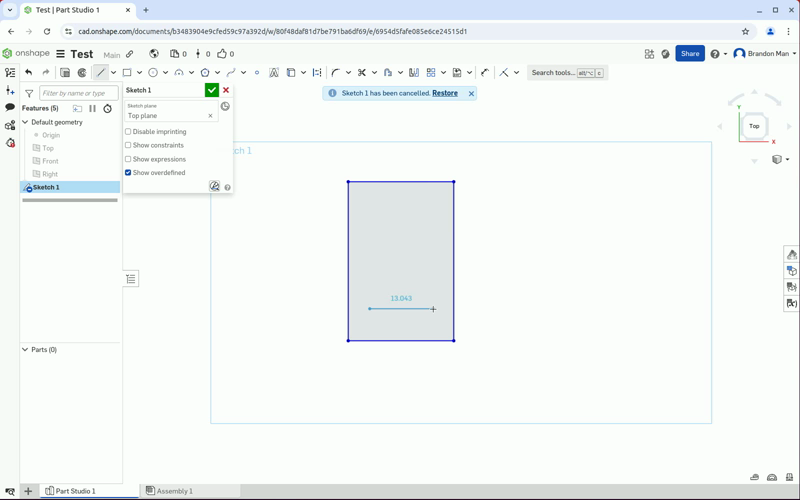
key_up(shift)
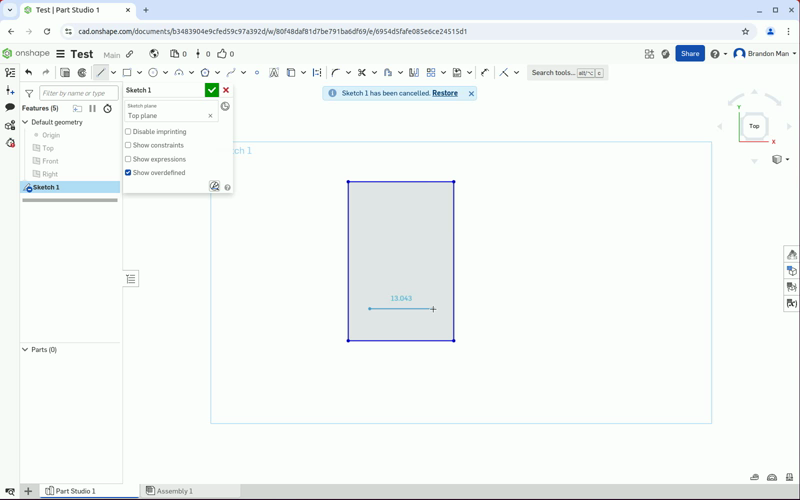
key_down(shift)
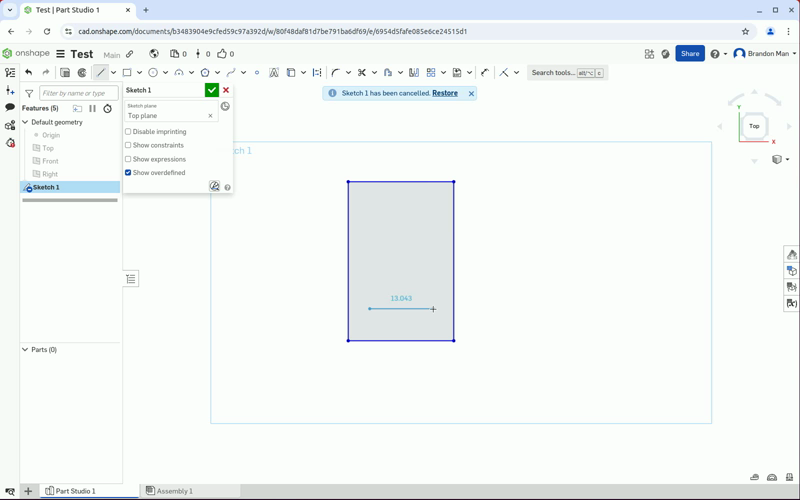
mouse_move(463, 308)
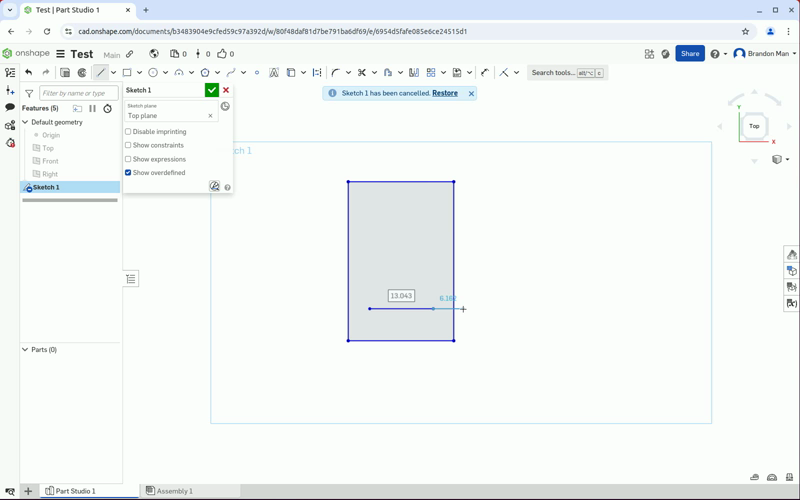
mouse_move(433, 303)
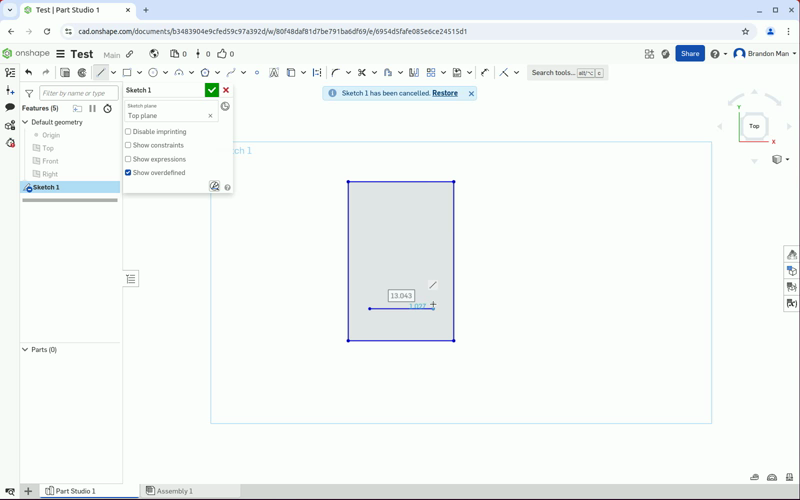
scroll(6)
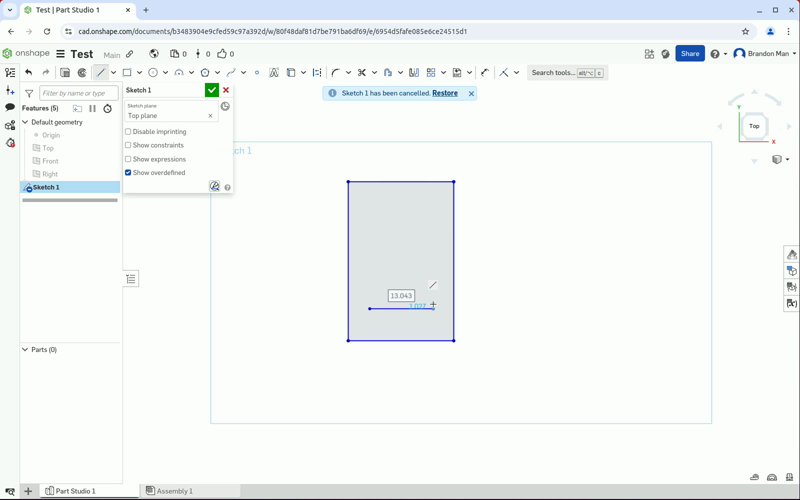
scroll(6)
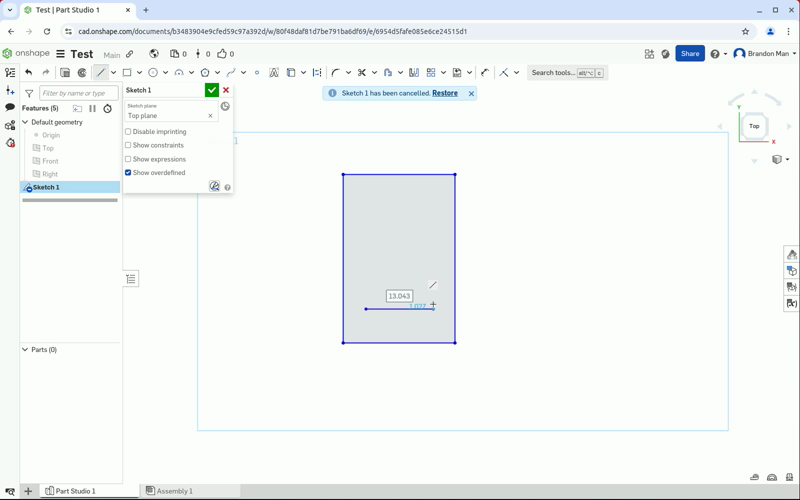
scroll(6)
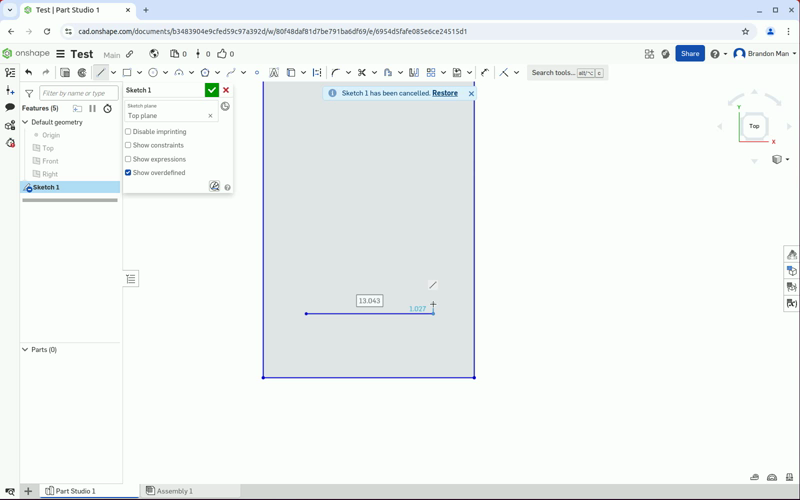
scroll(6)
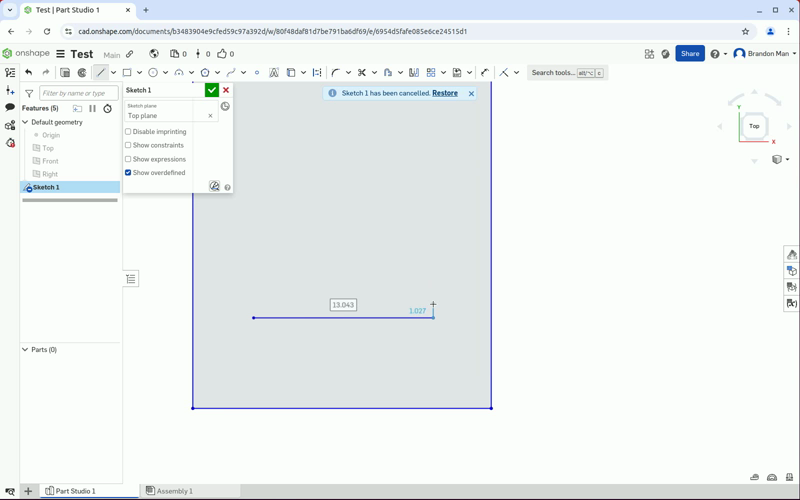
scroll(6)
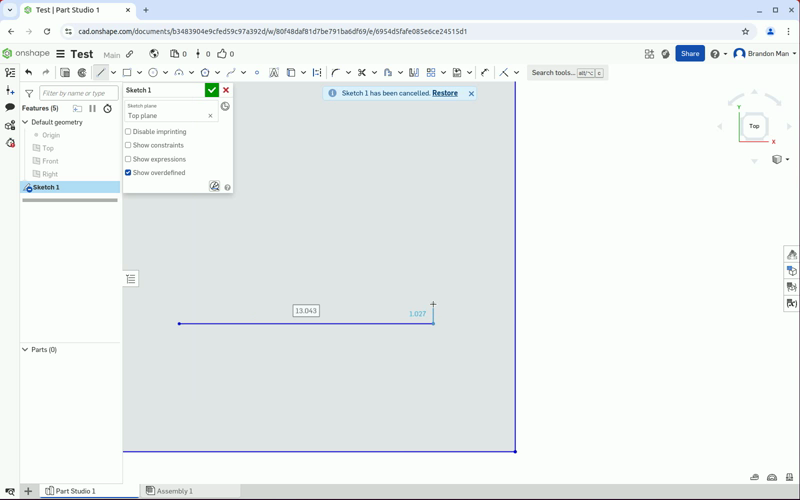
scroll(6)
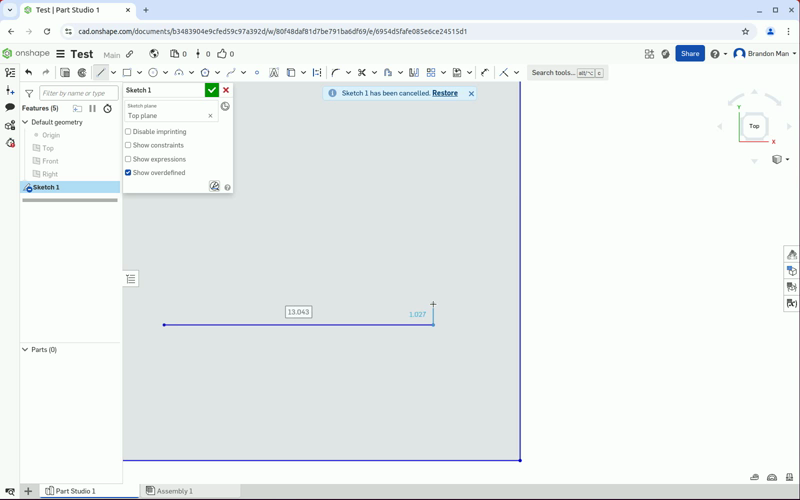
scroll(6)
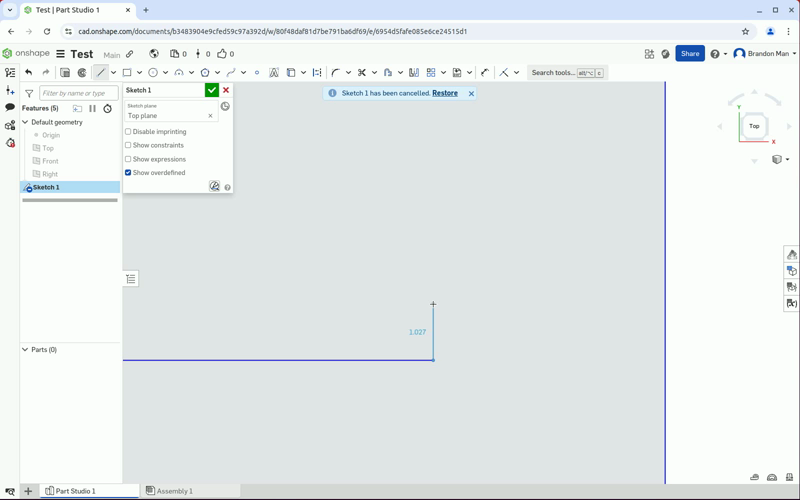
click(433, 303)
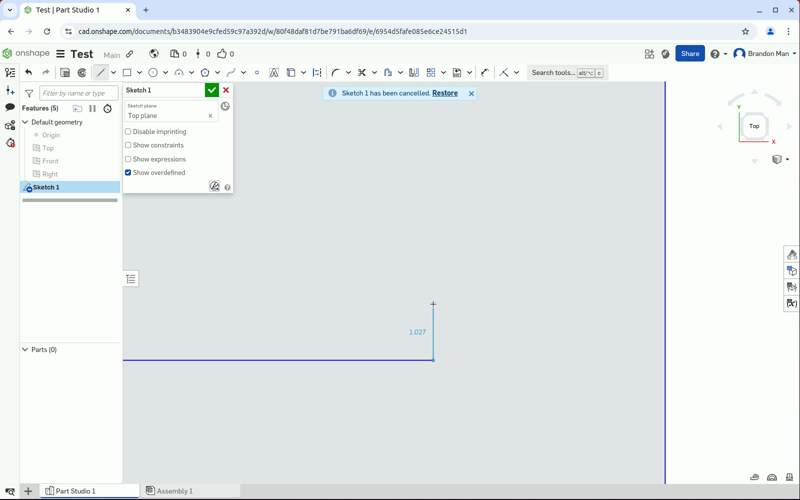
scroll(-6)
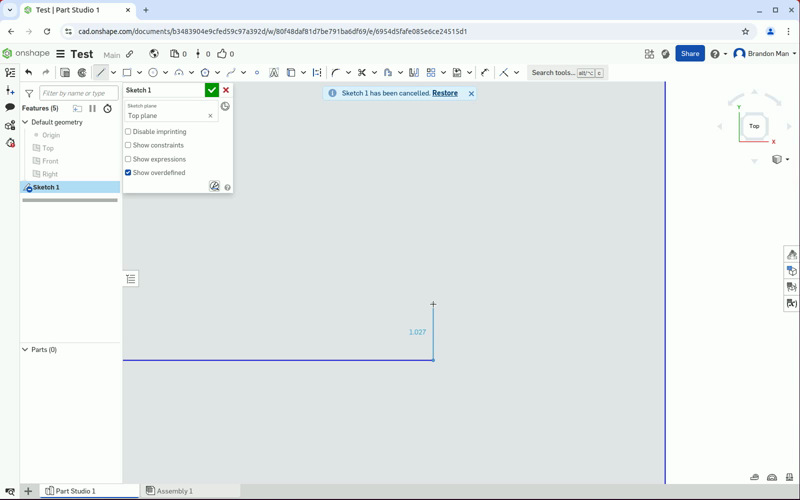
scroll(-6)
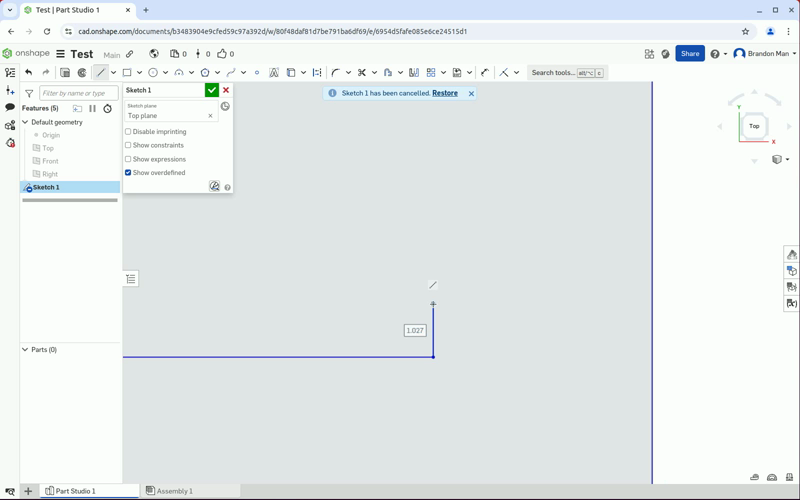
scroll(-6)
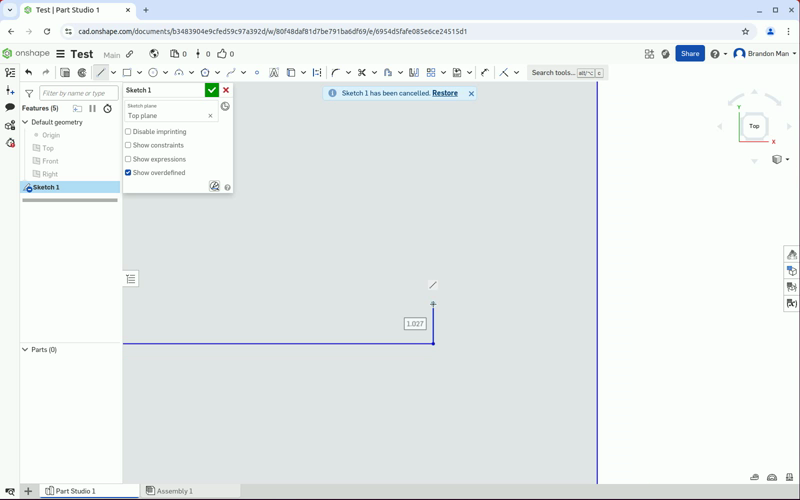
scroll(-6)
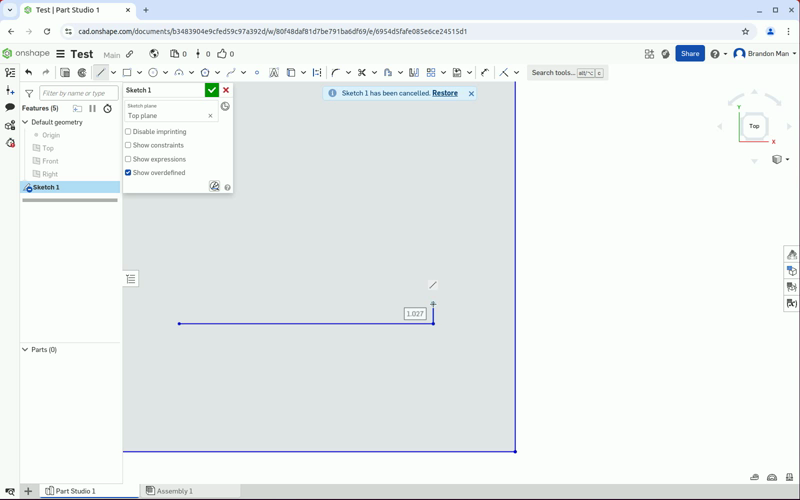
scroll(-6)
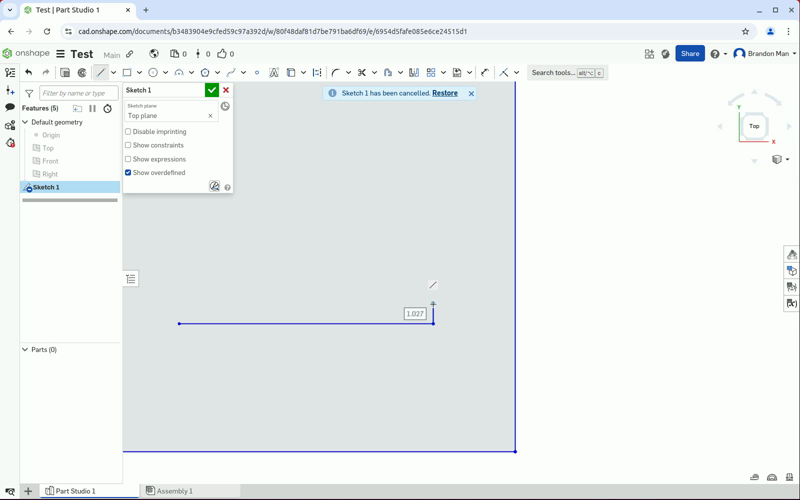
scroll(-6)
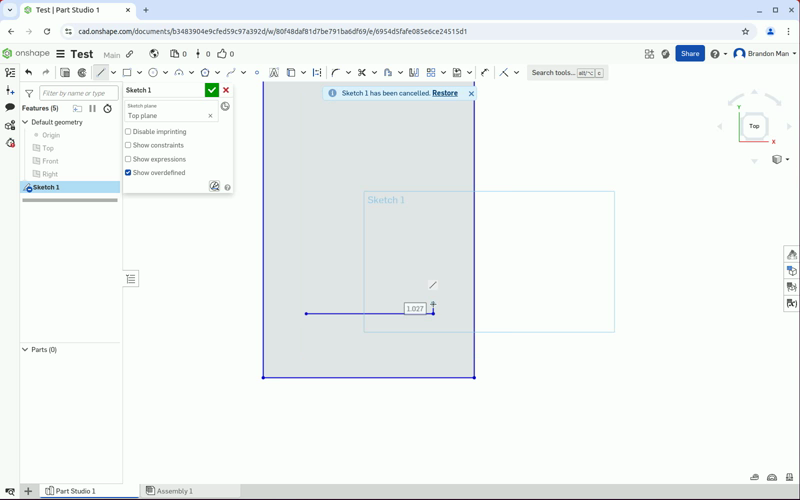
scroll(-6)
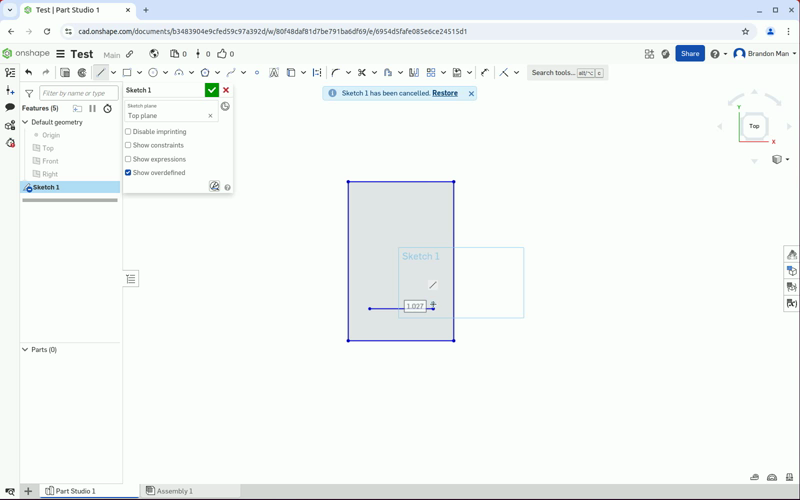
key_up(shift)
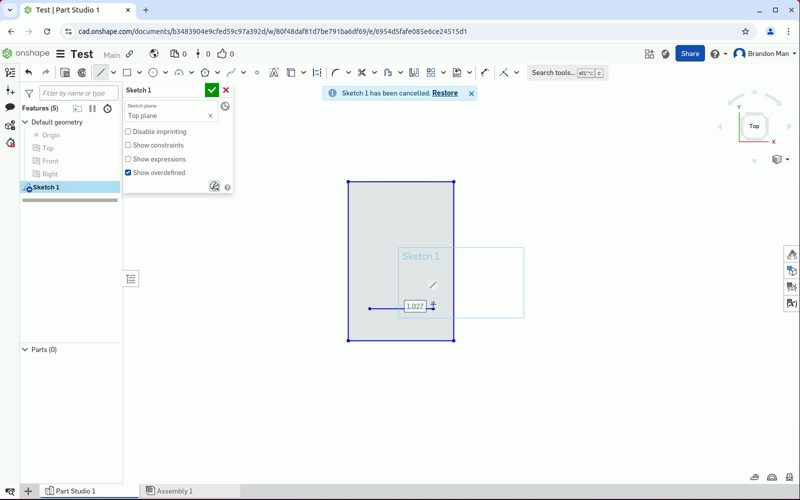
key_down(shift)
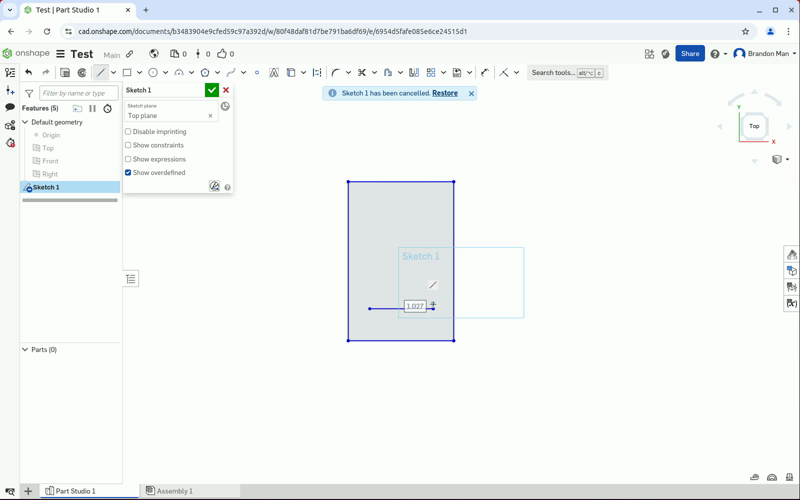
mouse_move(369, 303)
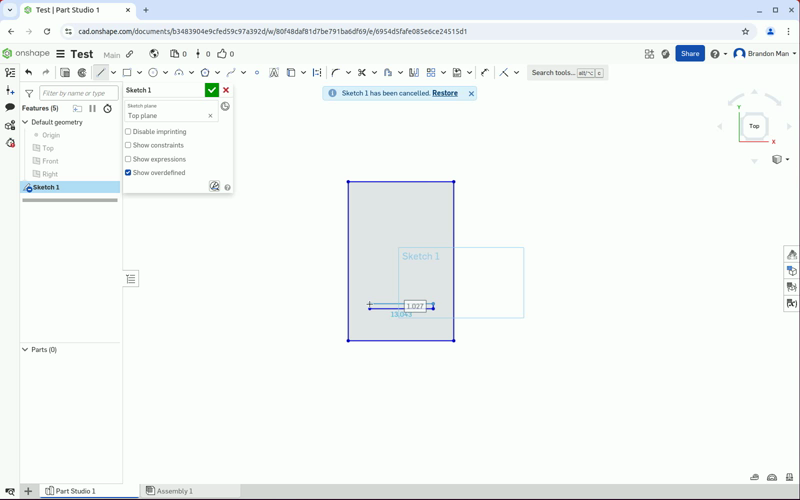
click(369, 303)
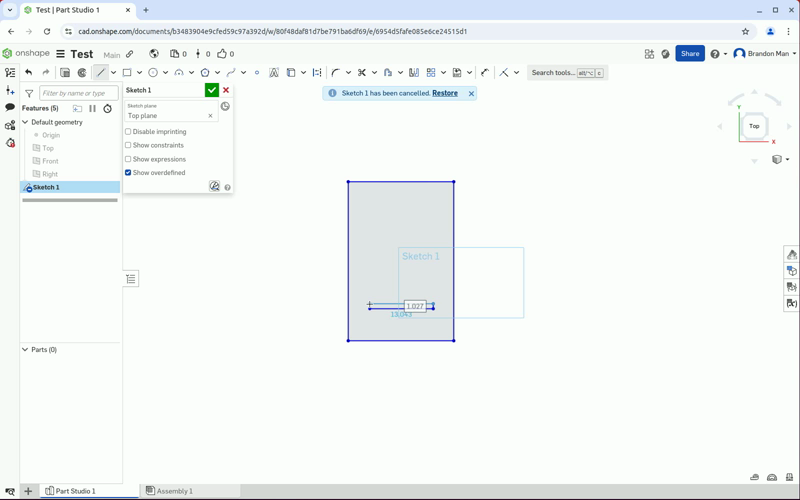
key_up(shift)
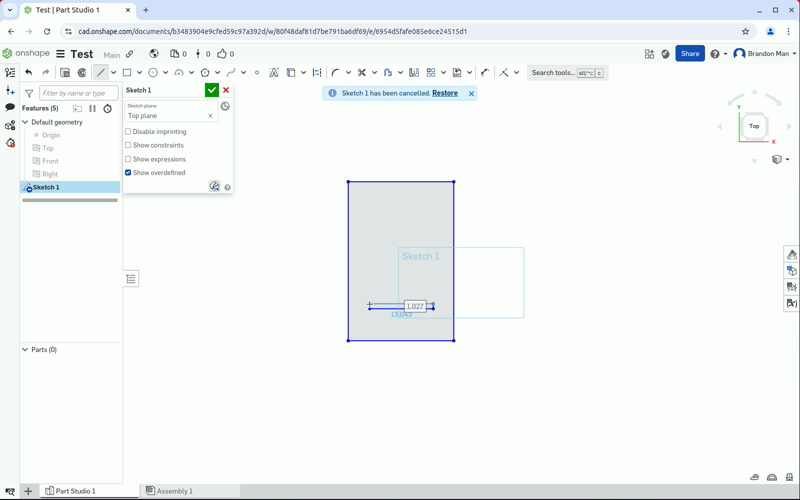
mouse_move(399, 303)
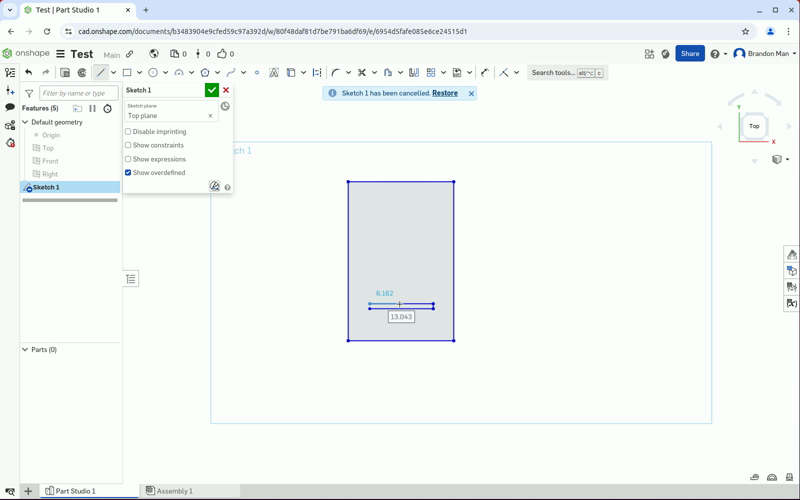
key_down(shift)
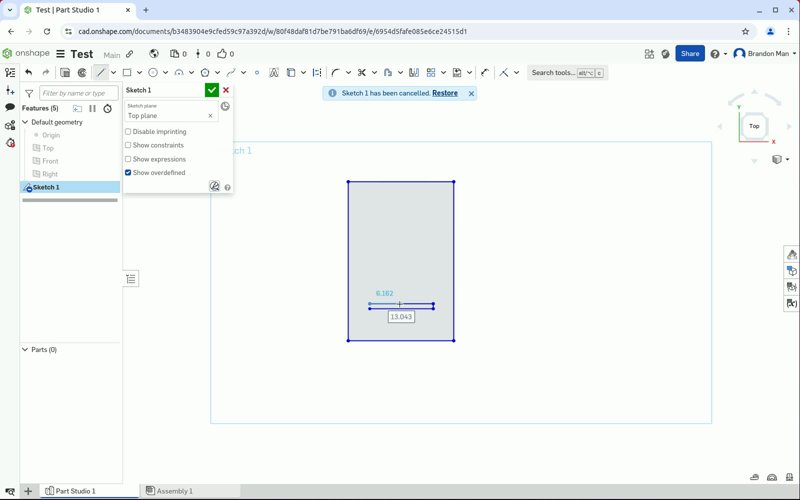
mouse_move(369, 308)
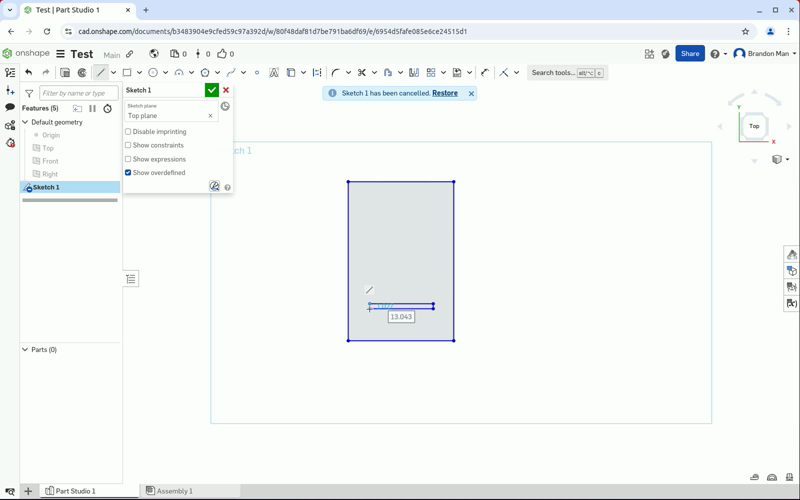
scroll(6)
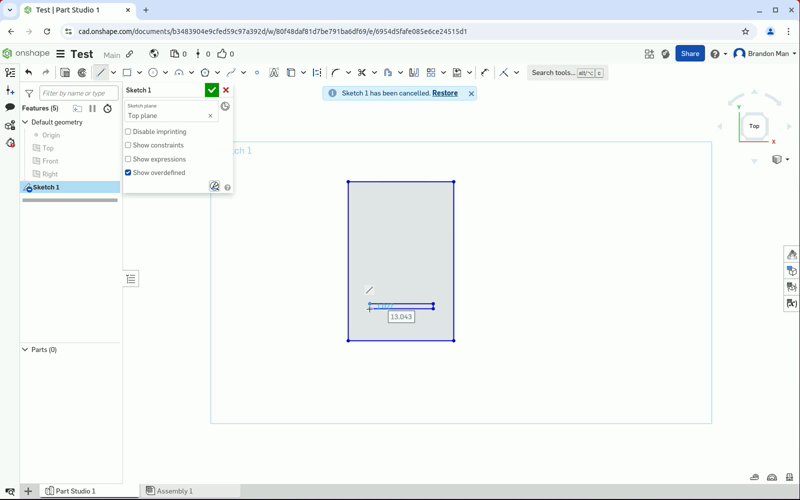
scroll(6)
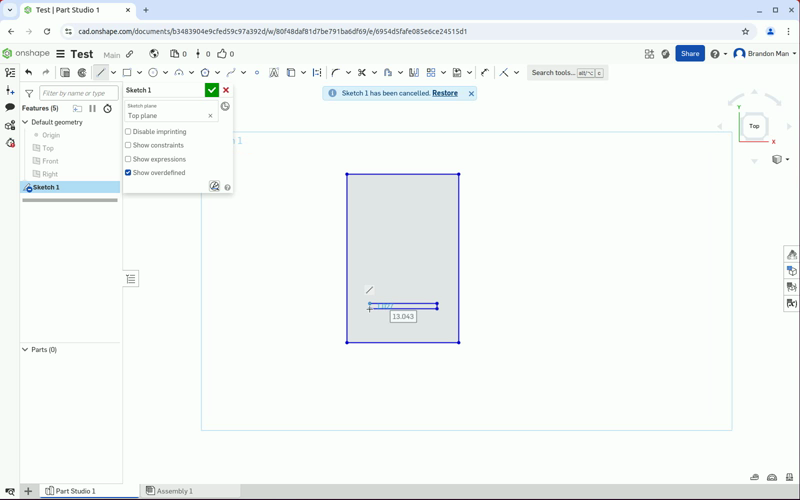
scroll(6)
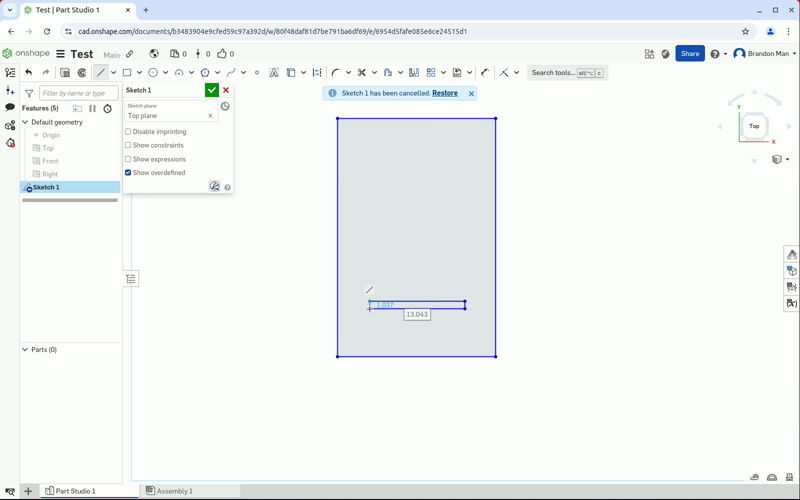
scroll(6)
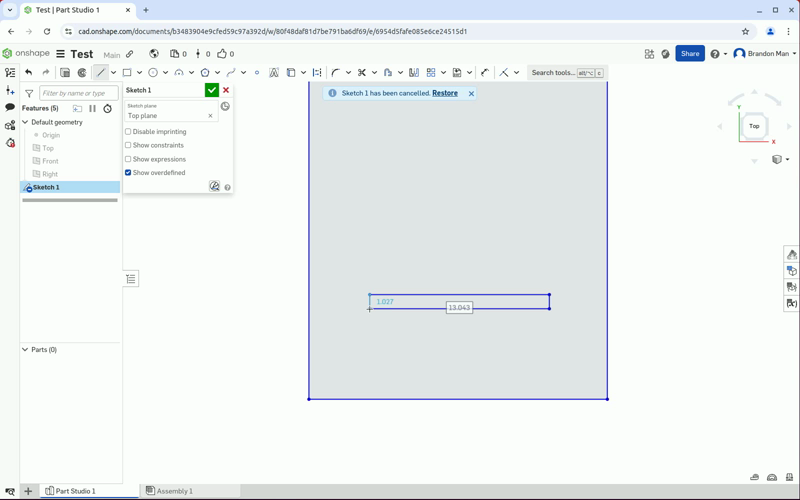
scroll(6)
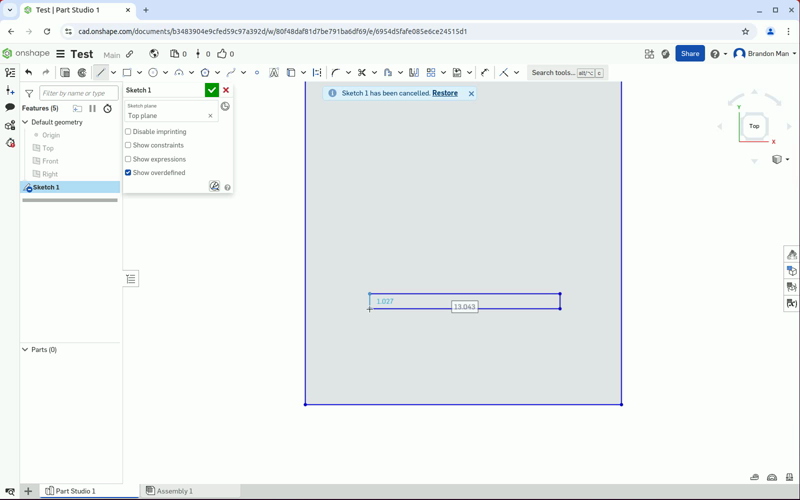
scroll(6)
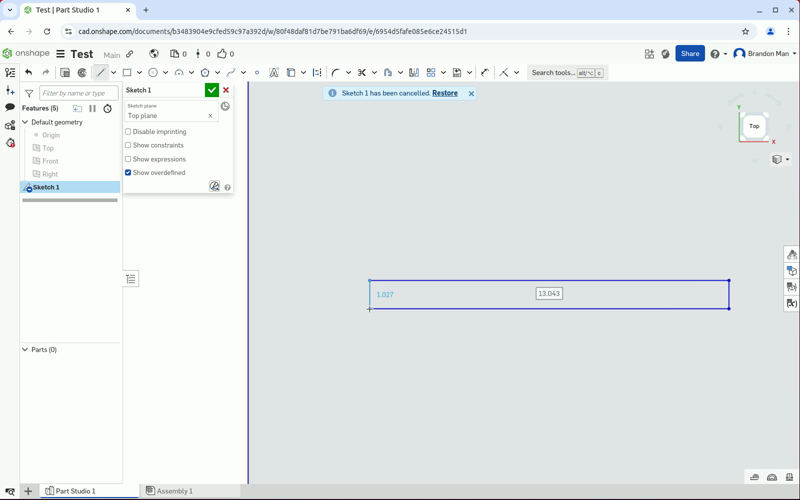
scroll(6)
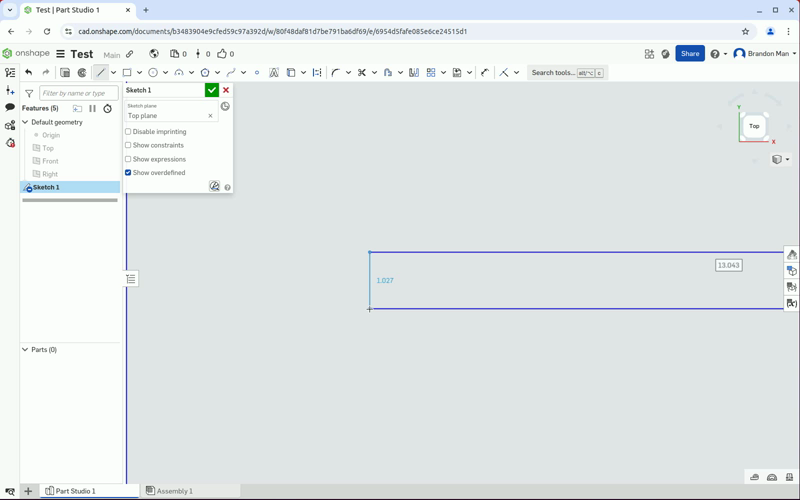
key_up(shift)
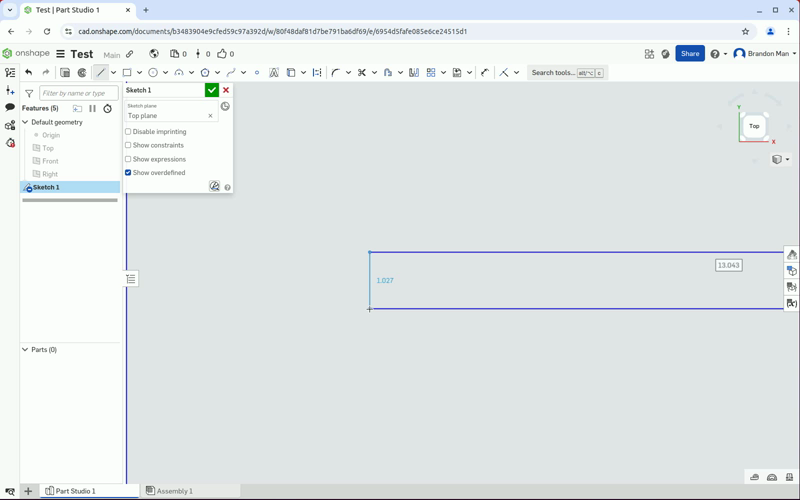
click(369, 308)
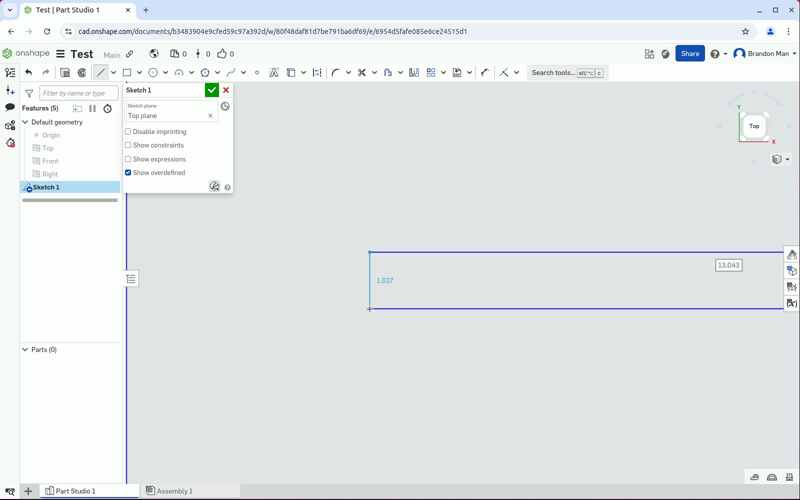
scroll(-6)
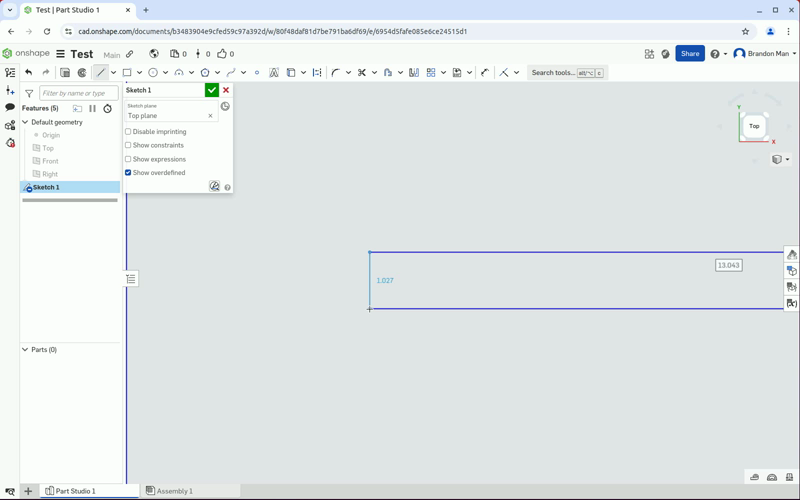
scroll(-6)
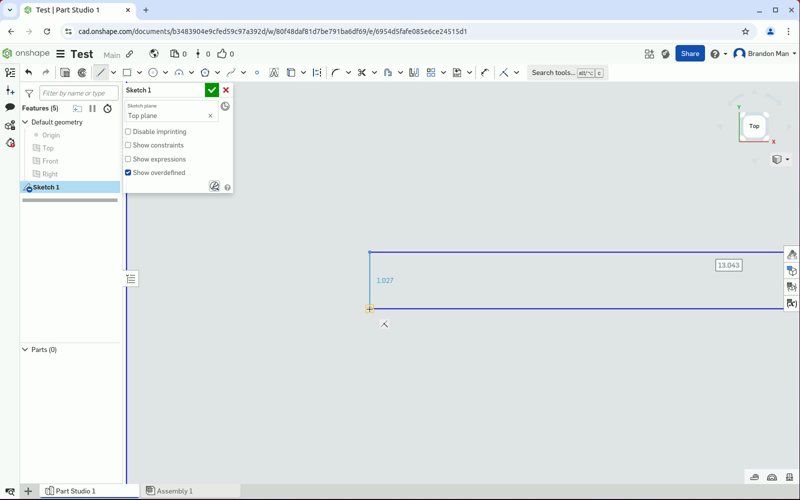
scroll(-6)
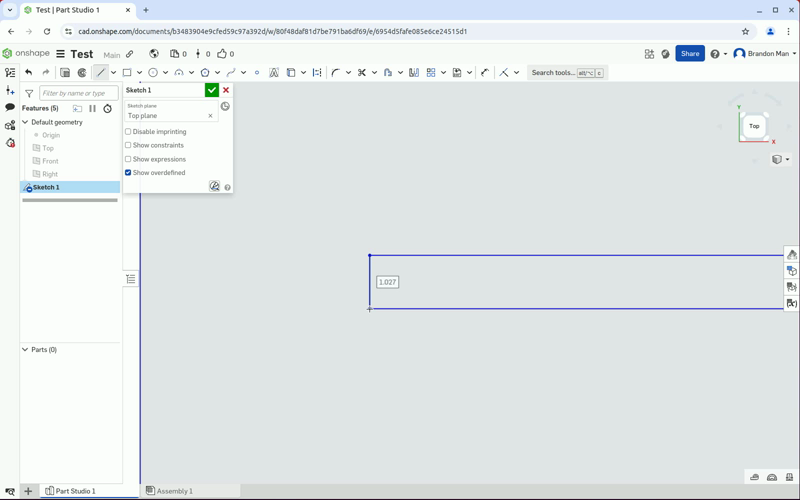
scroll(-6)
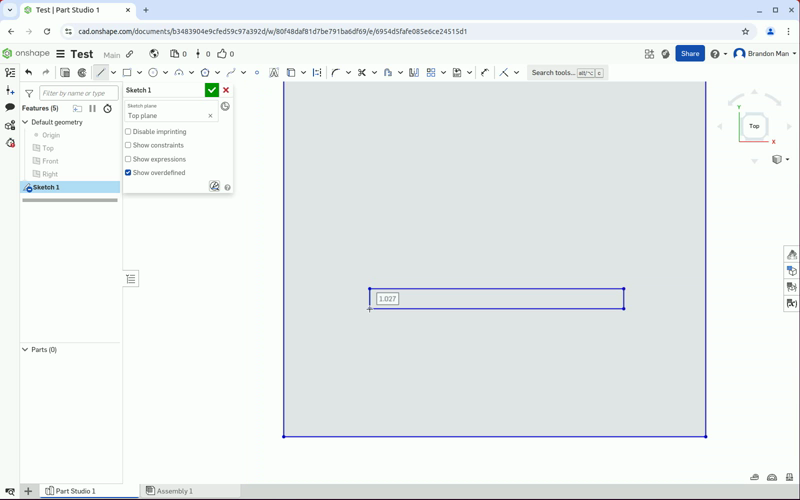
scroll(-6)
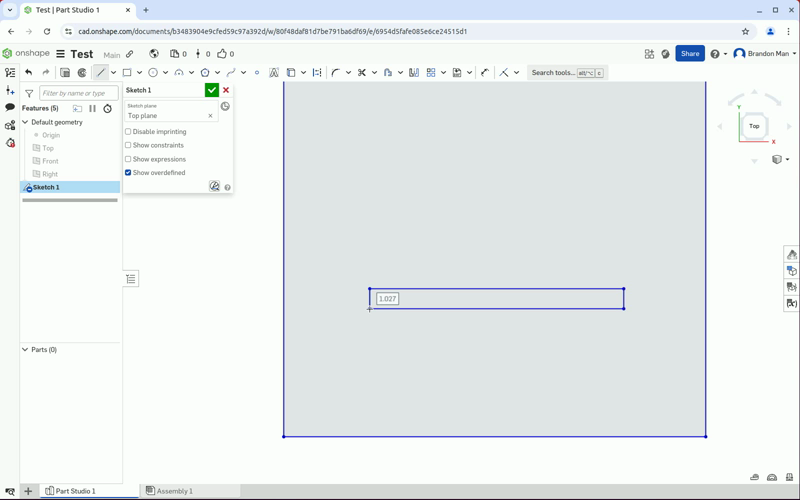
scroll(-6)
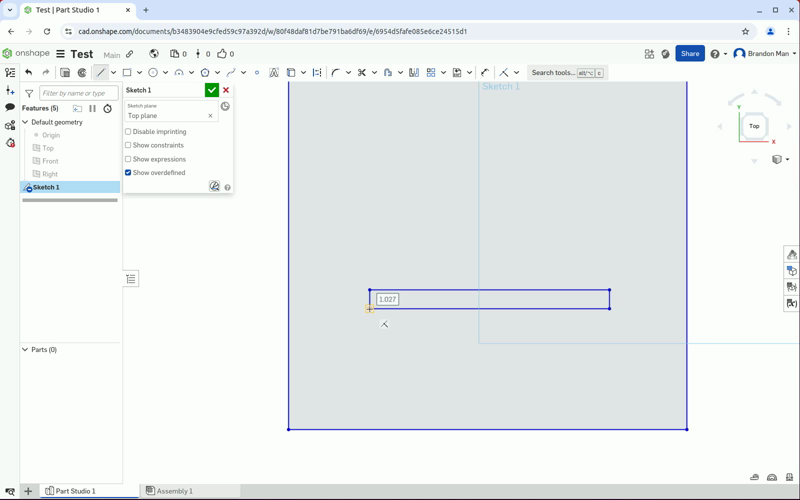
scroll(-6)
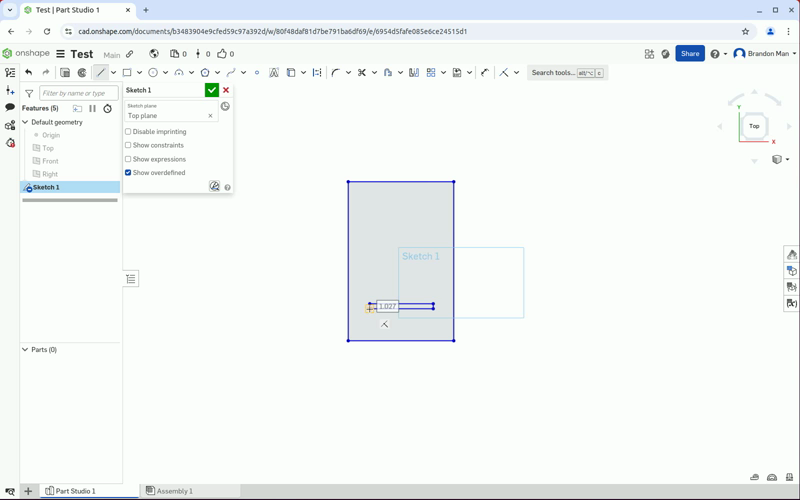
key(esc)
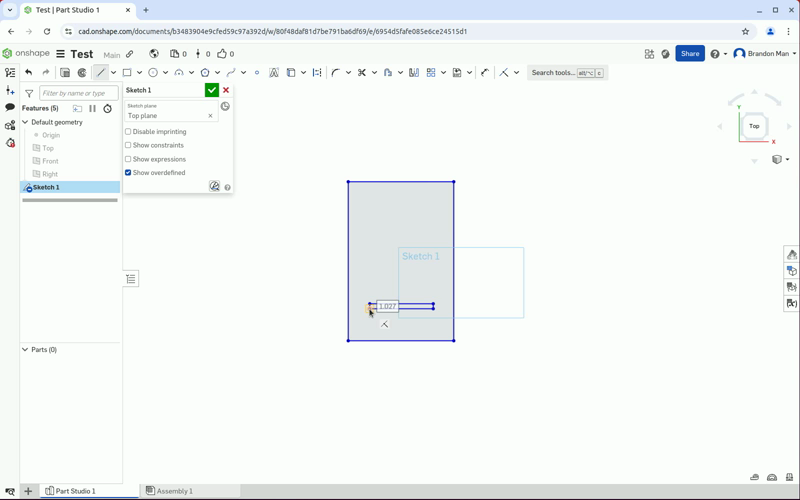
key(l)
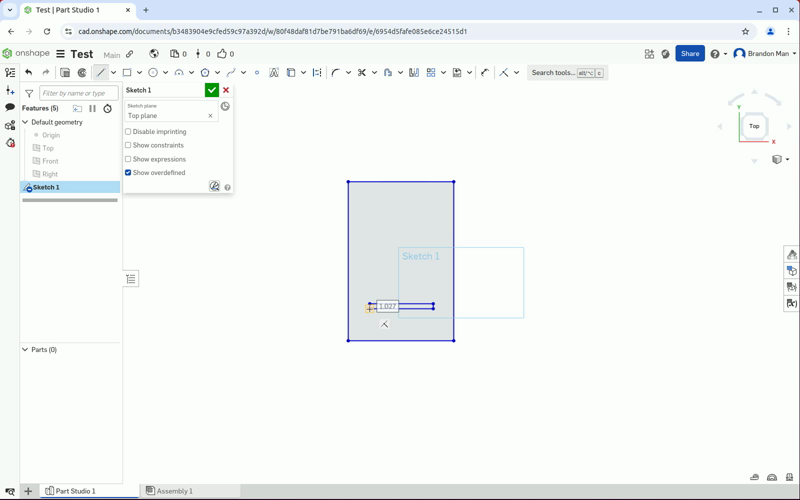
key_down(shift)
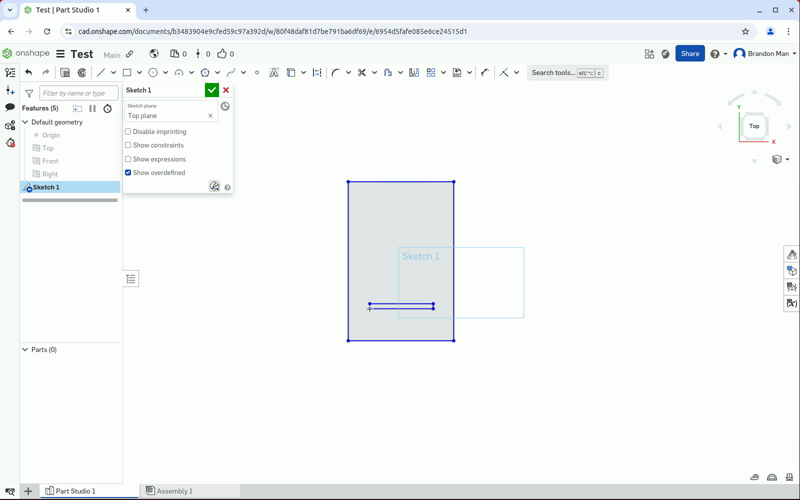
mouse_move(369, 221)
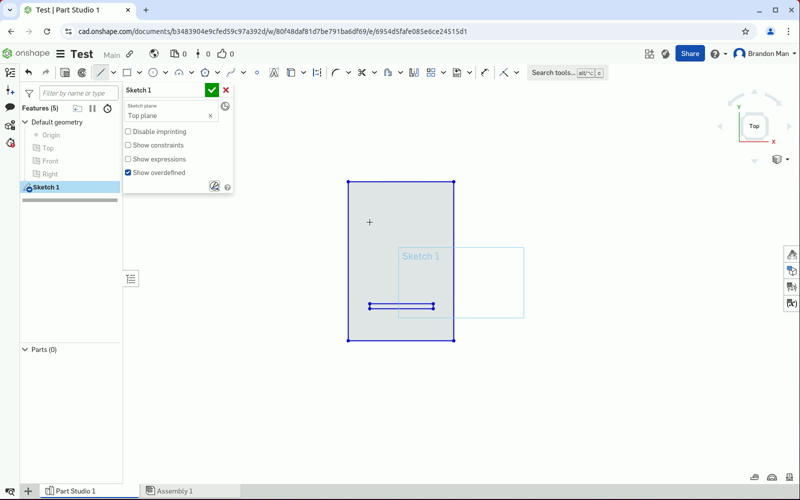
click(369, 221)
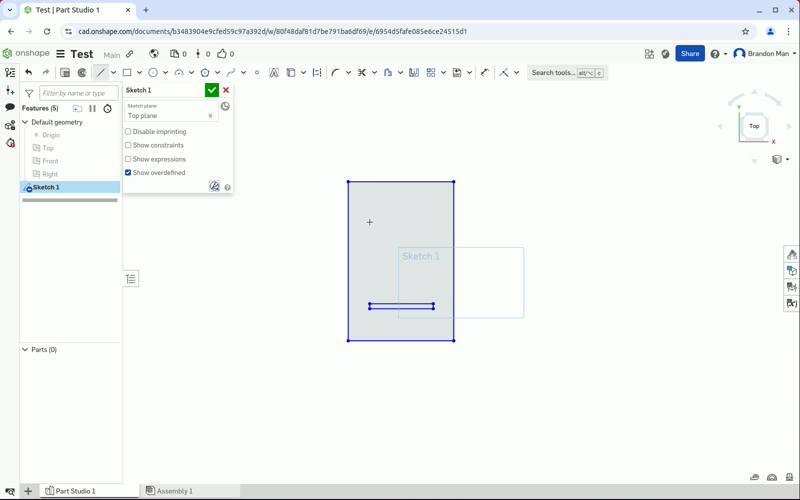
key_up(shift)
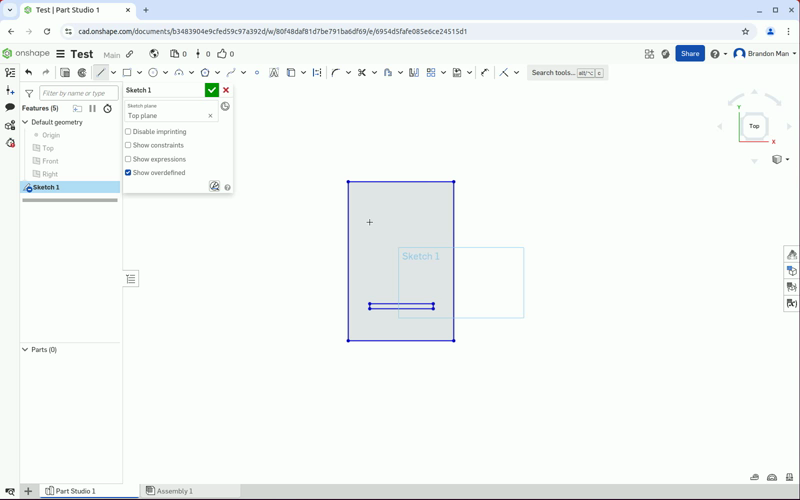
key_down(shift)
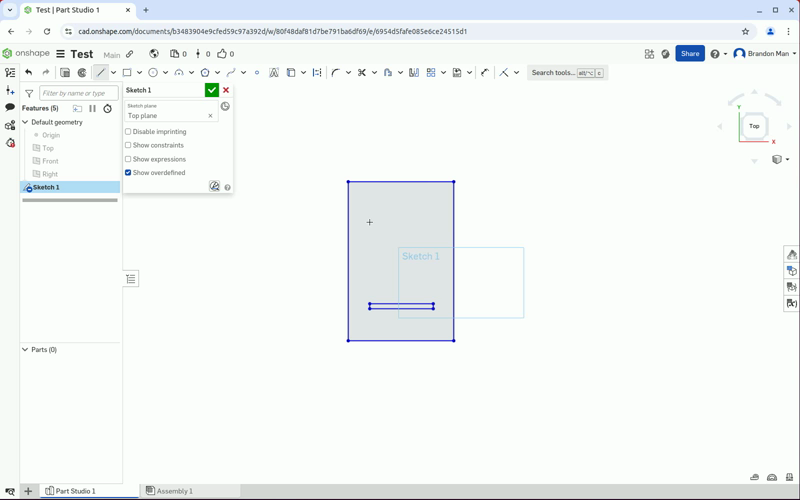
mouse_move(433, 221)
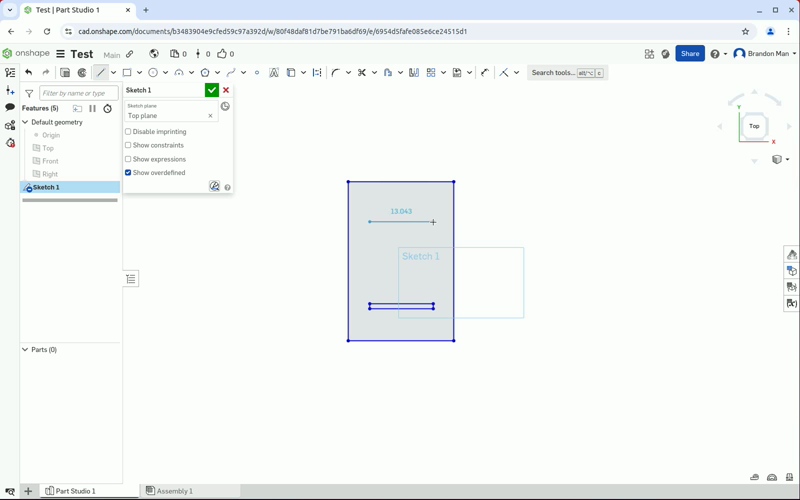
click(433, 221)
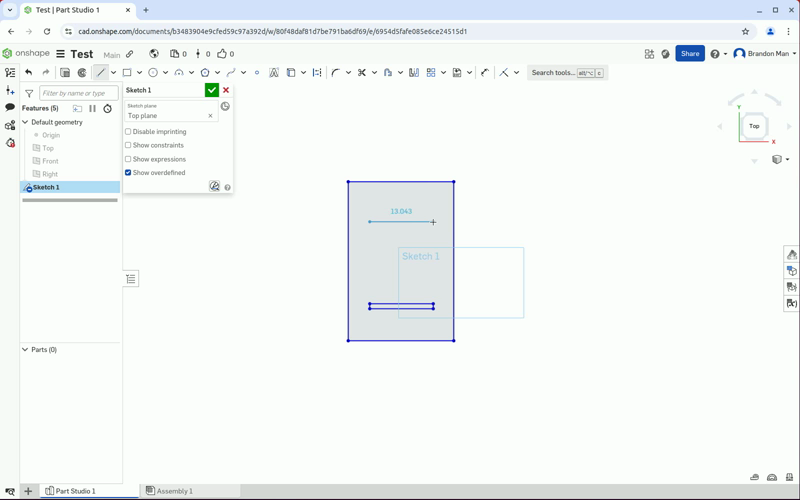
key_up(shift)
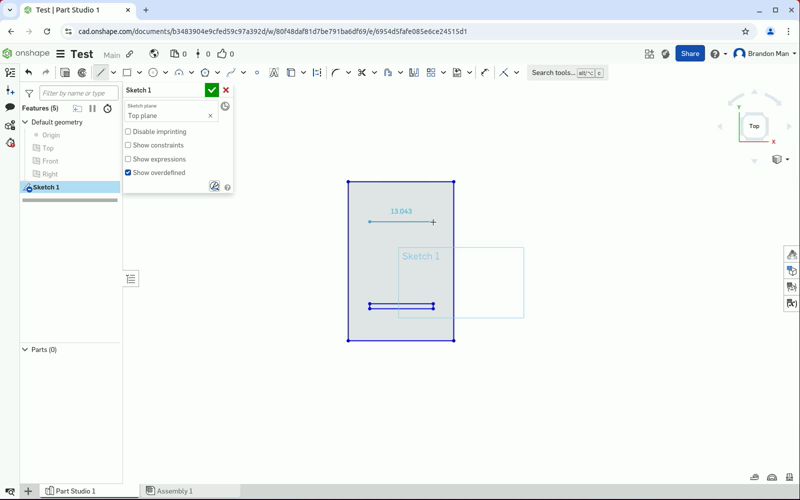
key_down(shift)
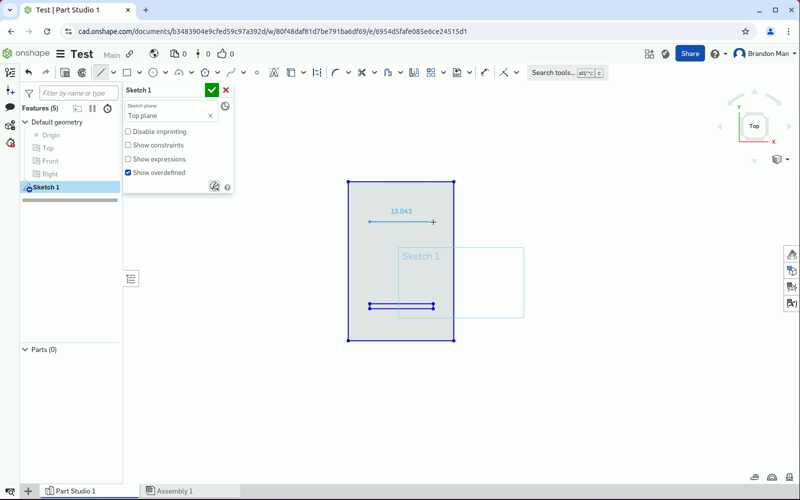
mouse_move(463, 221)
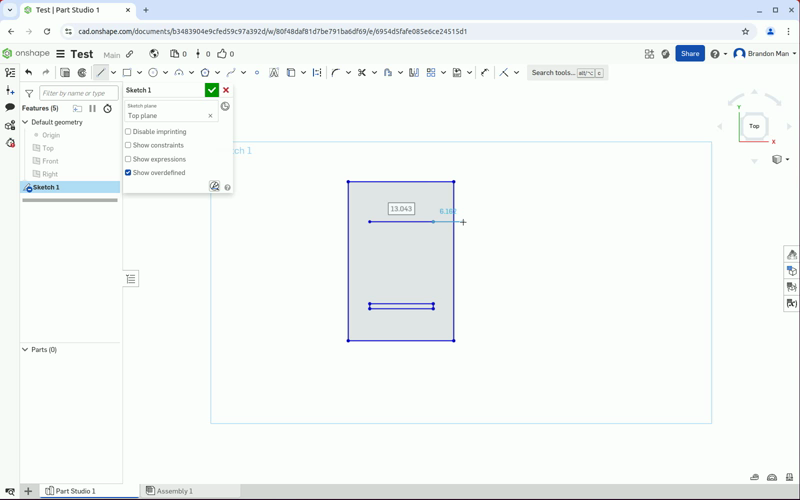
mouse_move(433, 216)
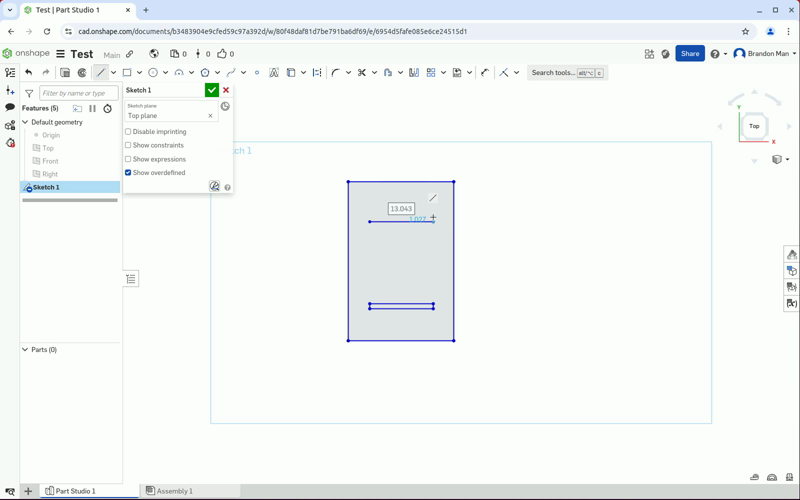
scroll(6)
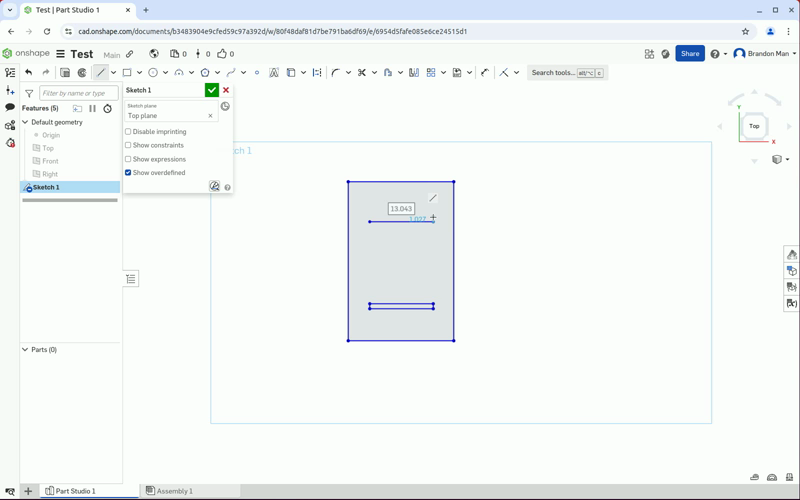
scroll(6)
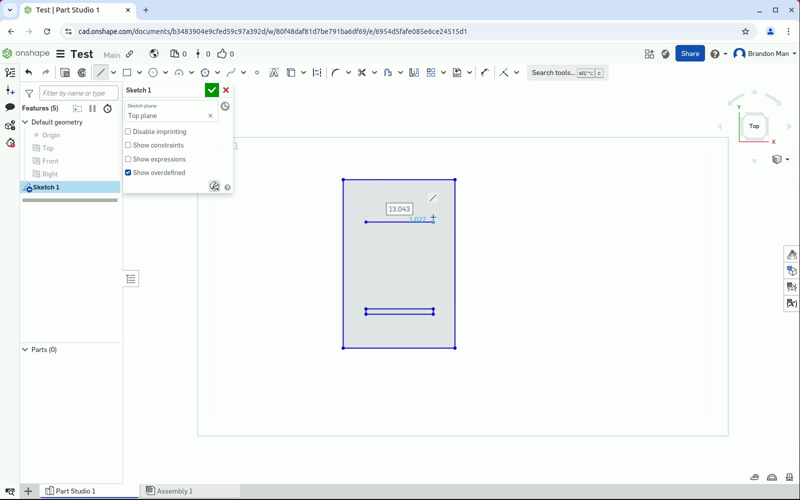
scroll(6)
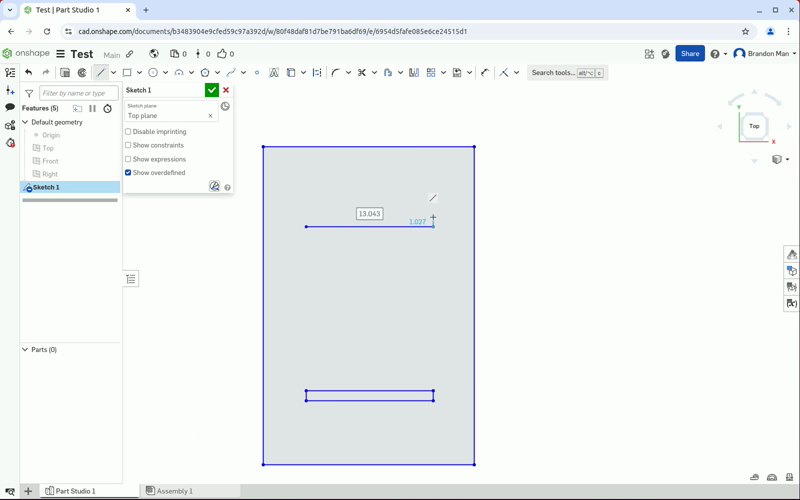
scroll(6)
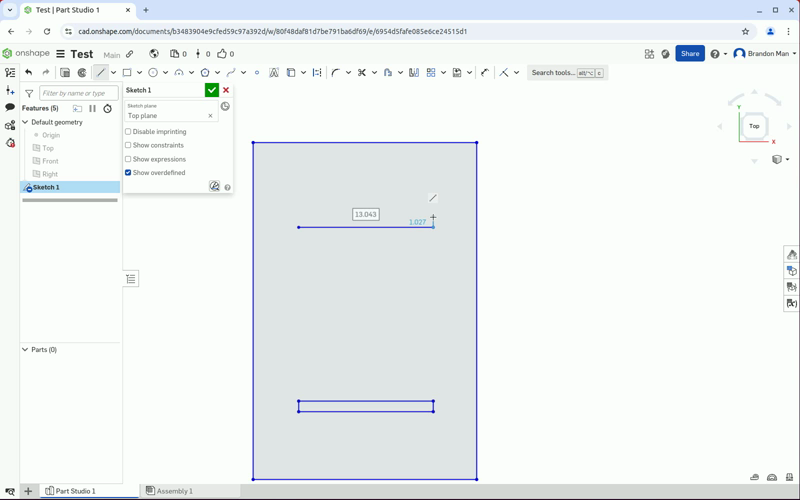
scroll(6)
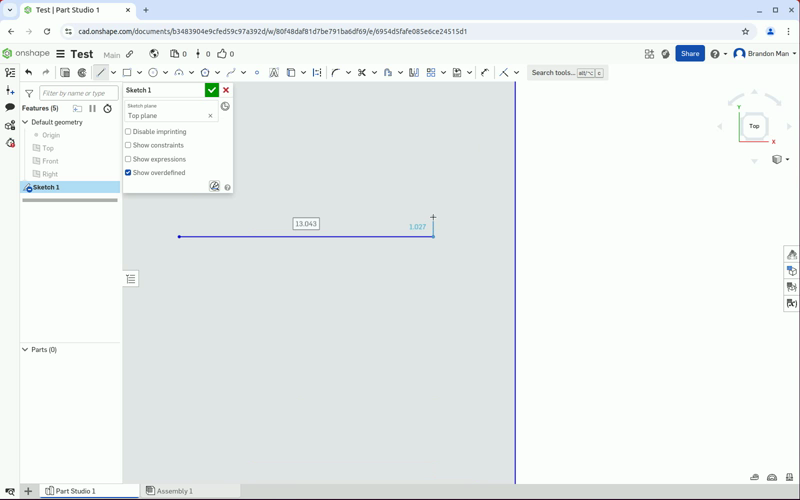
scroll(6)
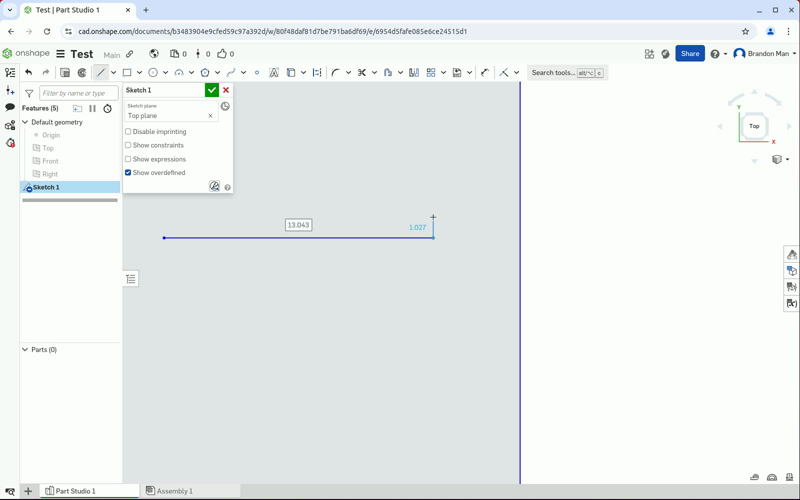
scroll(6)
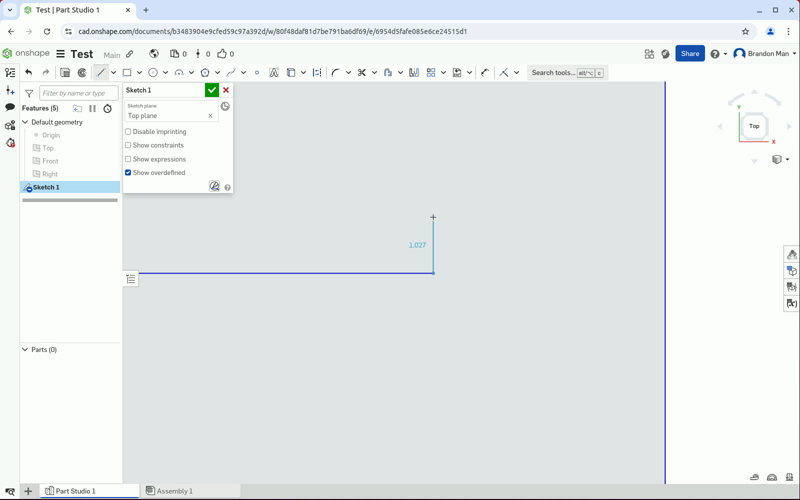
click(433, 216)
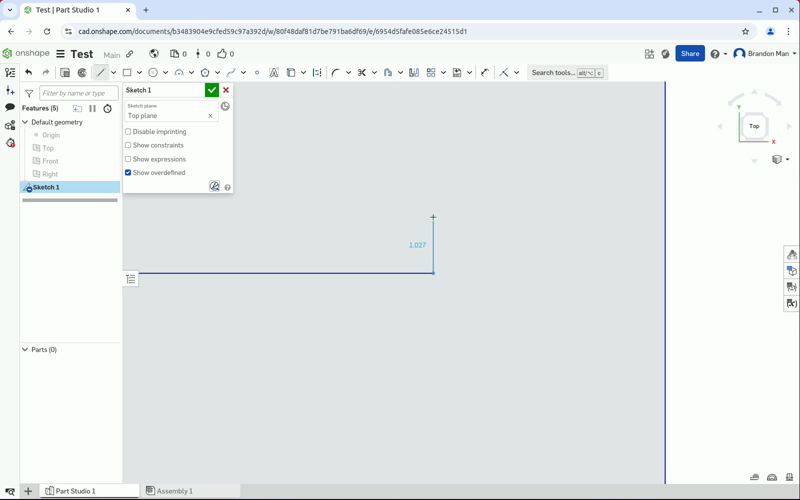
scroll(-6)
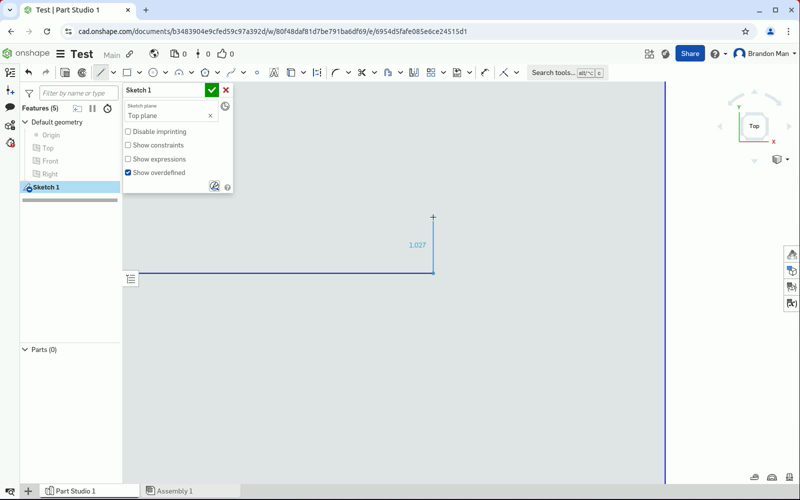
scroll(-6)
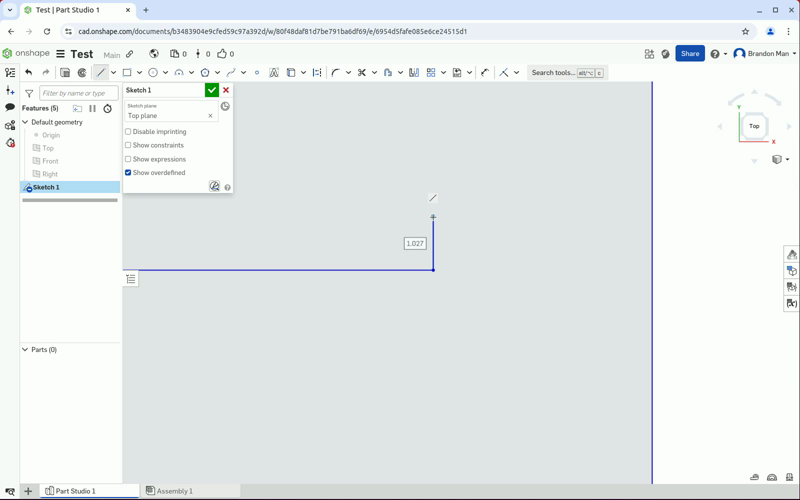
scroll(-6)
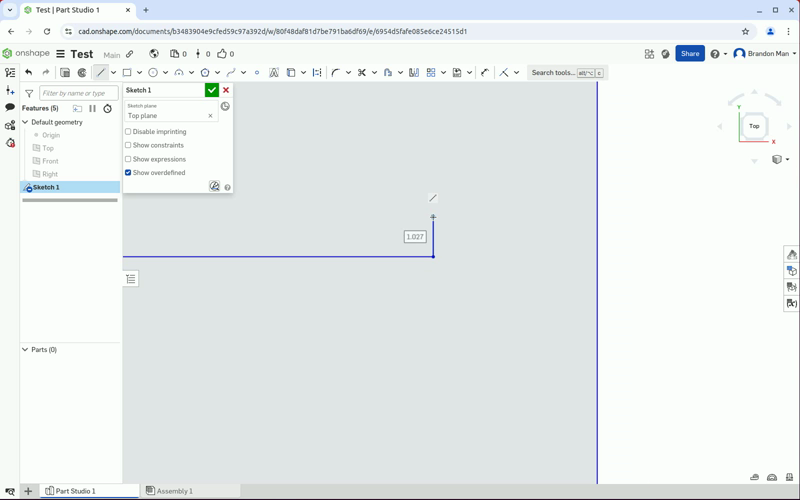
scroll(-6)
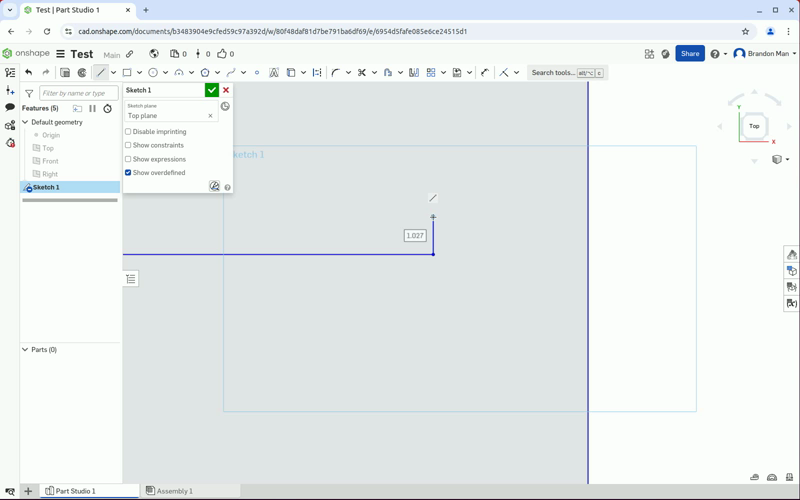
scroll(-6)
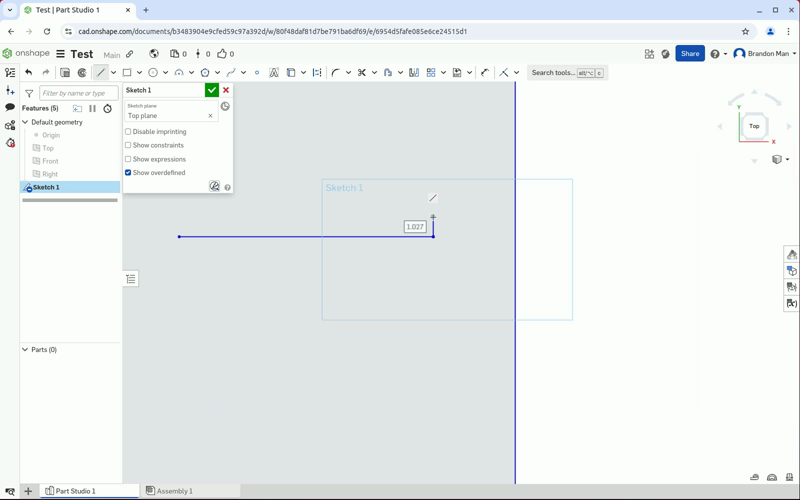
scroll(-6)
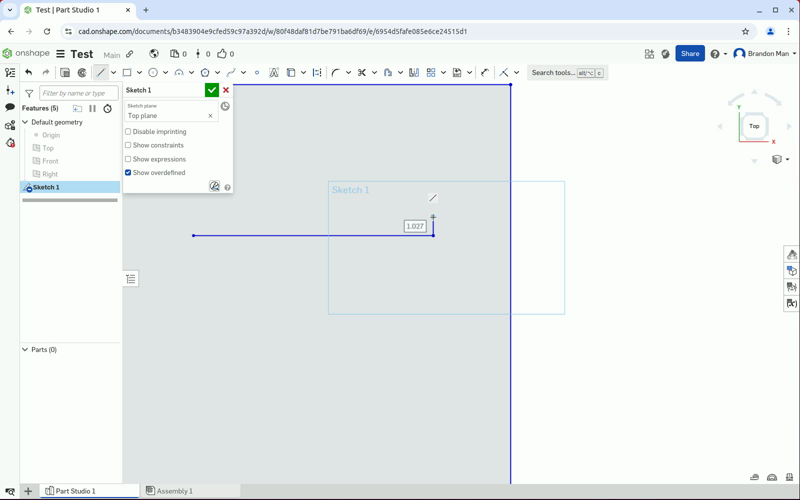
scroll(-6)
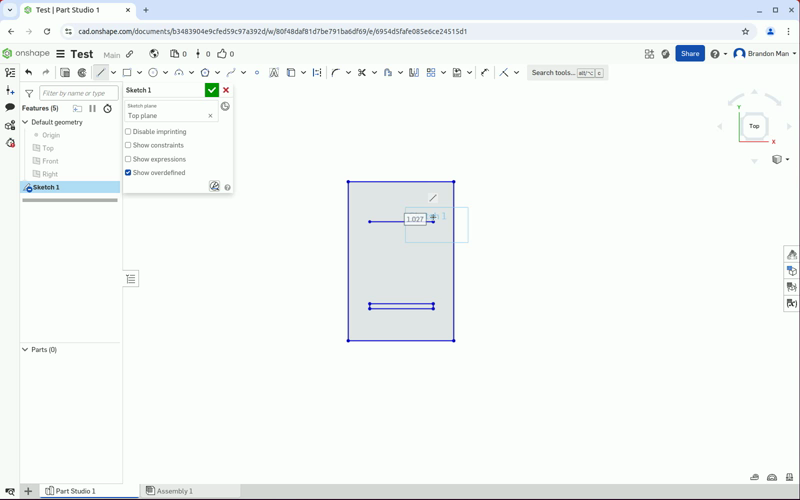
key_up(shift)
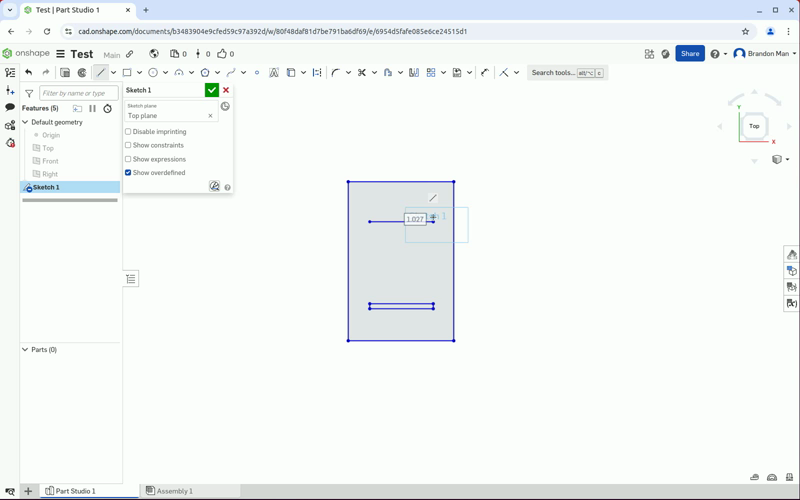
key_down(shift)
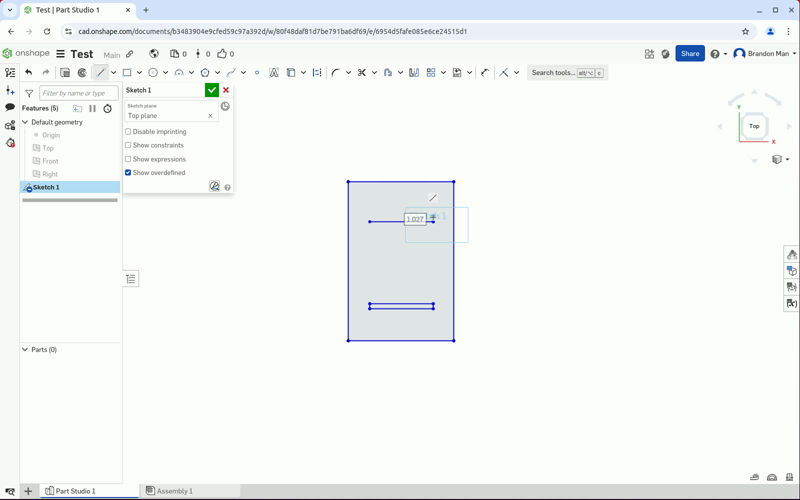
mouse_move(369, 216)
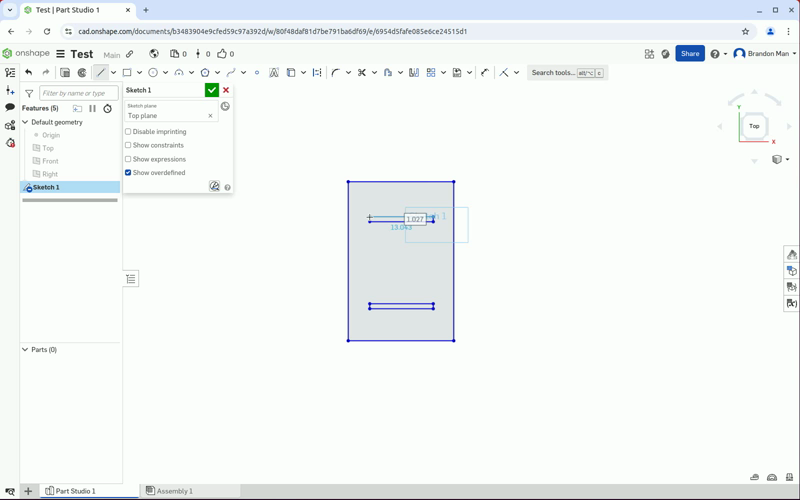
click(369, 216)
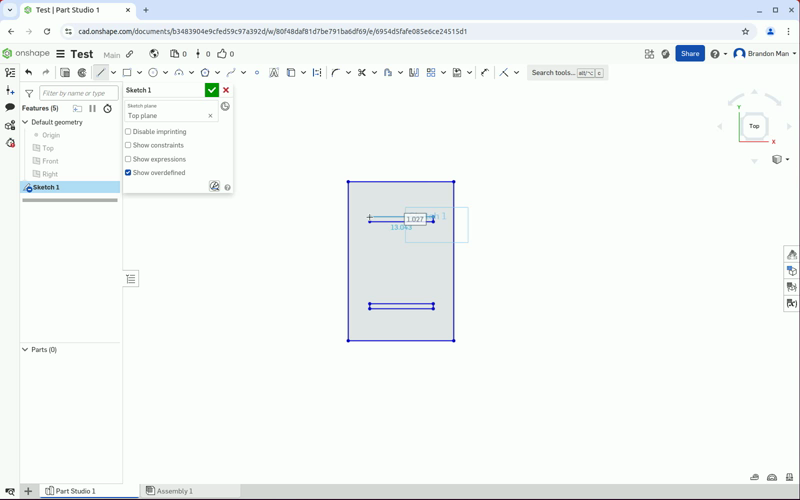
key_up(shift)
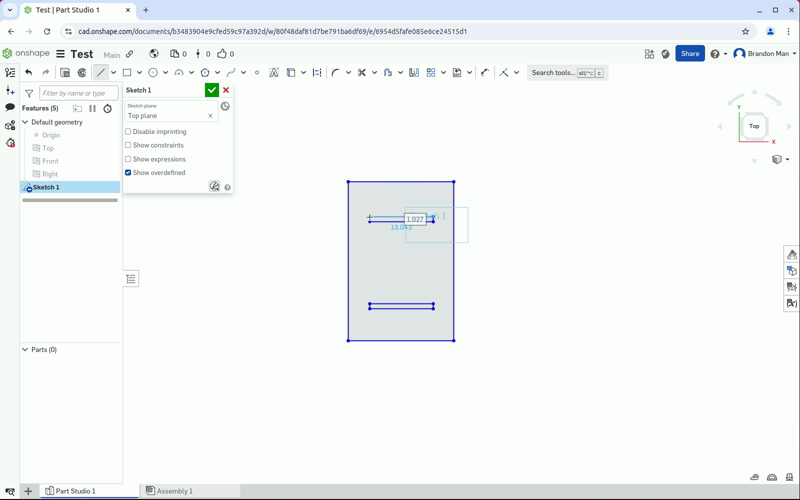
mouse_move(399, 216)
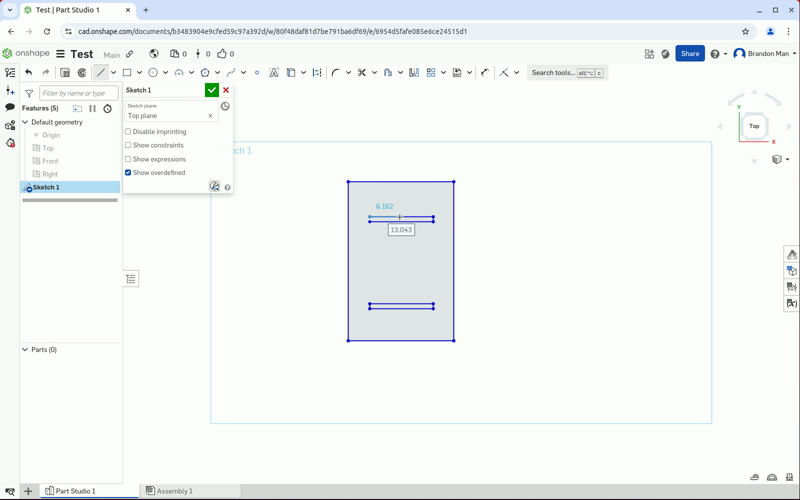
key_down(shift)
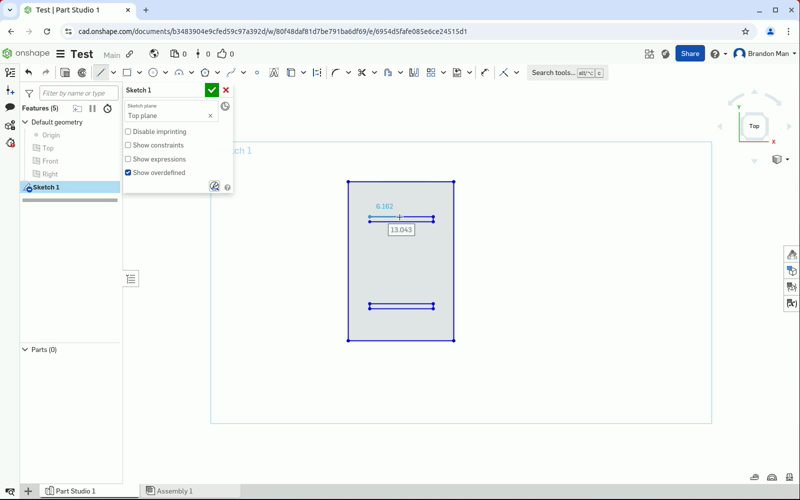
mouse_move(369, 221)
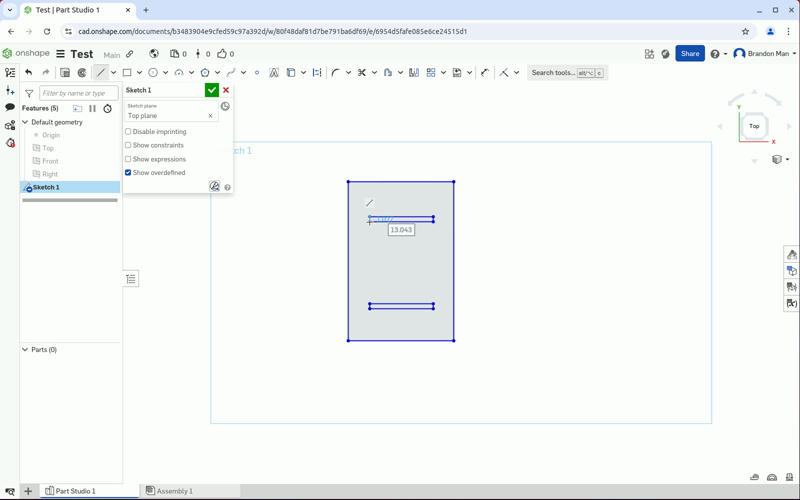
scroll(6)
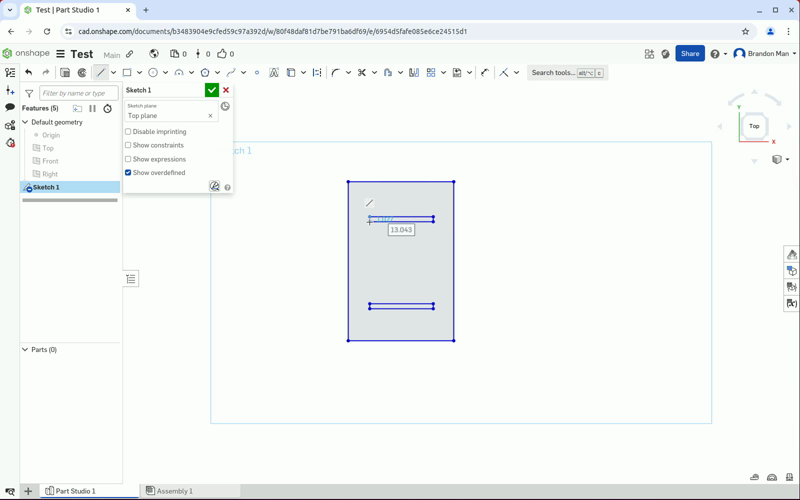
scroll(6)
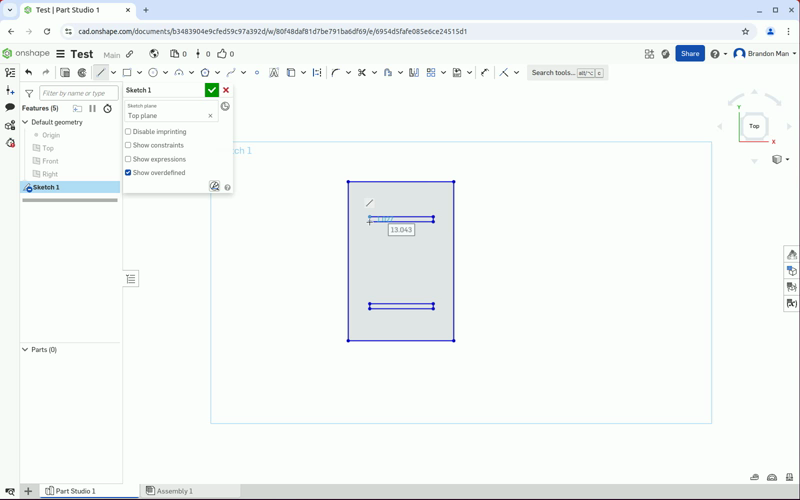
scroll(6)
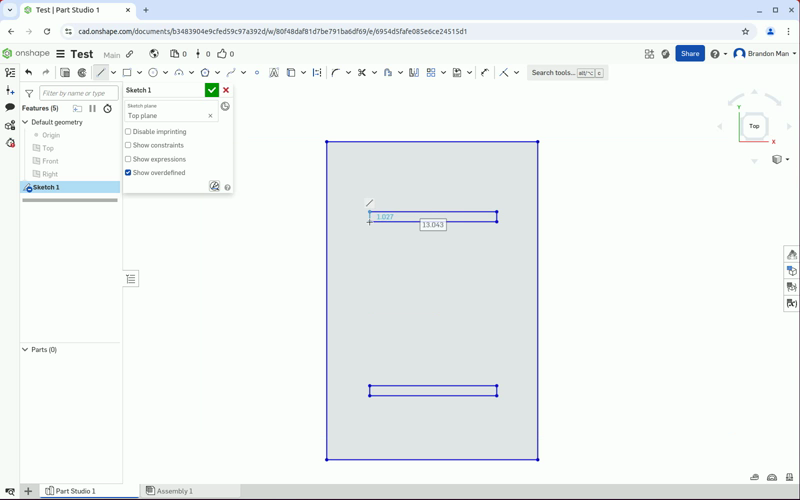
scroll(6)
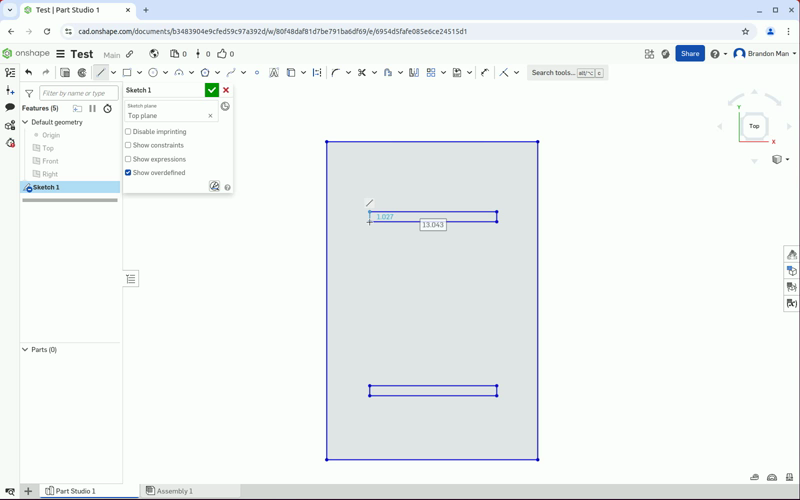
scroll(6)
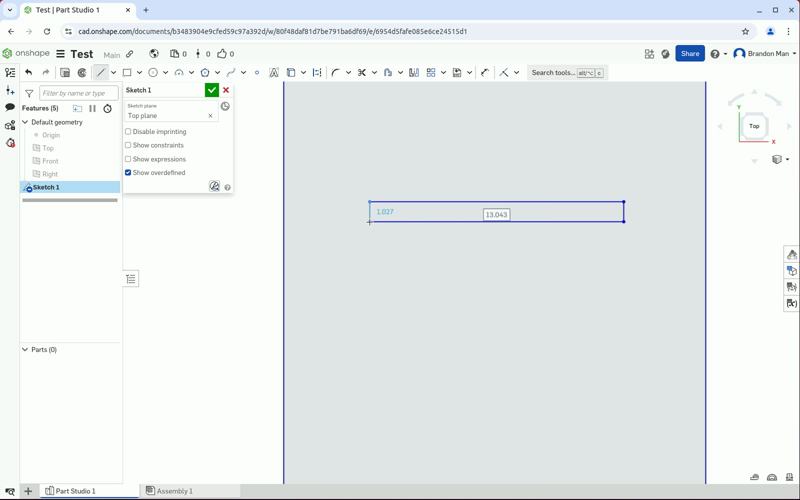
scroll(6)
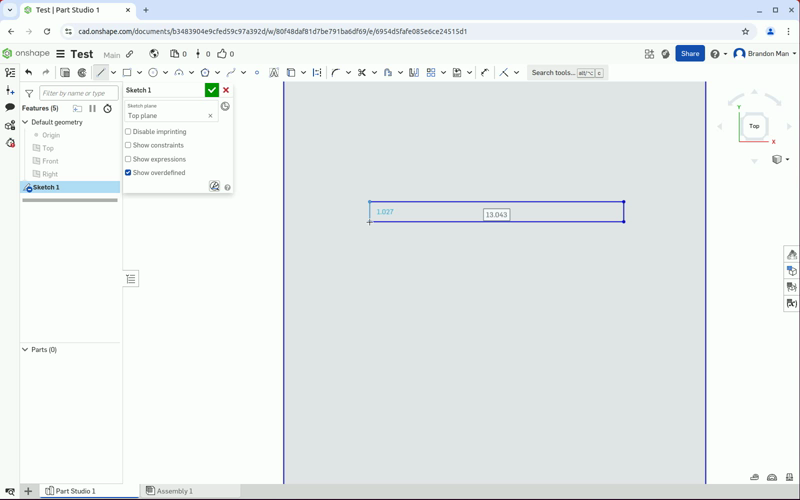
scroll(6)
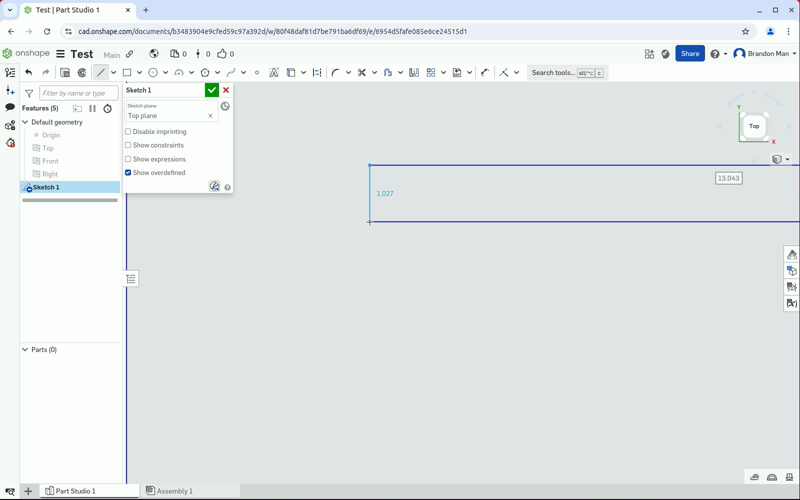
key_up(shift)
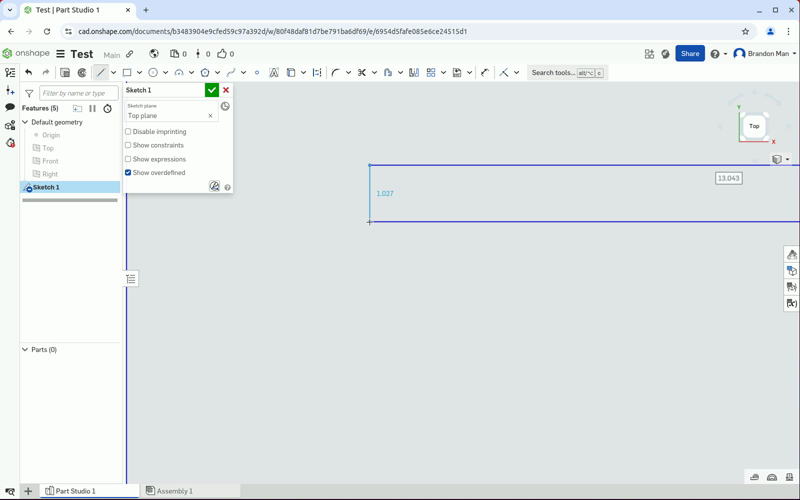
click(369, 221)
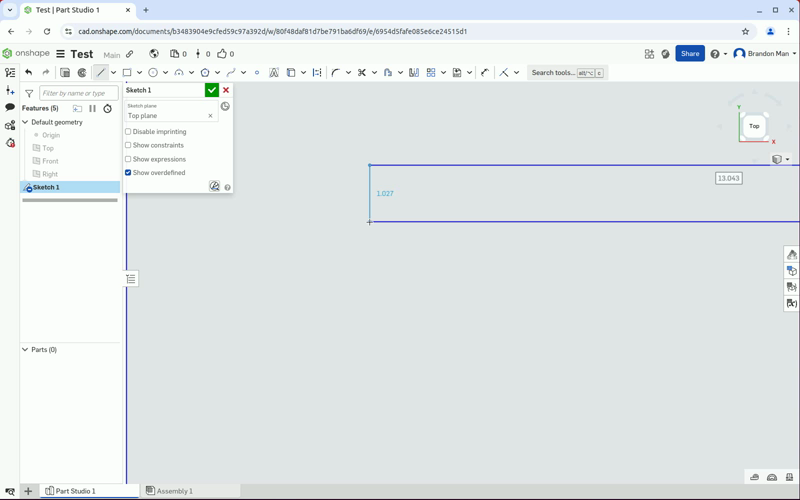
scroll(-6)
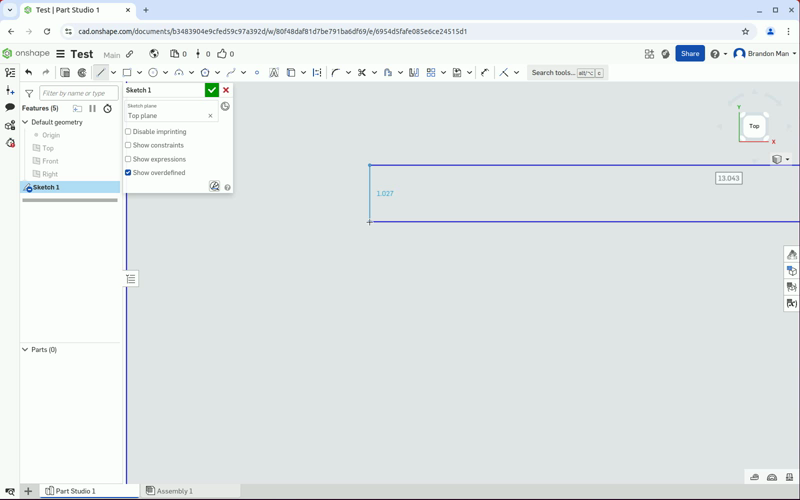
scroll(-6)
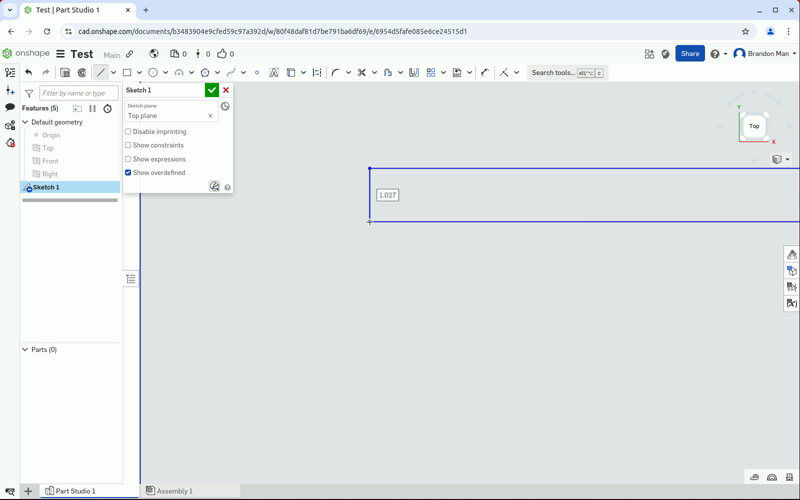
scroll(-6)
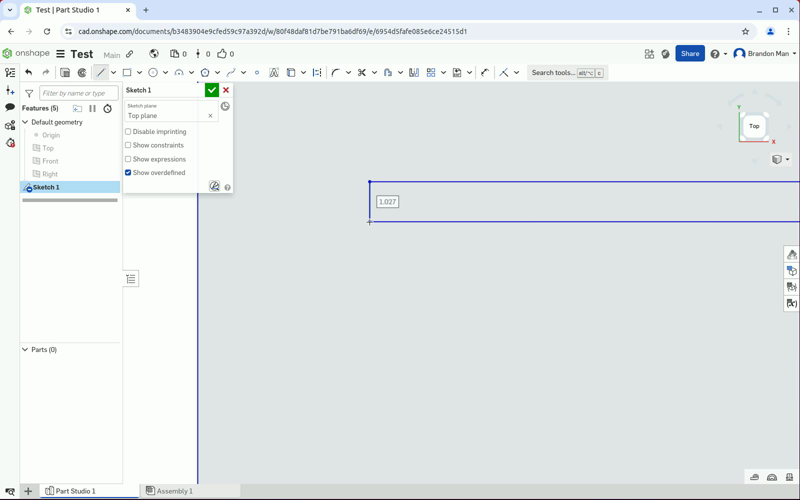
scroll(-6)
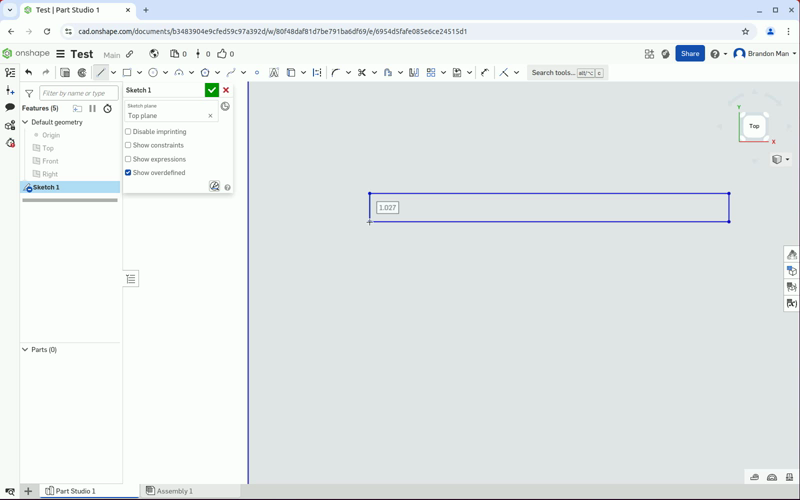
scroll(-6)
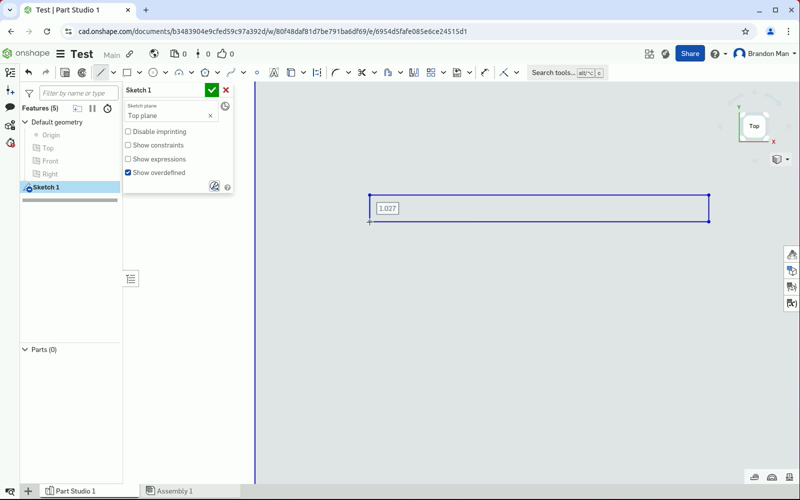
scroll(-6)
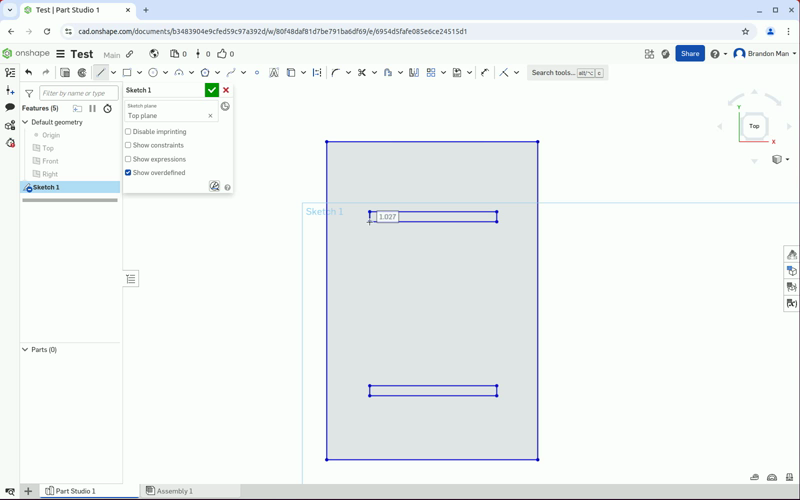
scroll(-6)
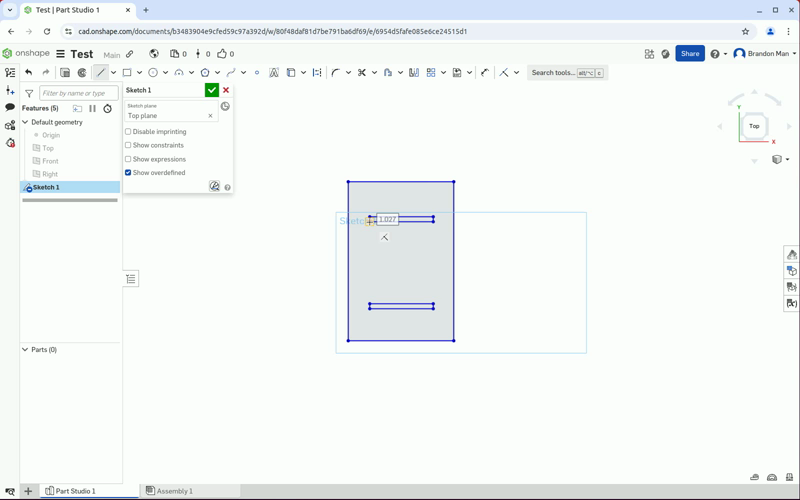
key(esc)
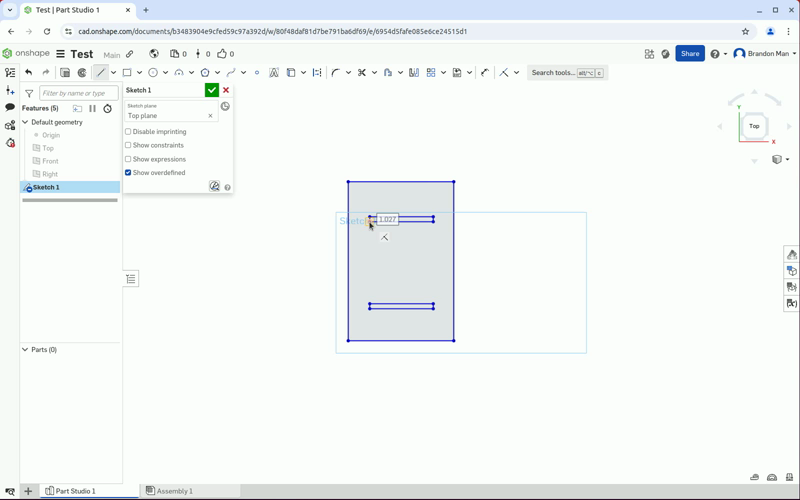
key(l)
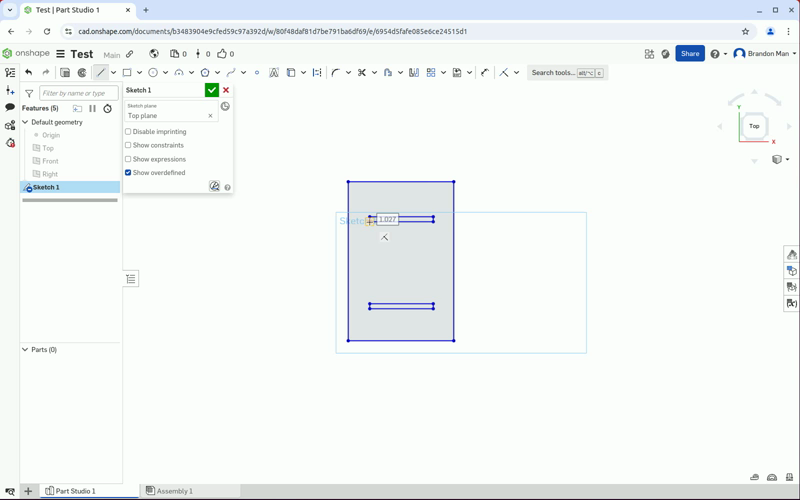
key_down(shift)
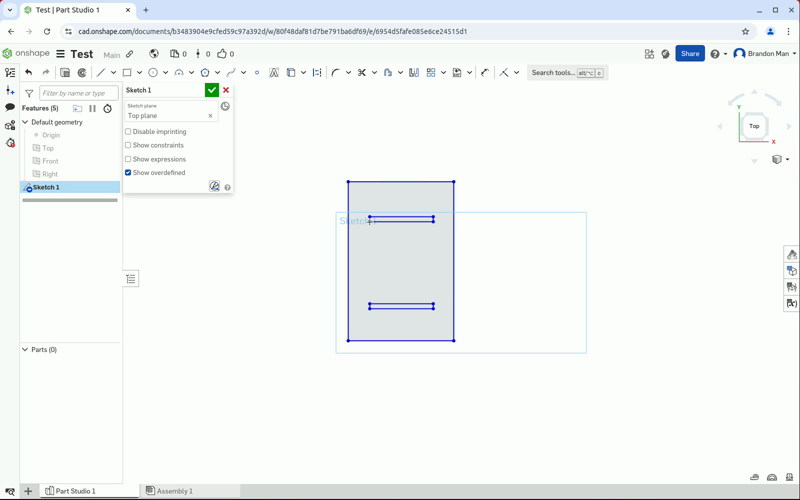
mouse_move(388, 266)
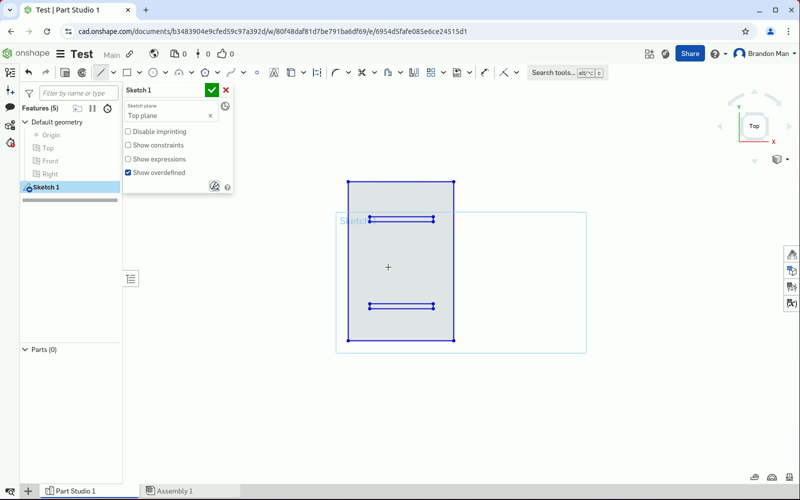
click(388, 266)
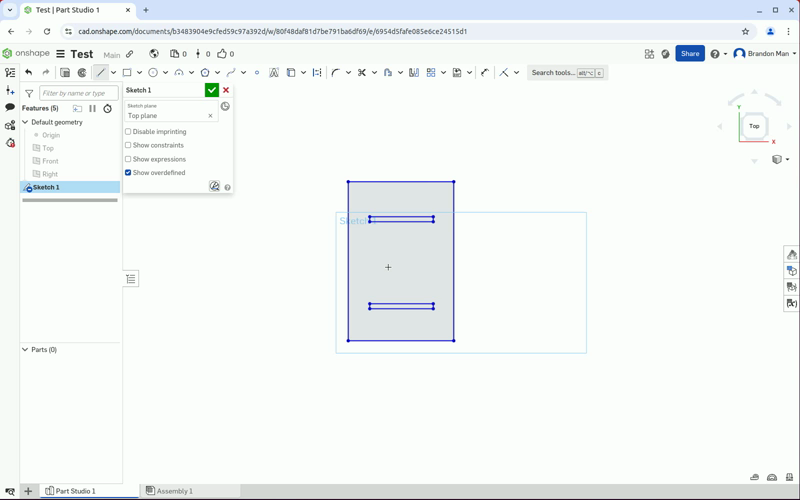
key_up(shift)
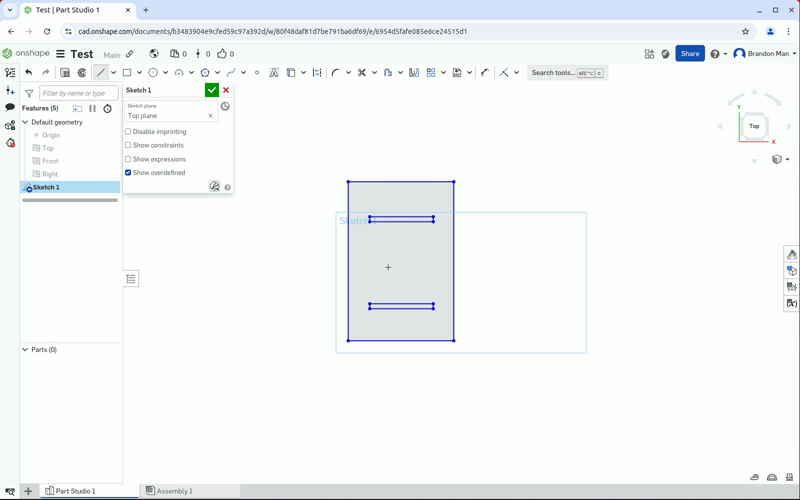
key_down(shift)
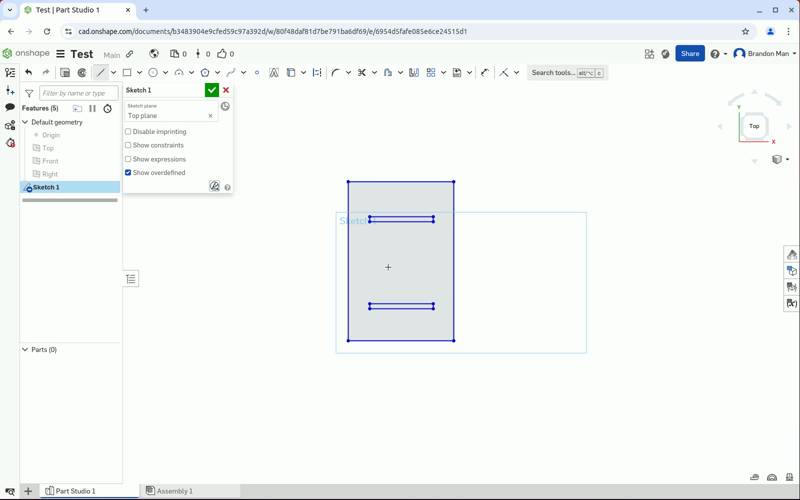
mouse_move(418, 266)
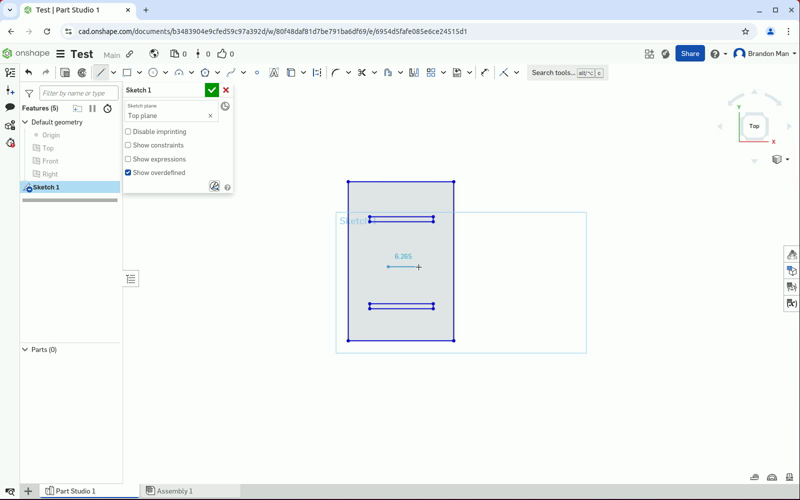
mouse_move(398, 266)
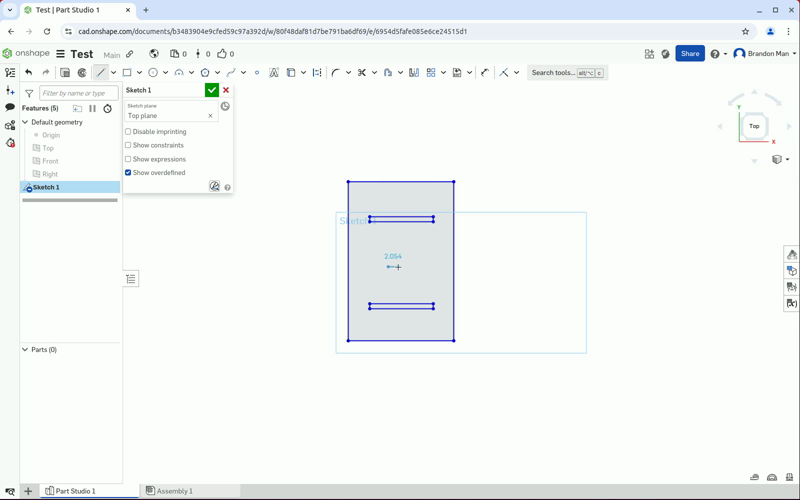
click(398, 266)
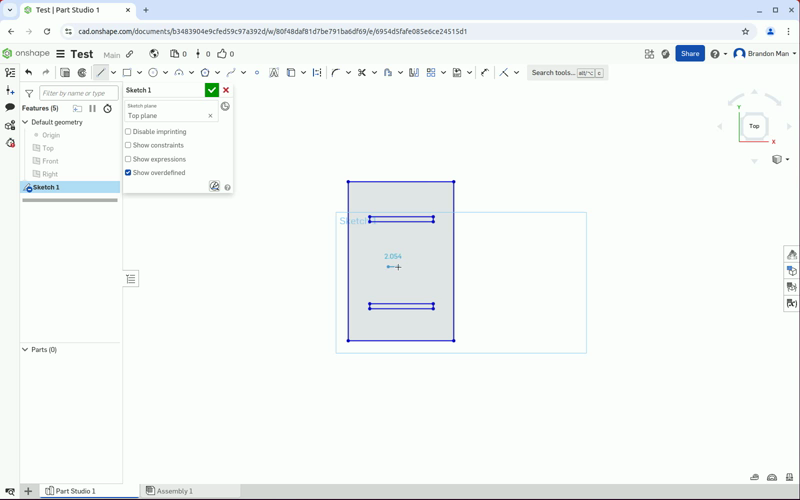
key_up(shift)
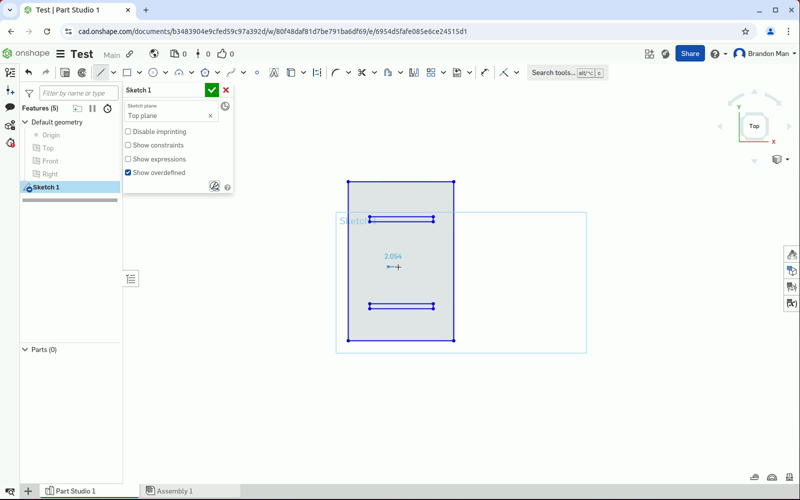
key_down(shift)
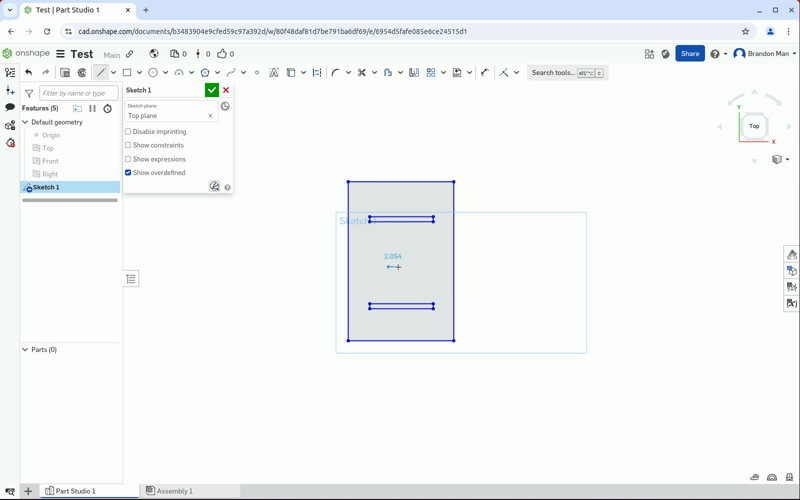
mouse_move(428, 266)
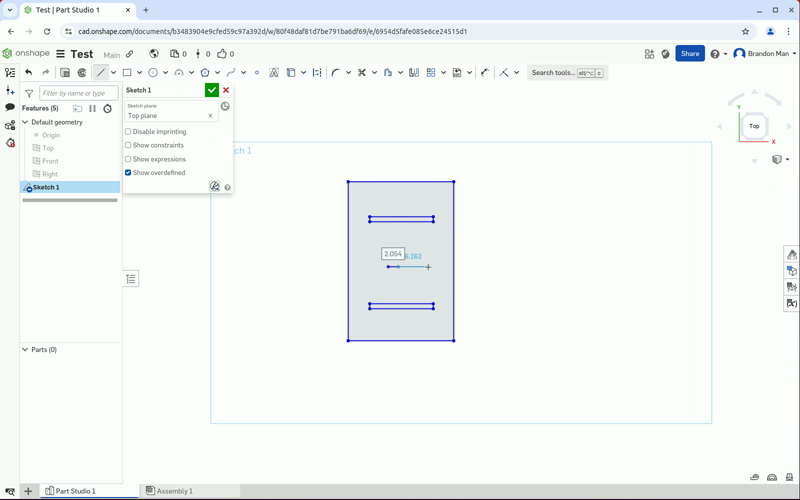
mouse_move(405, 266)
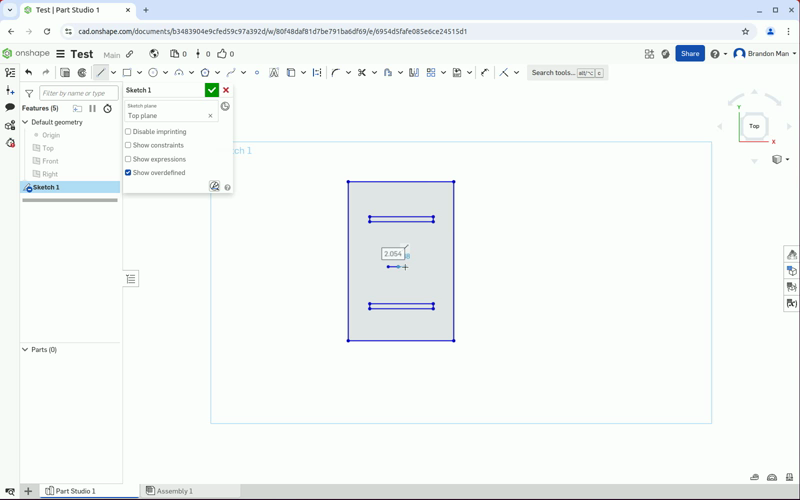
scroll(6)
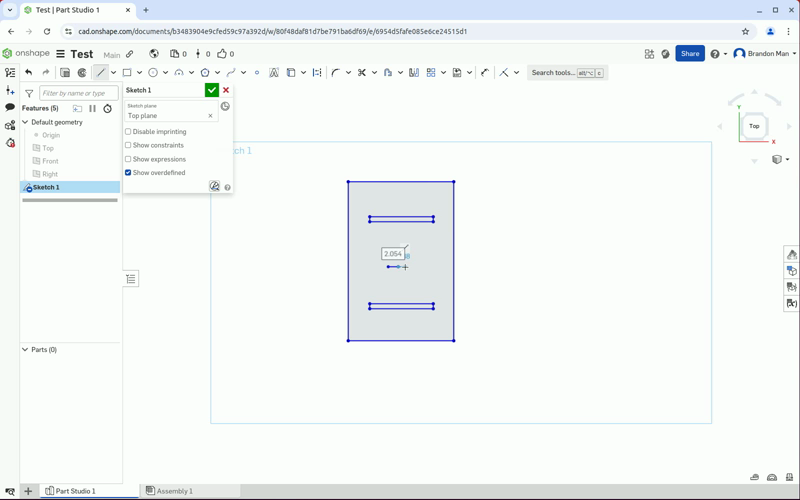
scroll(6)
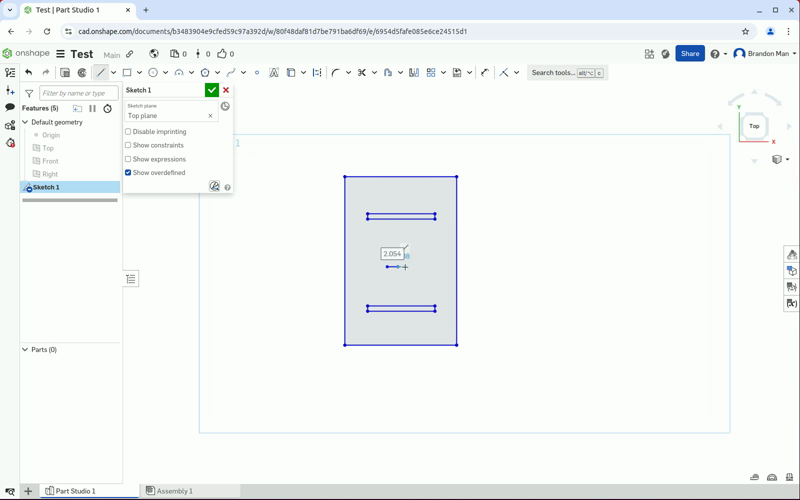
scroll(6)
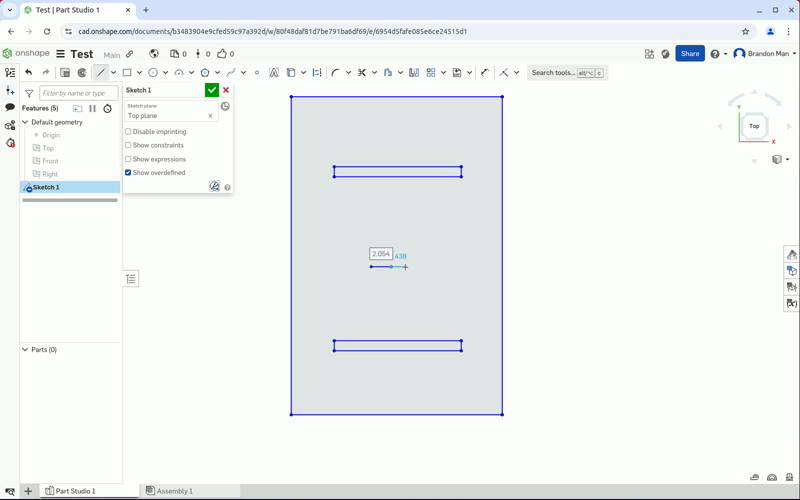
scroll(6)
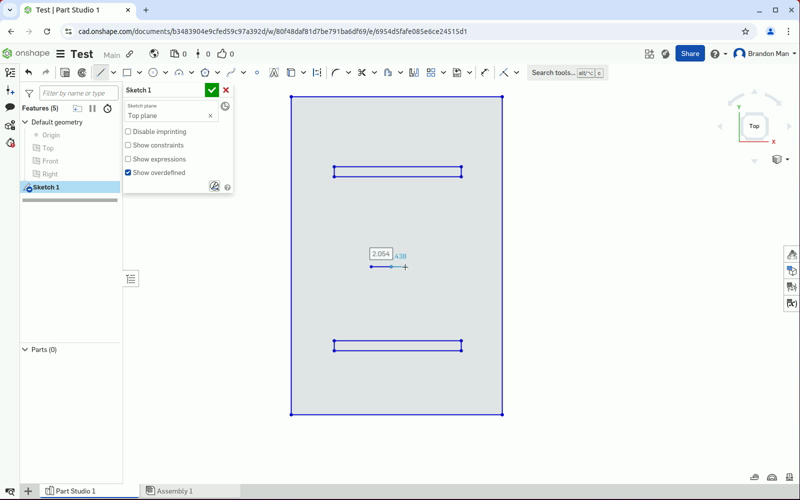
scroll(6)
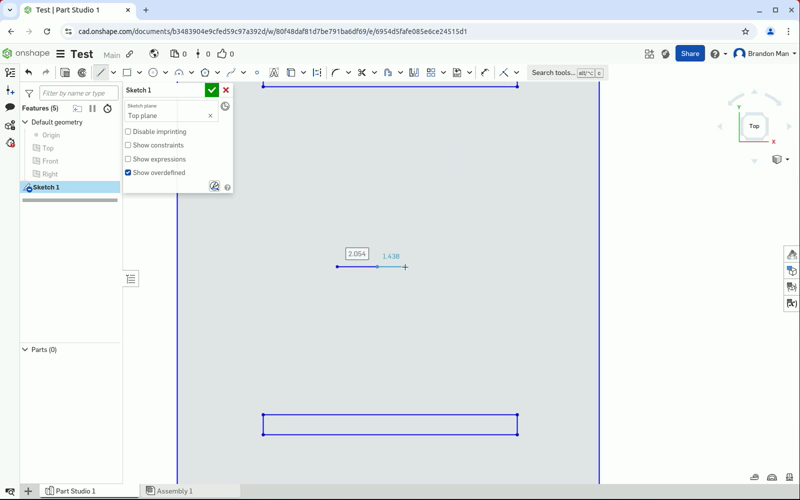
scroll(6)
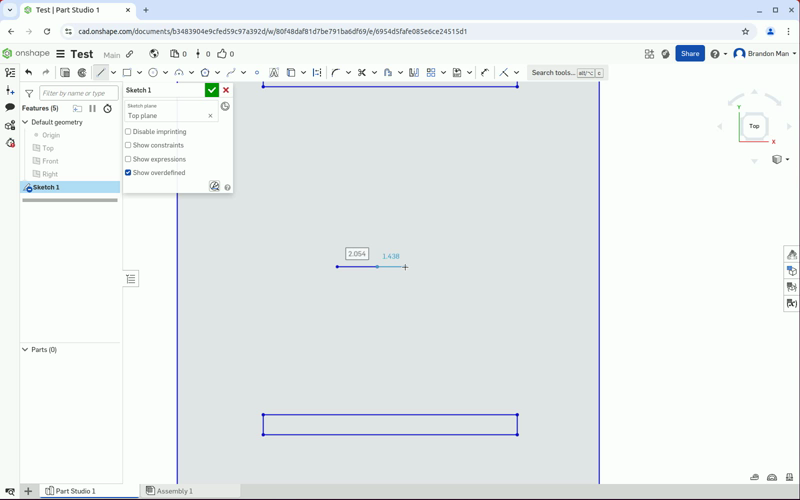
scroll(6)
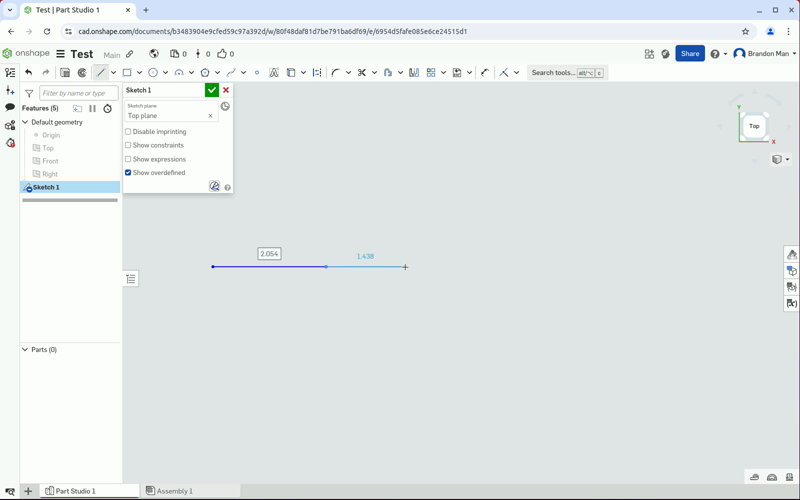
click(405, 266)
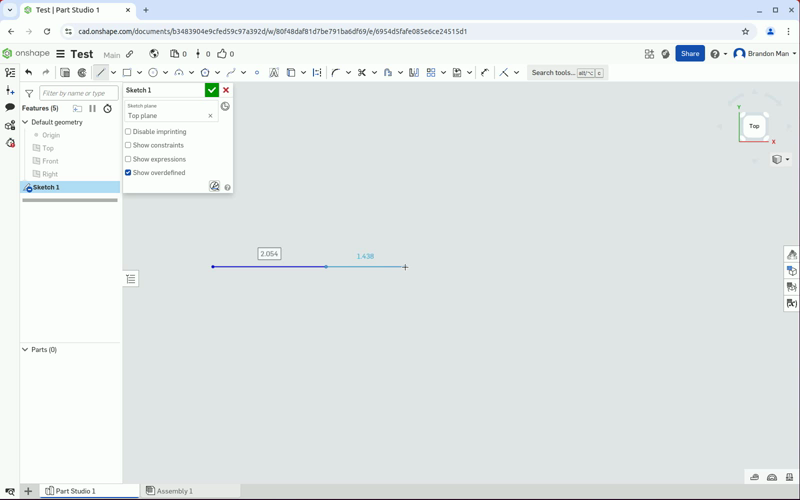
scroll(-6)
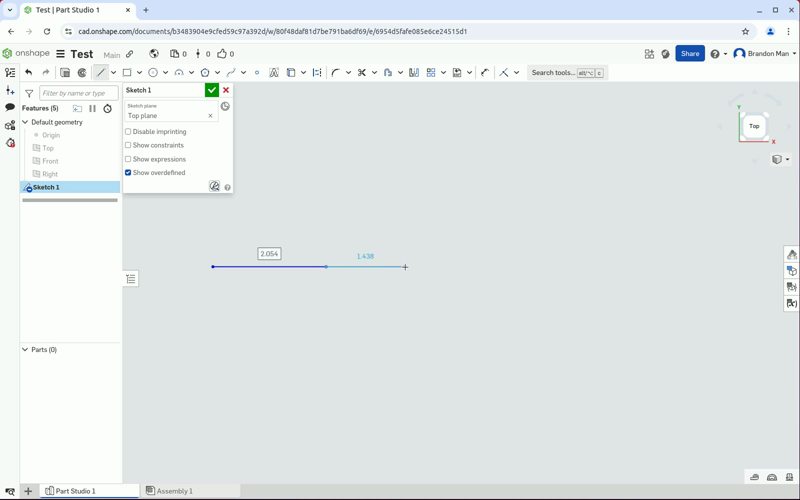
scroll(-6)
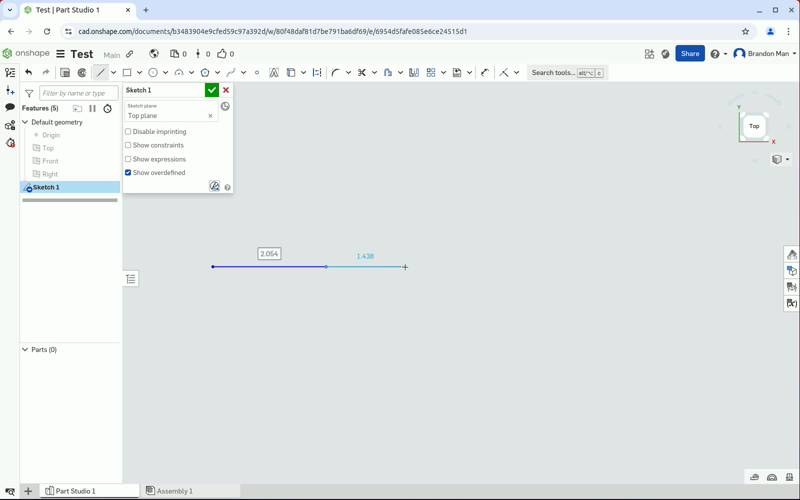
scroll(-6)
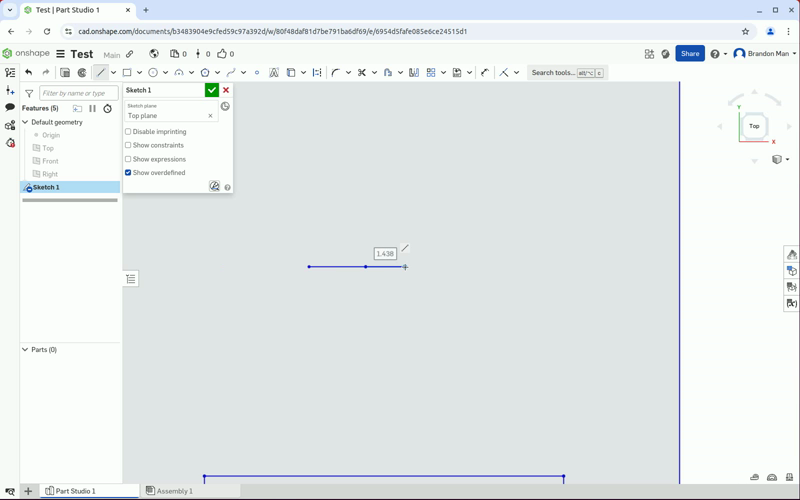
scroll(-6)
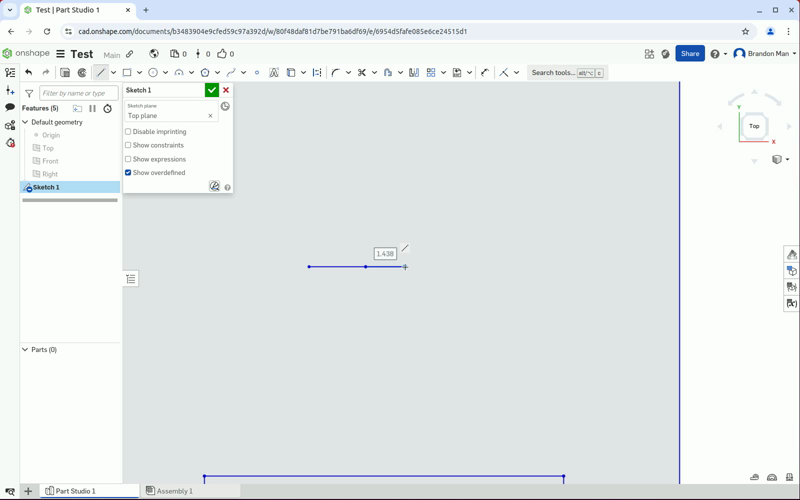
scroll(-6)
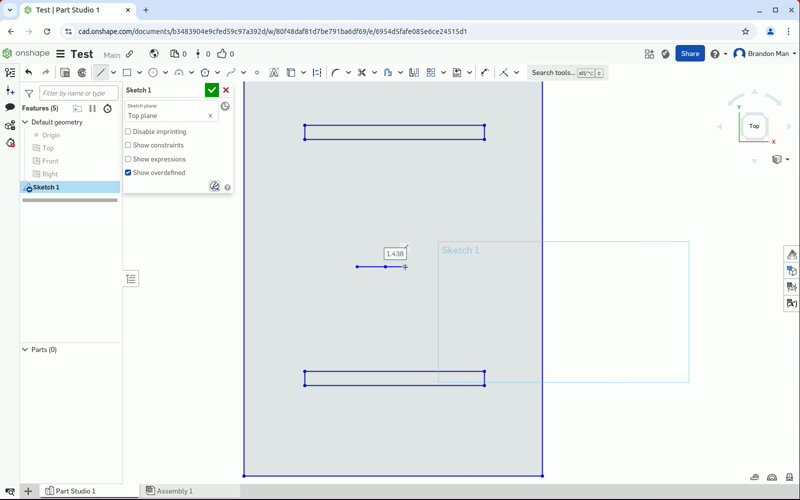
scroll(-6)
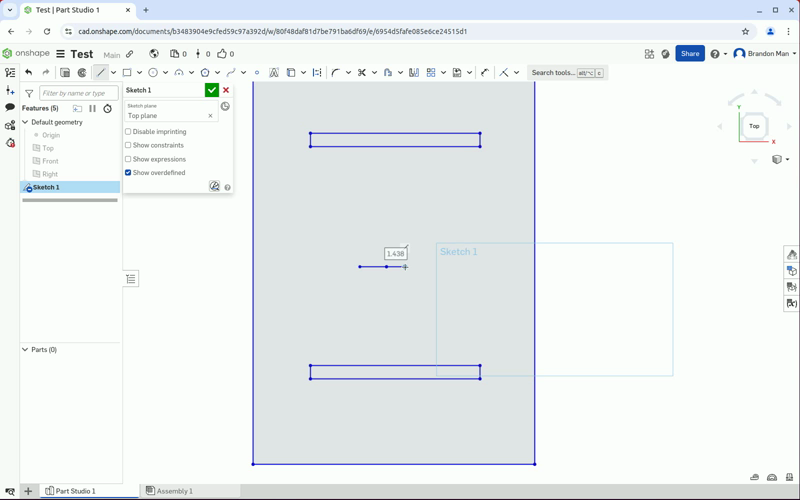
scroll(-6)
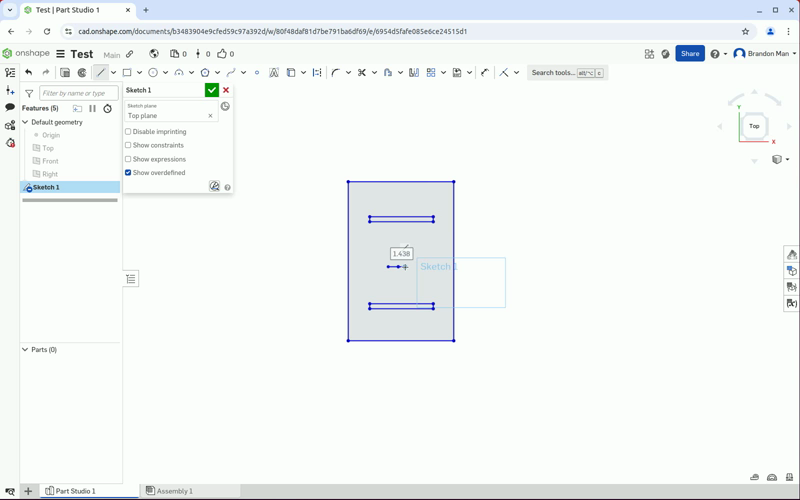
key_up(shift)
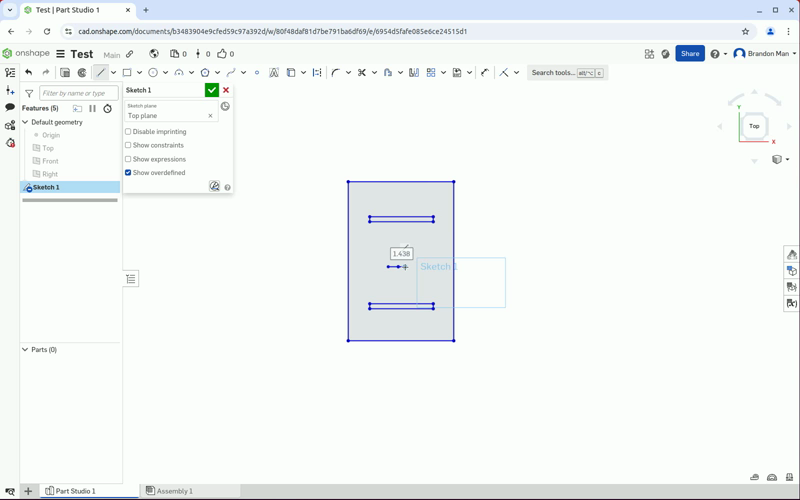
key_down(shift)
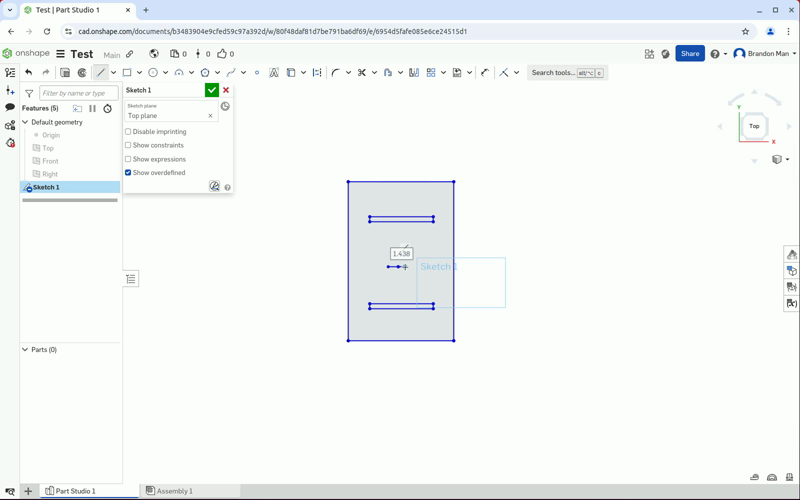
mouse_move(435, 266)
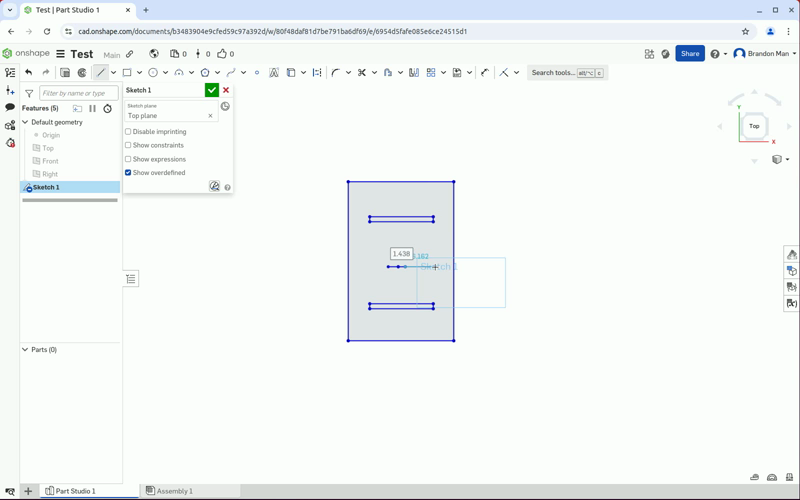
mouse_move(415, 266)
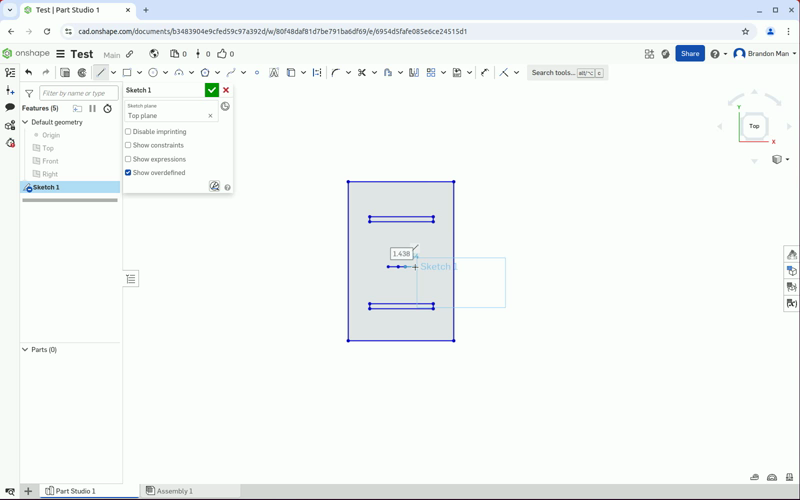
click(415, 266)
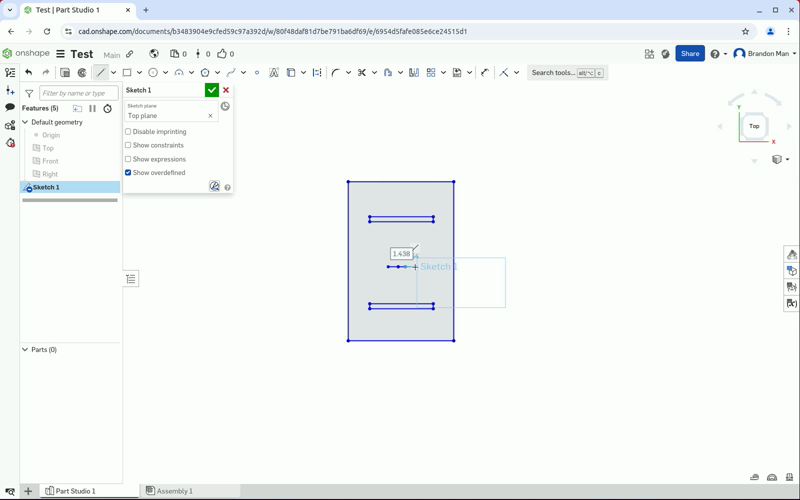
key_up(shift)
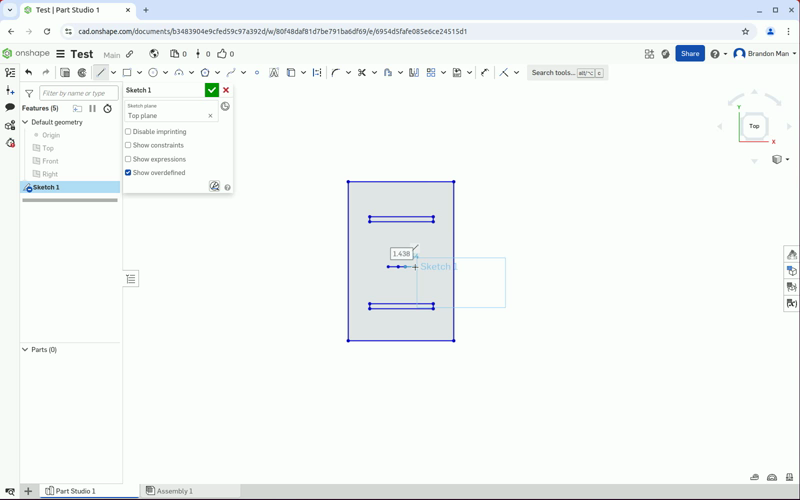
key_down(shift)
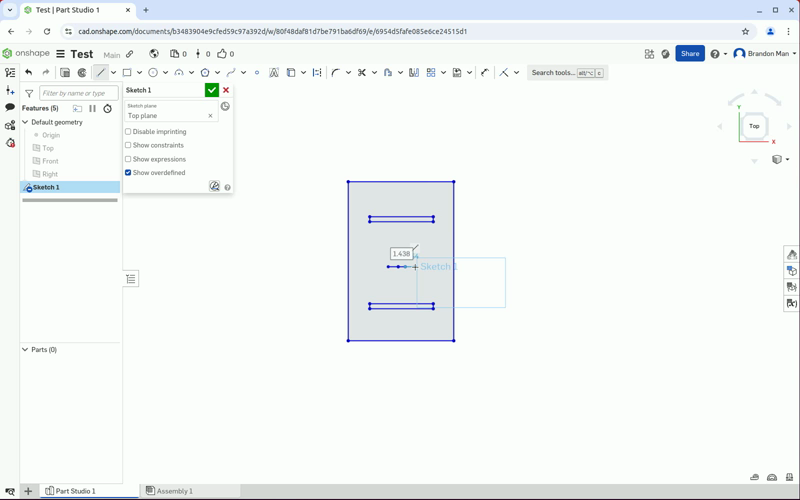
mouse_move(445, 266)
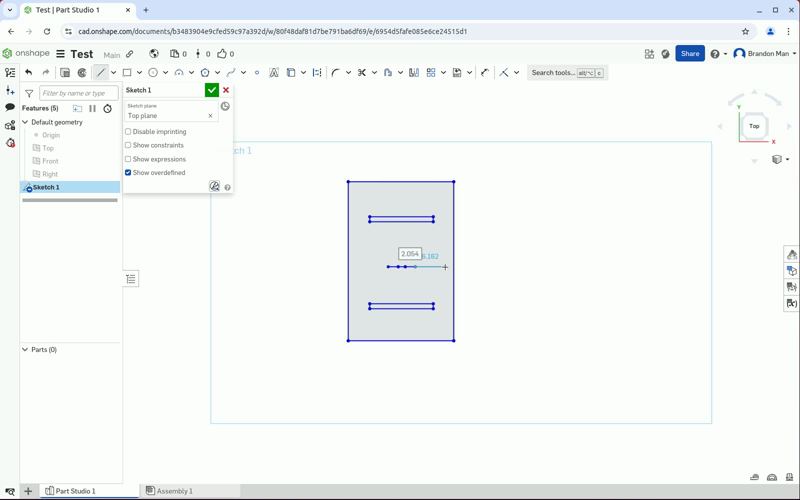
mouse_move(415, 255)
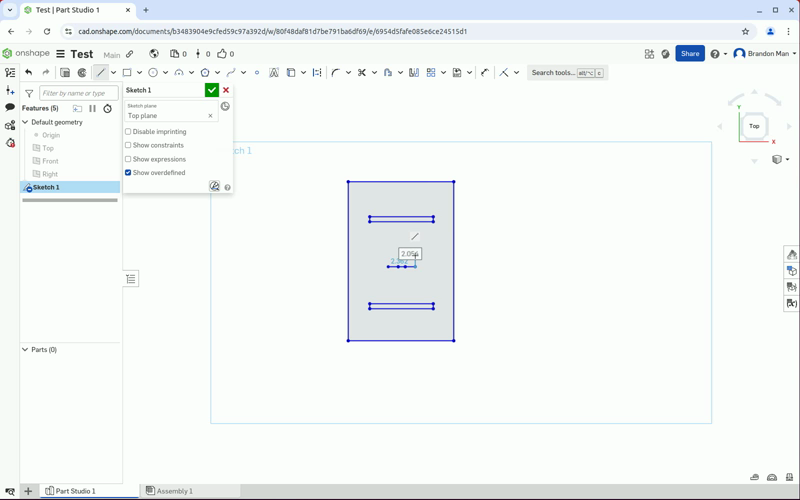
click(415, 255)
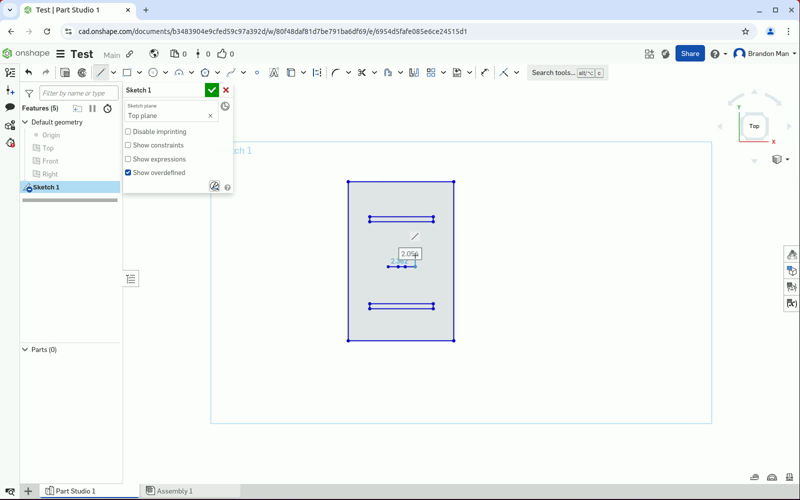
key_up(shift)
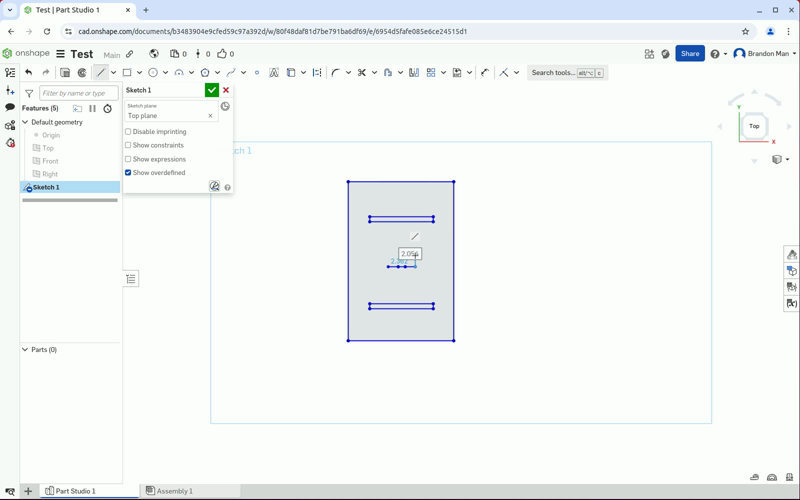
key_down(shift)
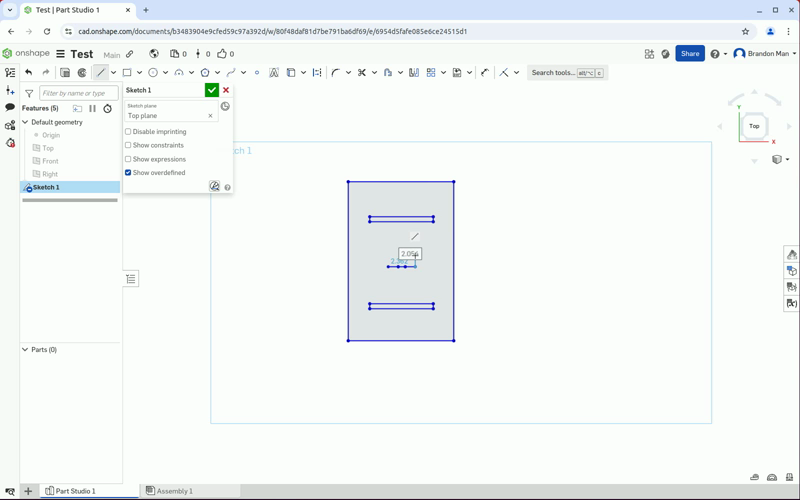
mouse_move(445, 255)
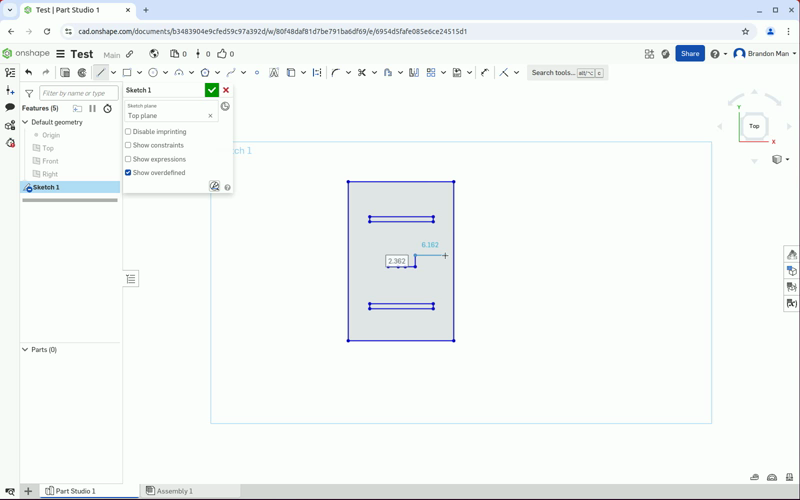
mouse_move(405, 255)
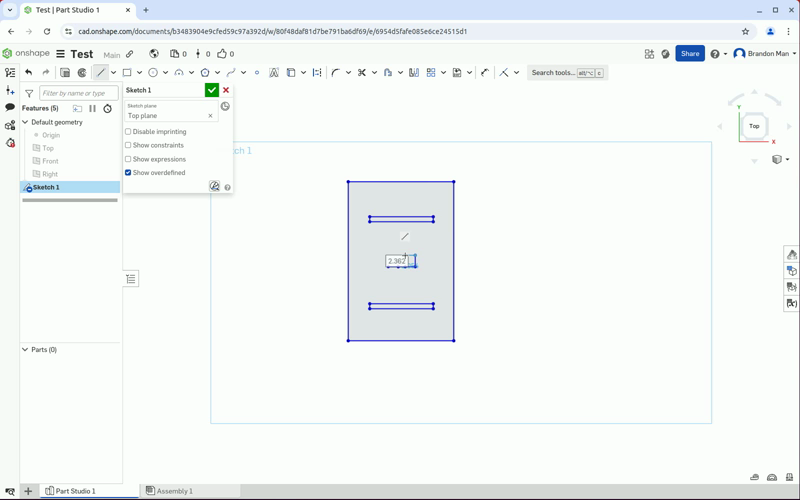
click(405, 255)
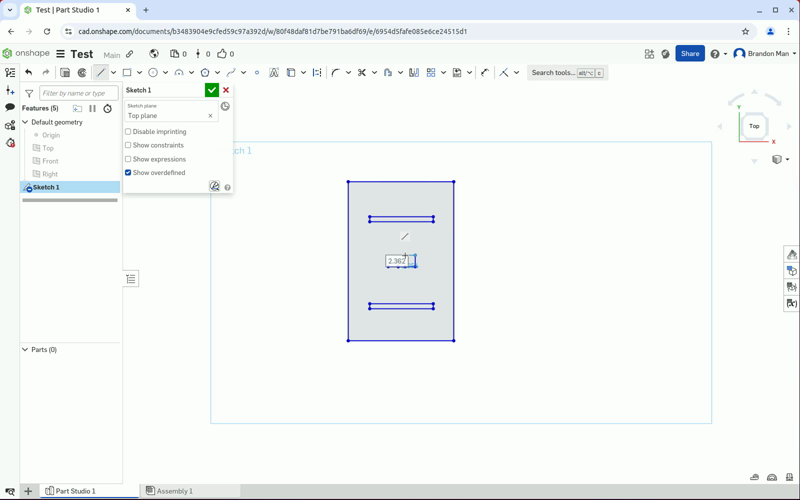
key_up(shift)
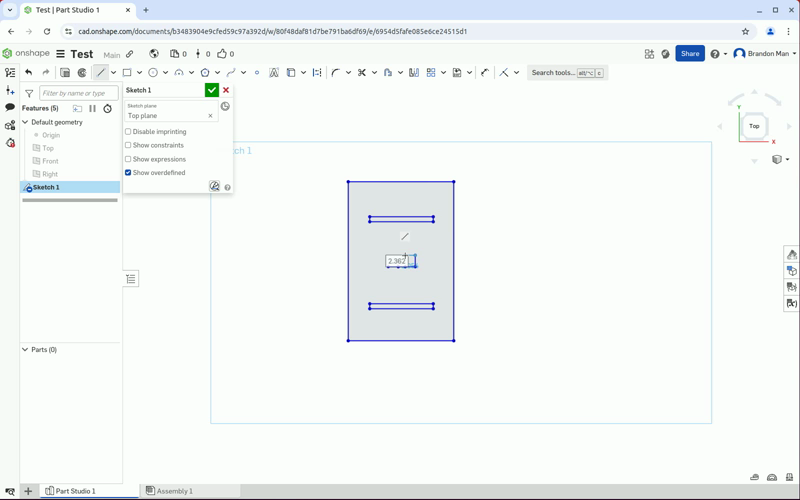
key_down(shift)
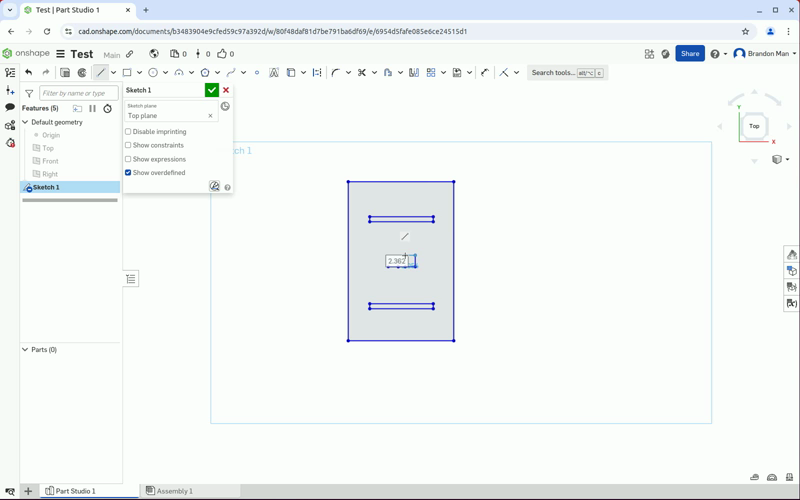
mouse_move(435, 255)
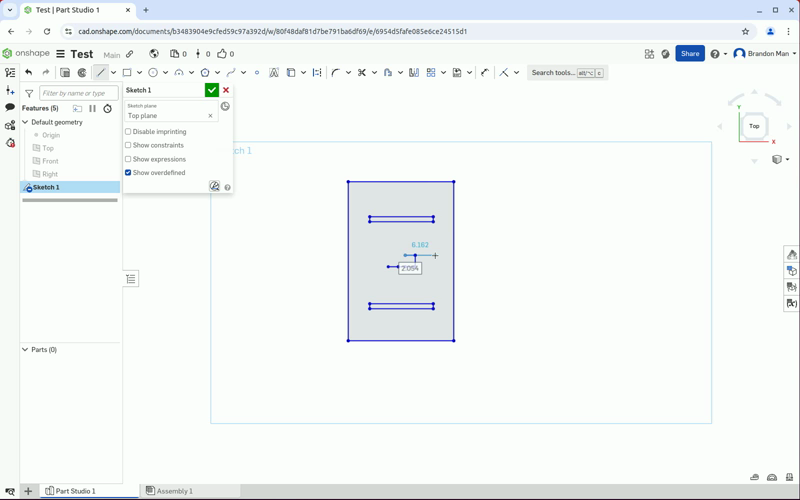
mouse_move(398, 255)
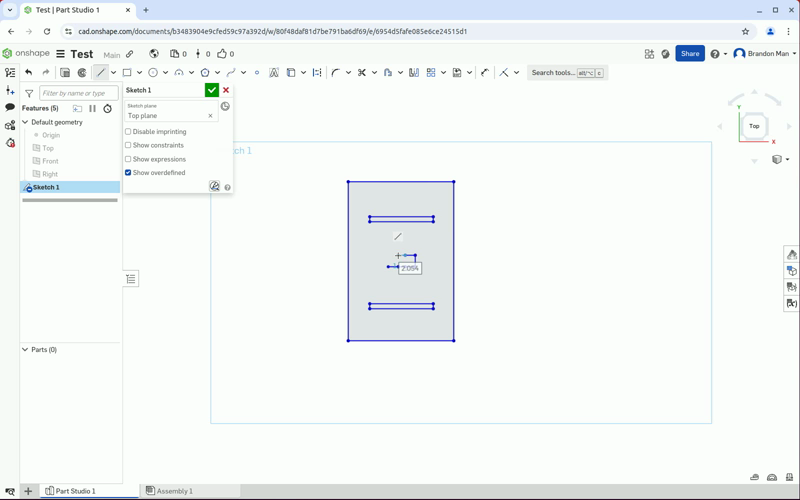
scroll(6)
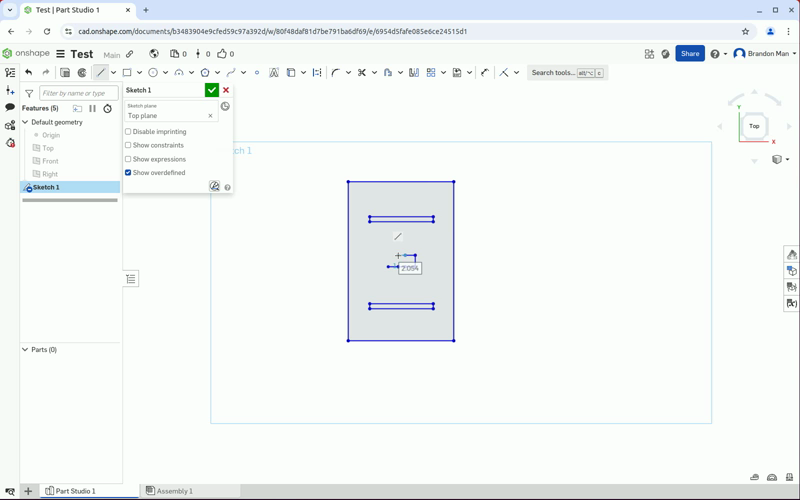
scroll(6)
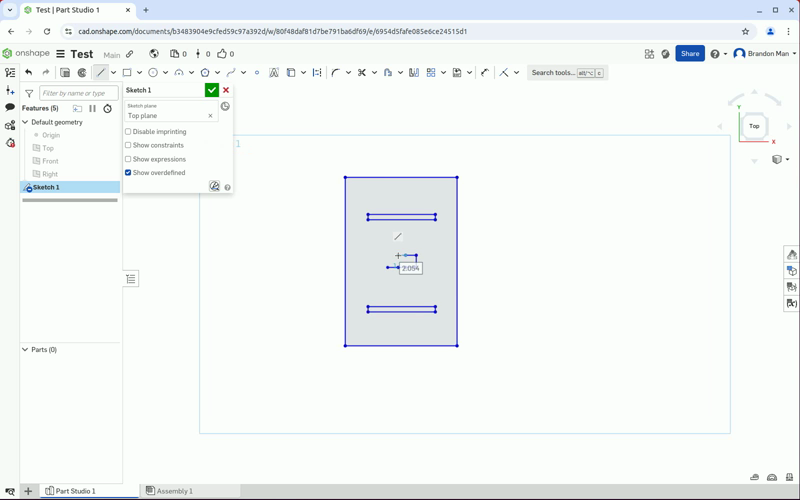
scroll(6)
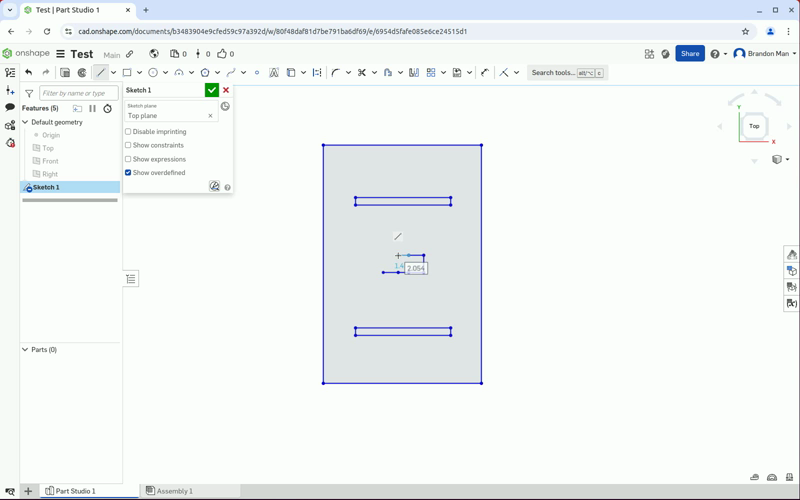
scroll(6)
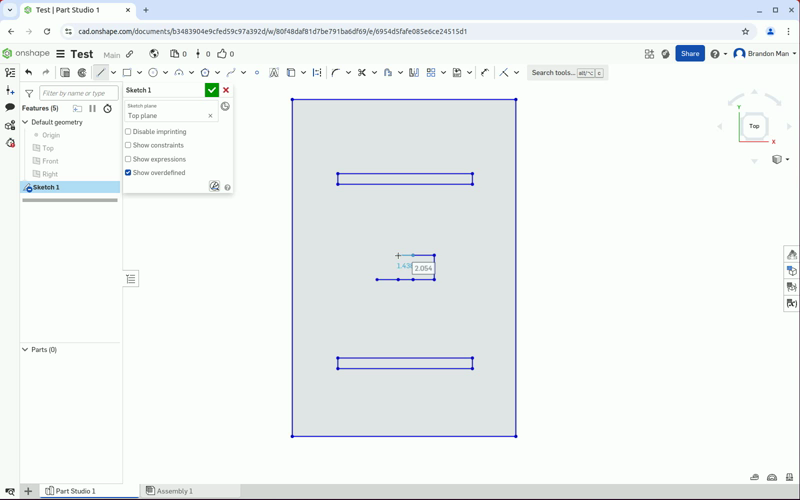
scroll(6)
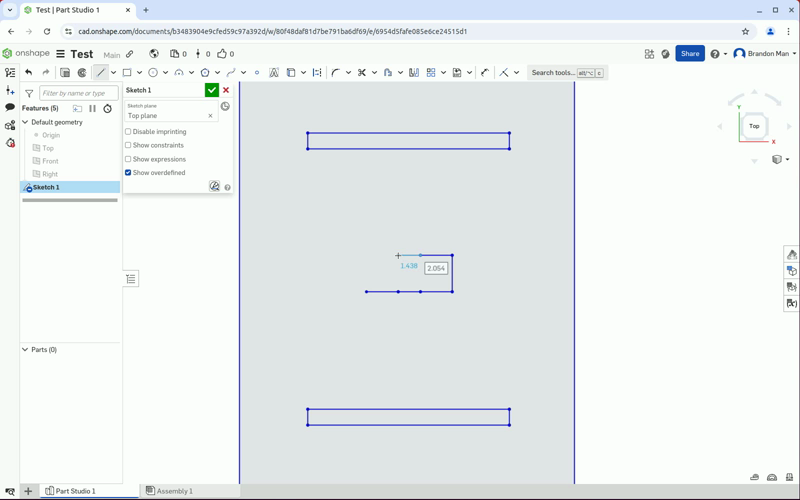
scroll(6)
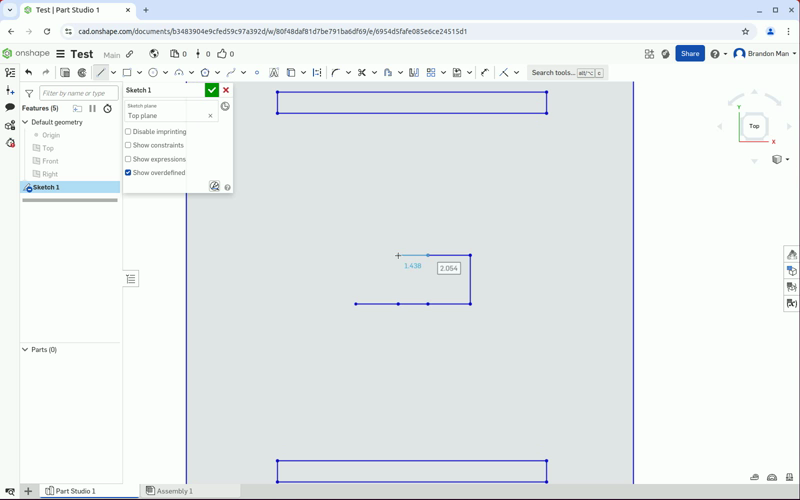
scroll(6)
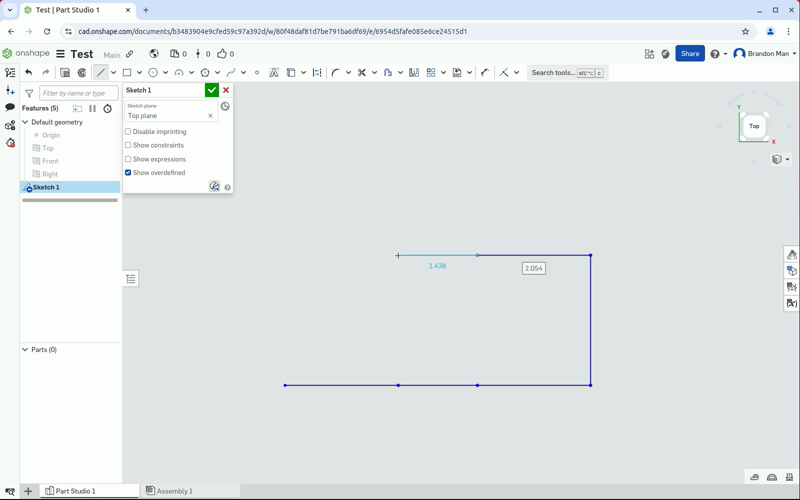
click(398, 255)
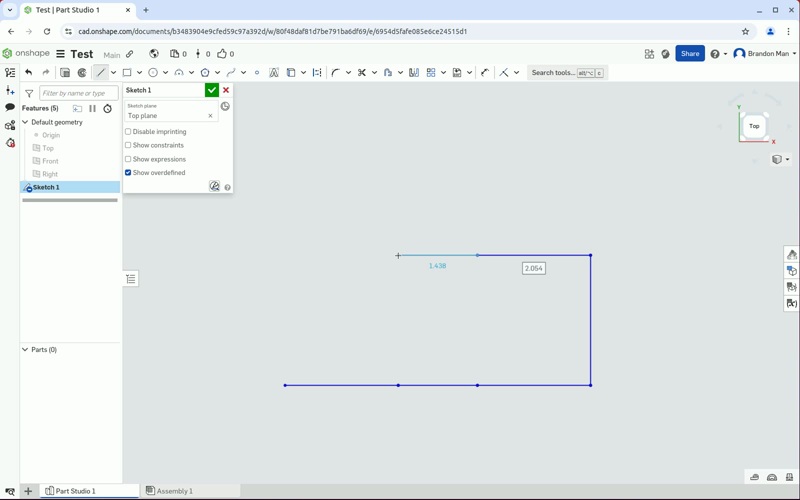
scroll(-6)
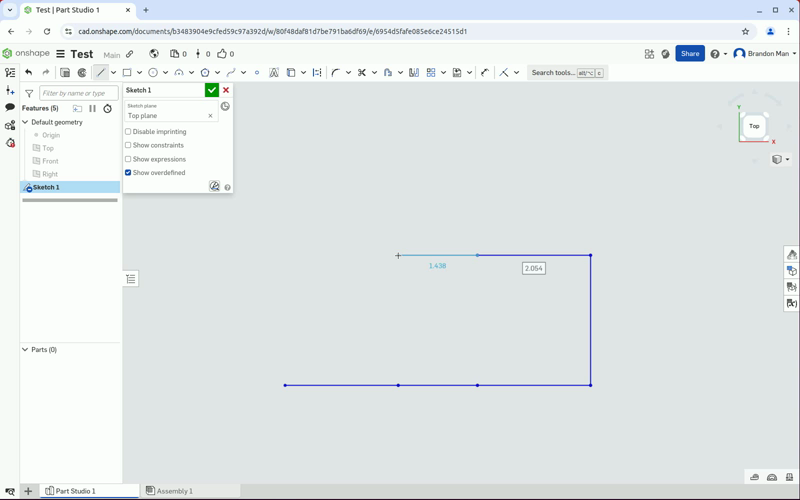
scroll(-6)
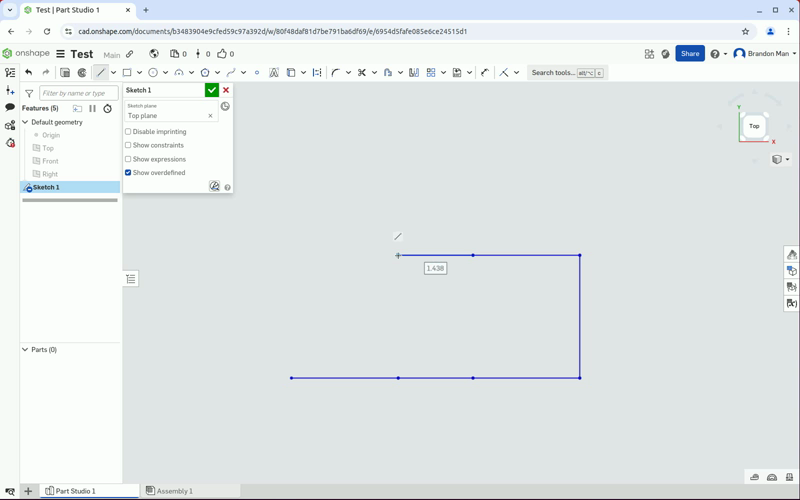
scroll(-6)
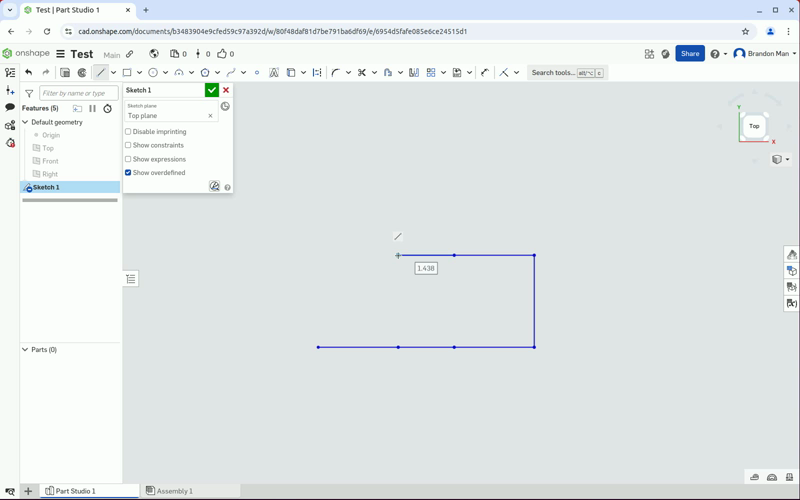
scroll(-6)
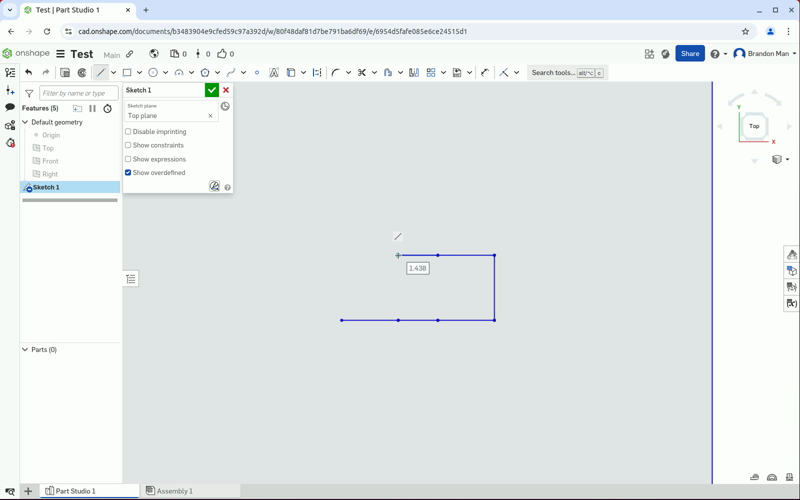
scroll(-6)
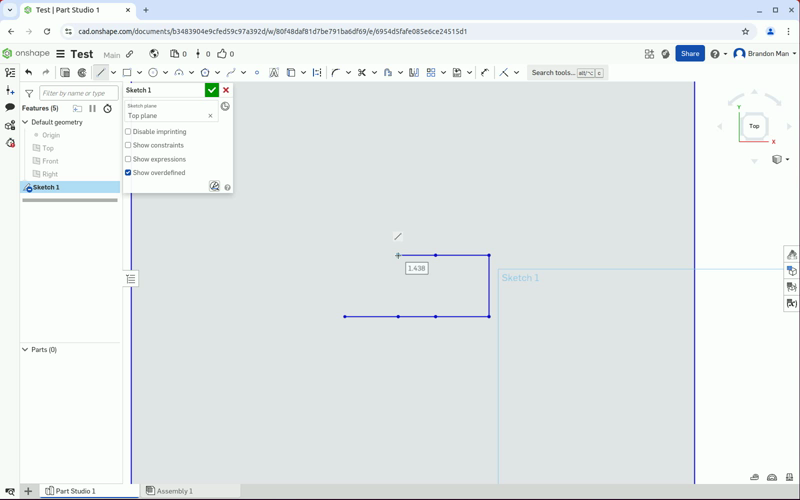
scroll(-6)
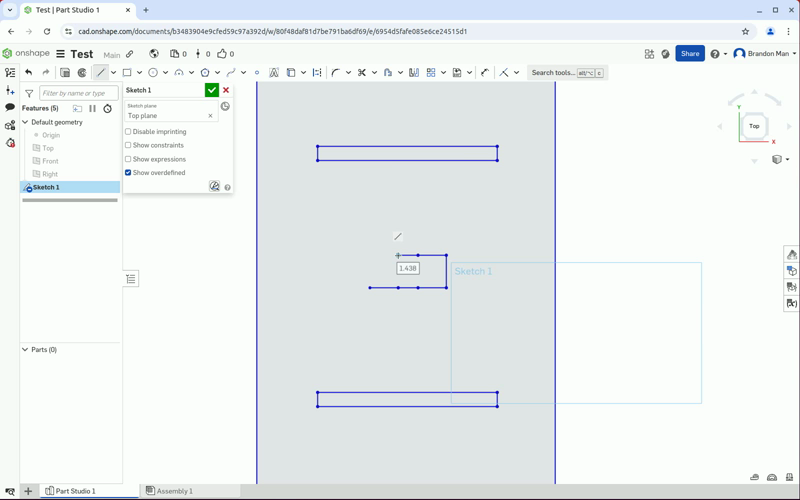
scroll(-6)
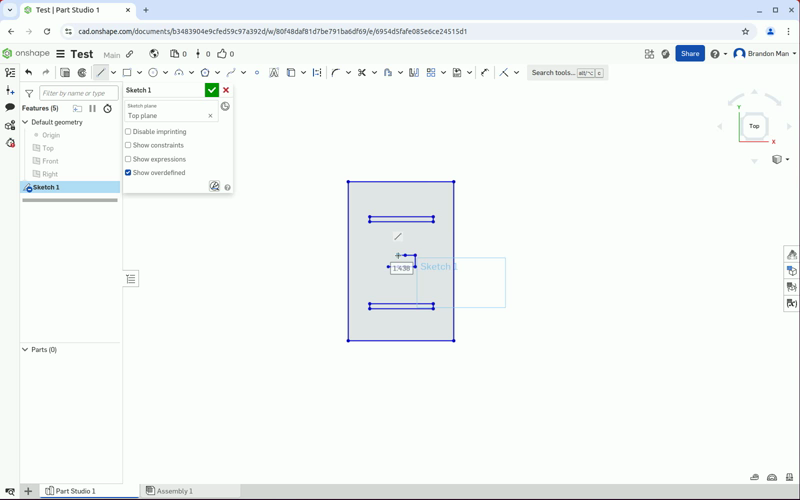
key_up(shift)
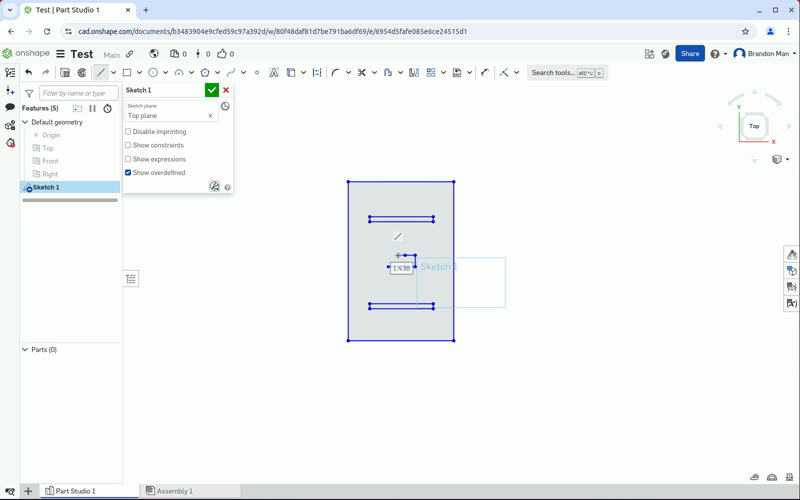
key_down(shift)
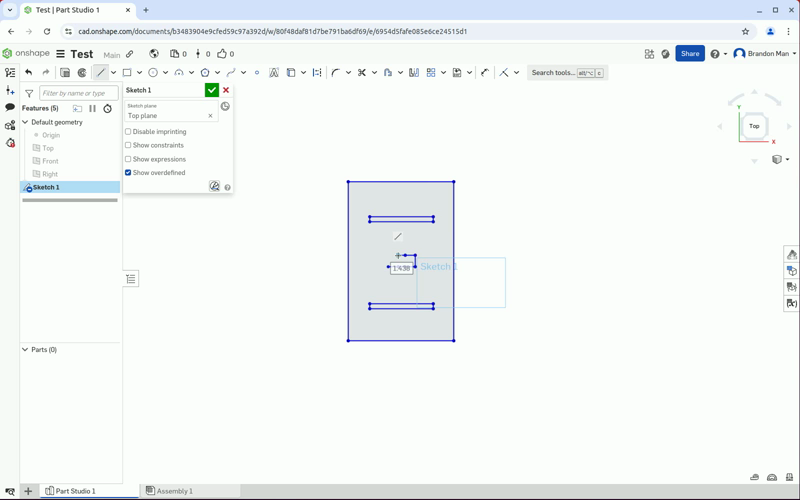
mouse_move(428, 255)
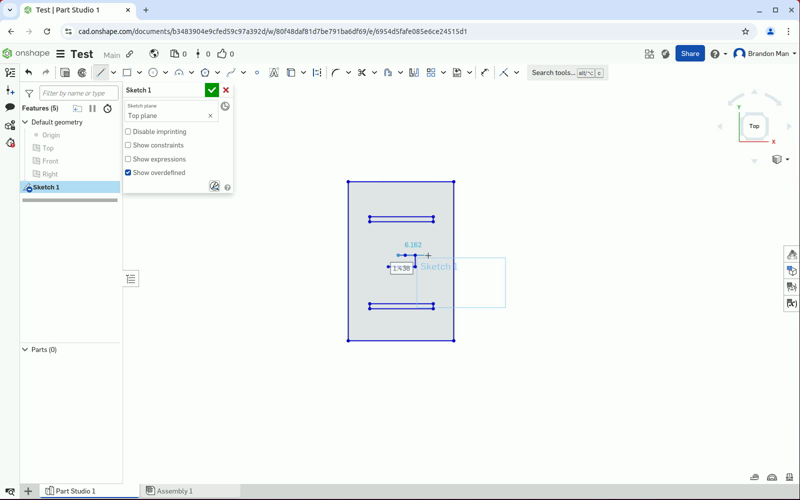
mouse_move(388, 255)
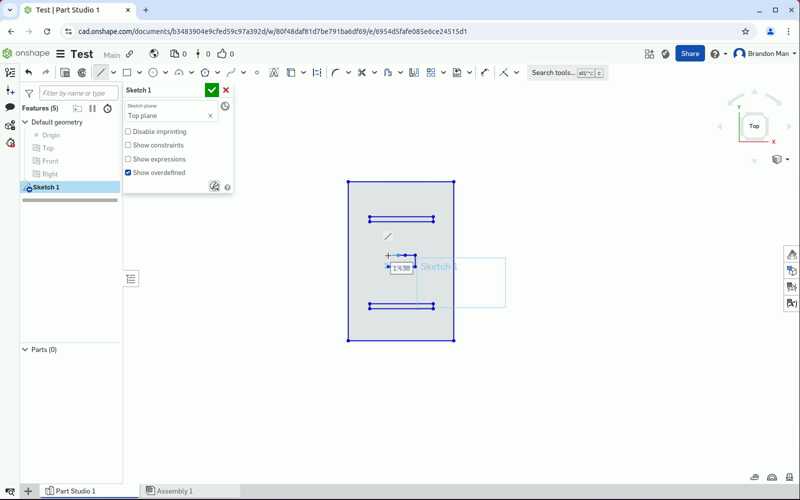
click(388, 255)
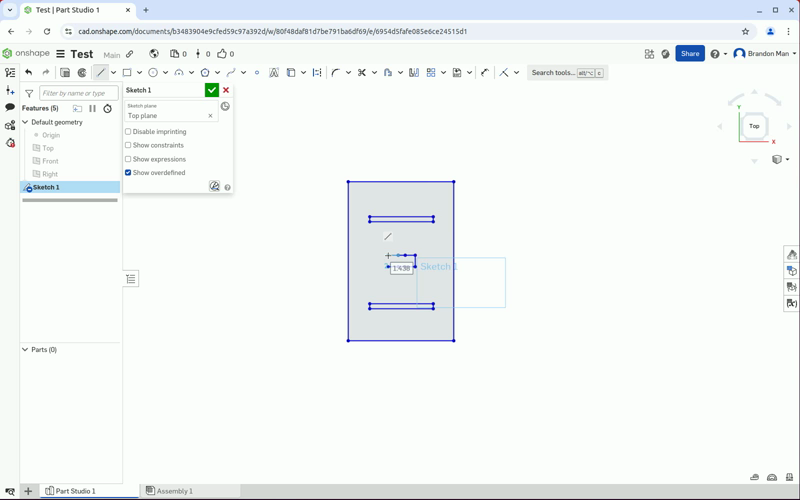
key_up(shift)
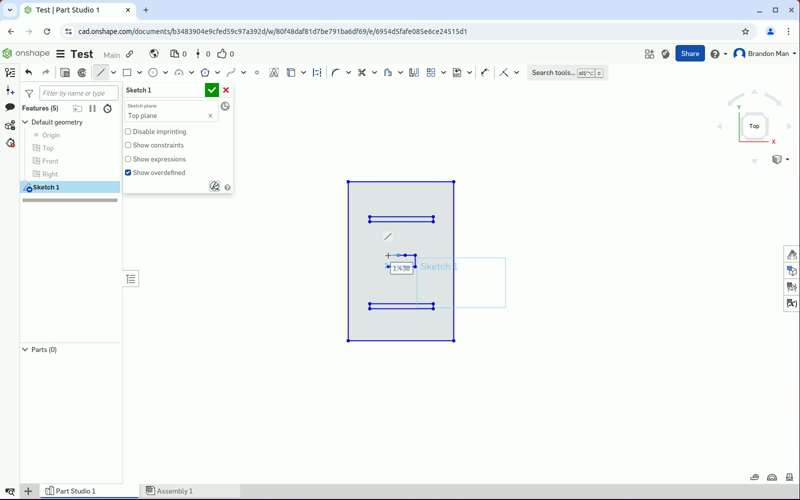
mouse_move(418, 255)
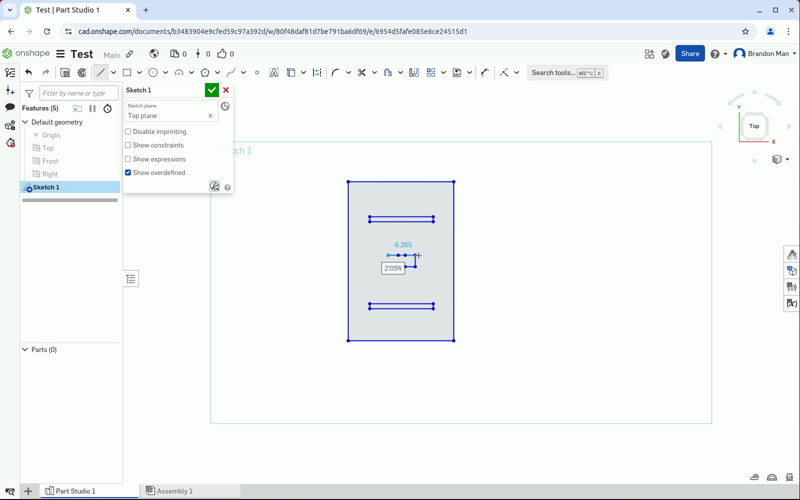
key_down(shift)
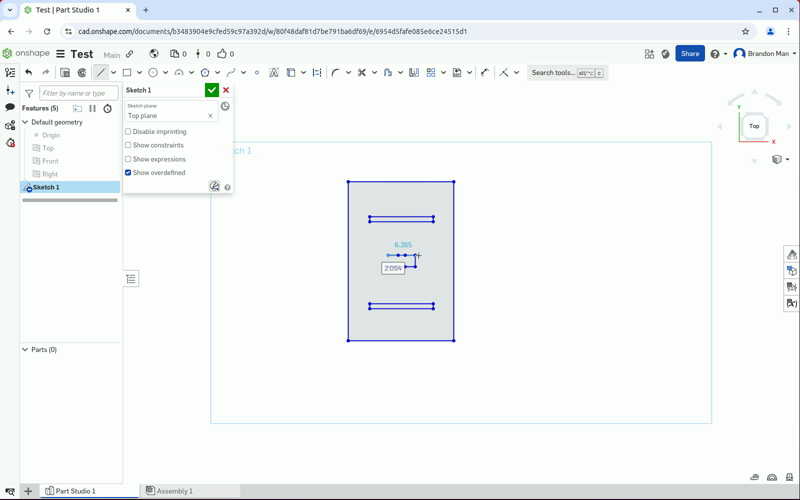
mouse_move(388, 266)
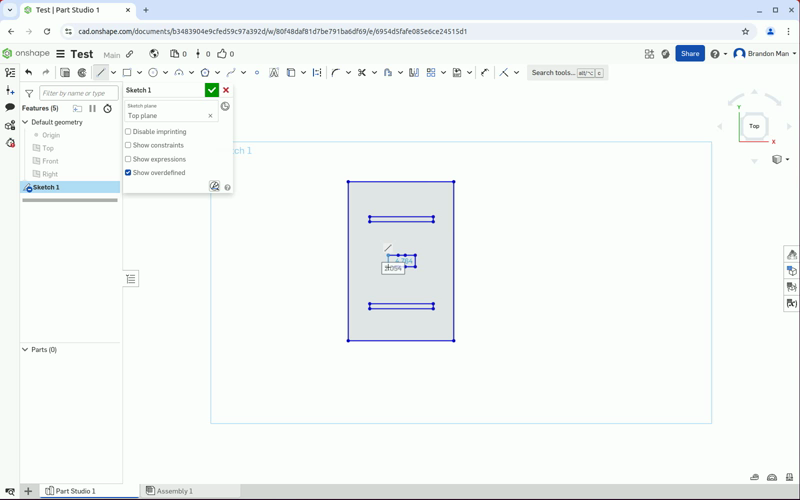
key_up(shift)
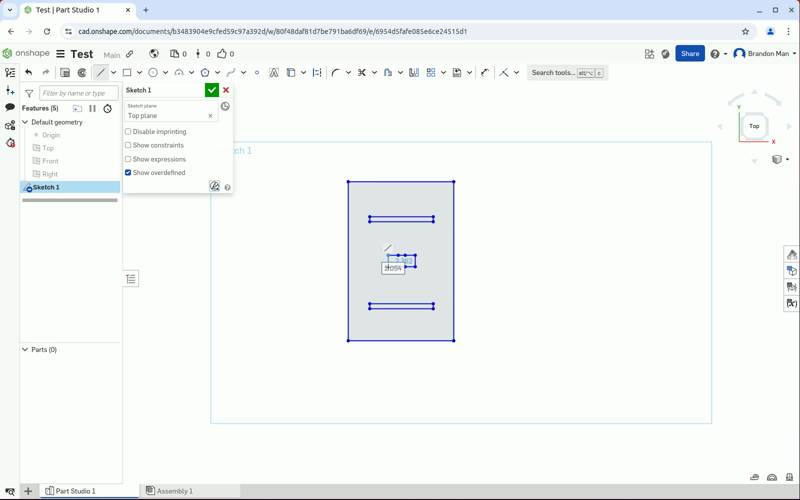
click(388, 266)
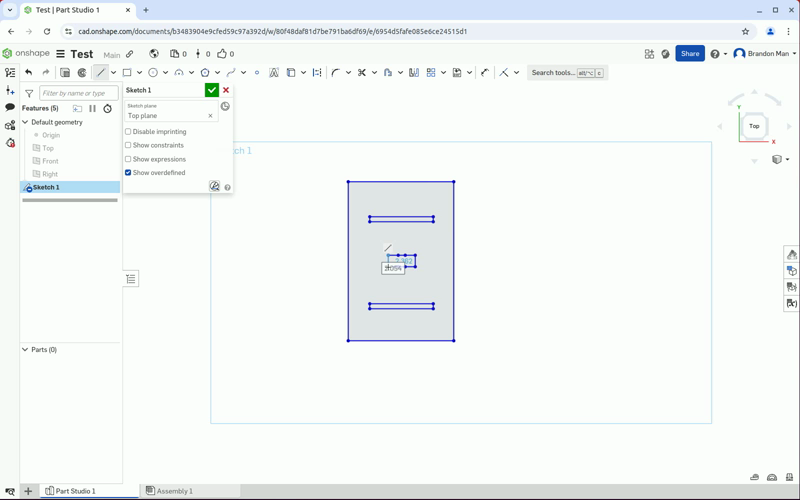
key(esc)
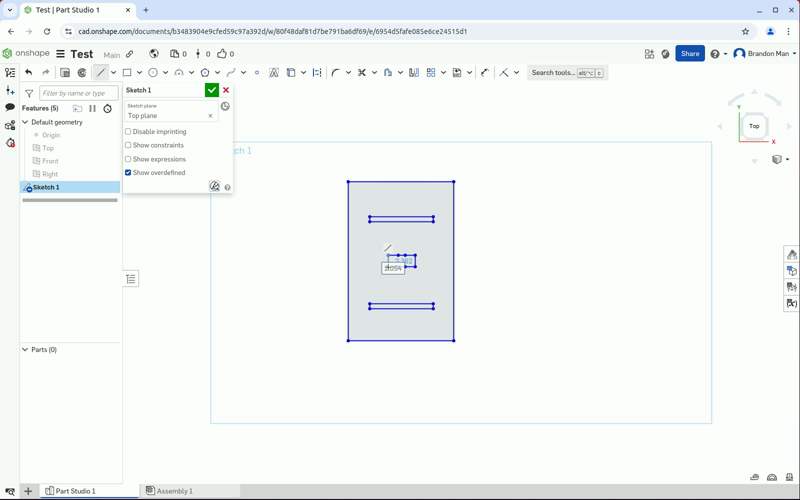
mouse_move(373, 262)
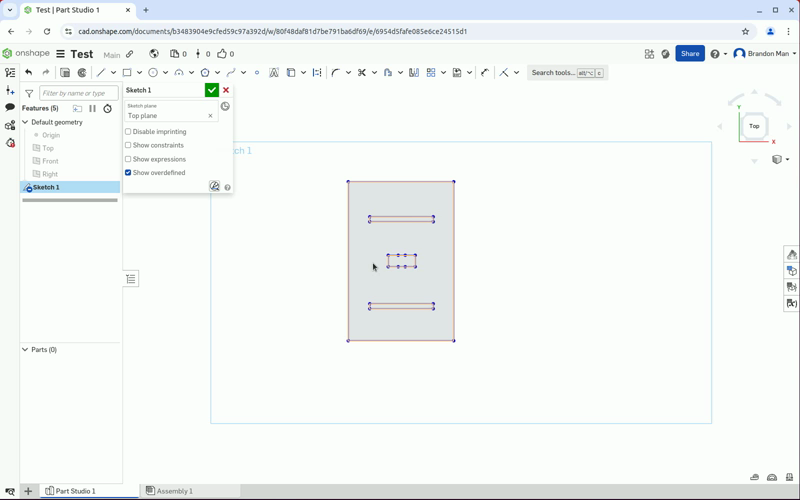
click(373, 262)
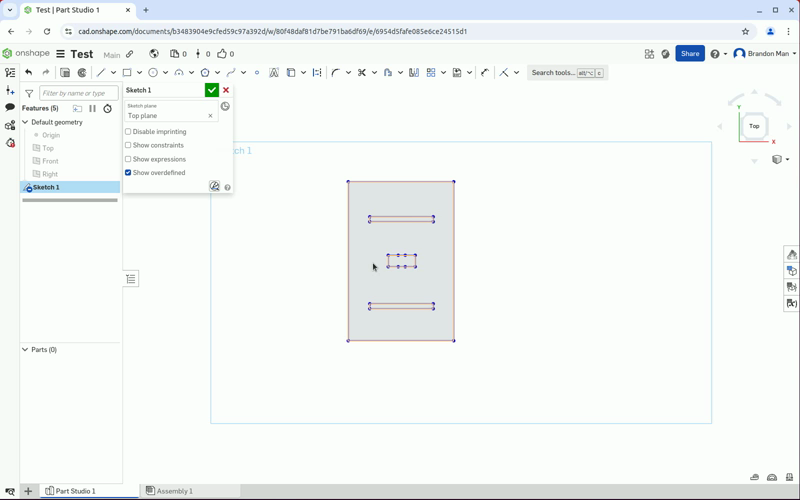
mouse_move(73, 352)
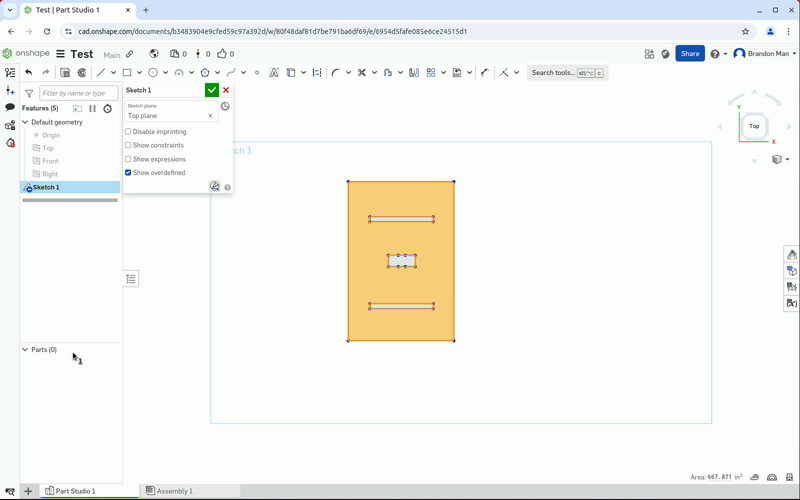
key(shift+y)
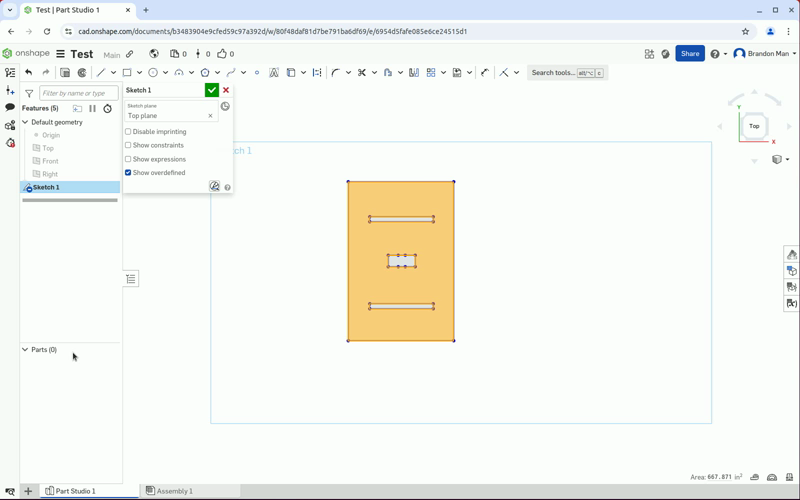
key(shift+e)
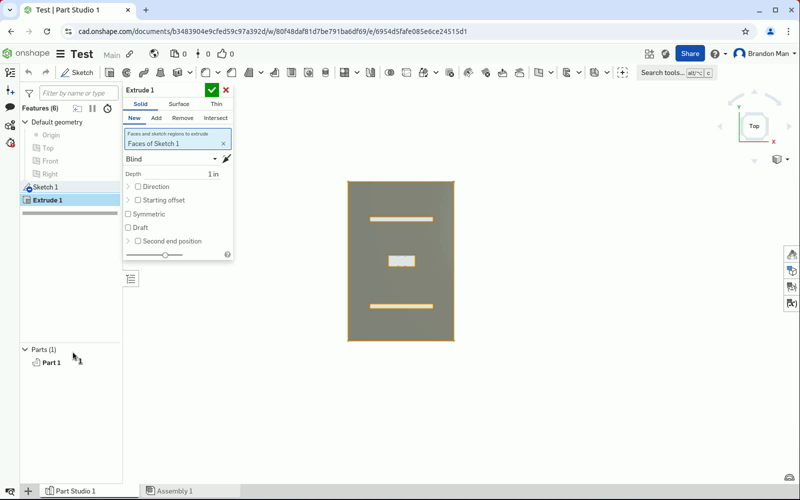
mouse_move(143, 106)
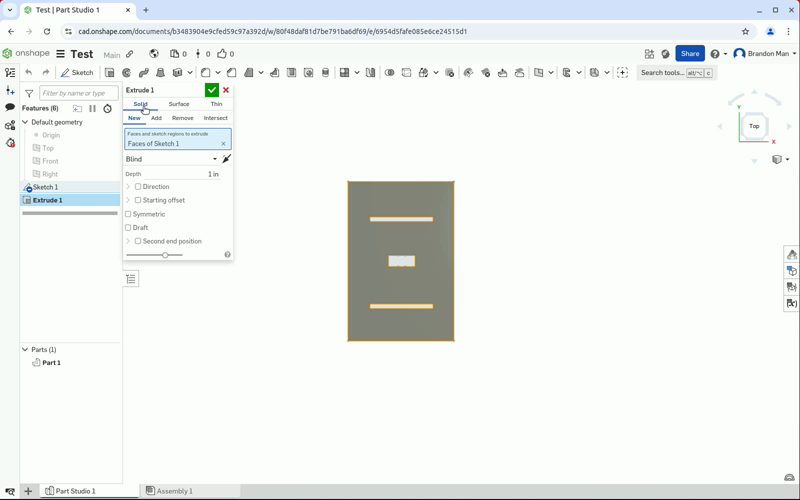
click(143, 106)
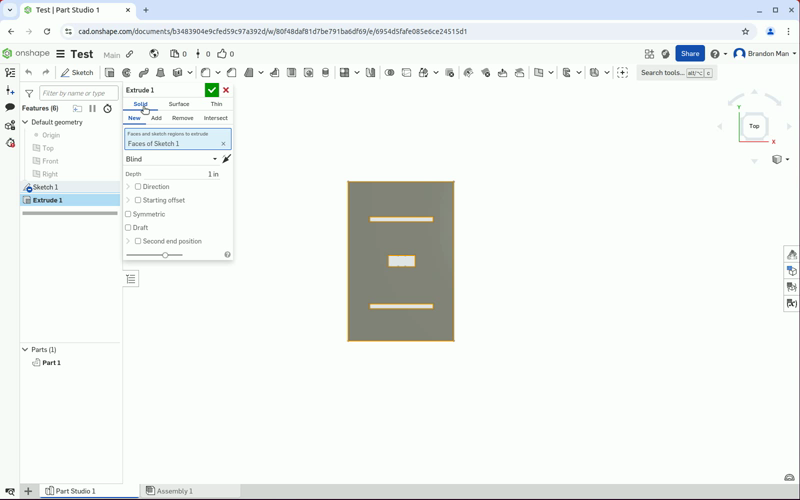
mouse_move(137, 120)
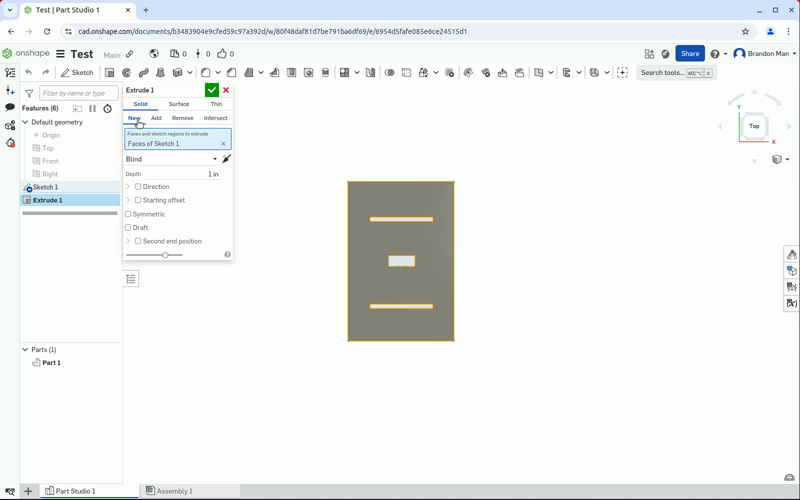
click(137, 120)
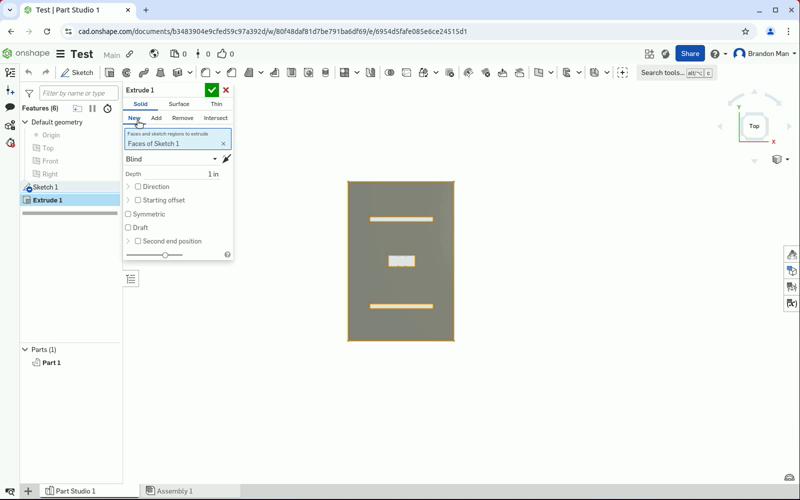
key(tab, 4)
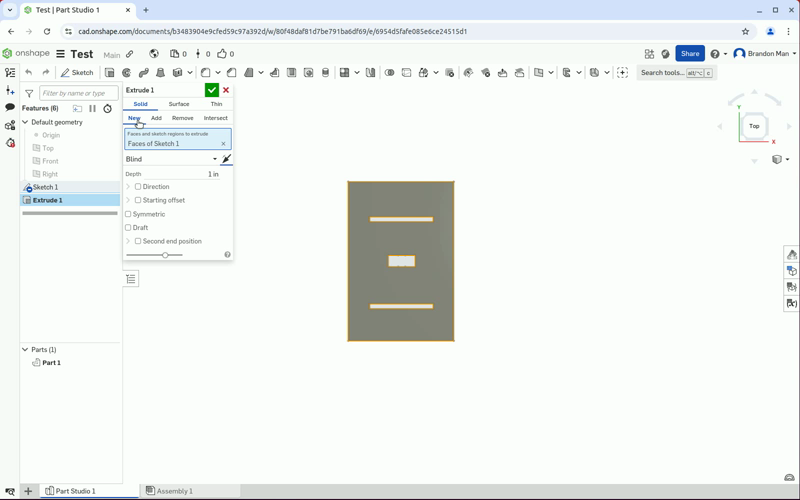
text(-8.666)
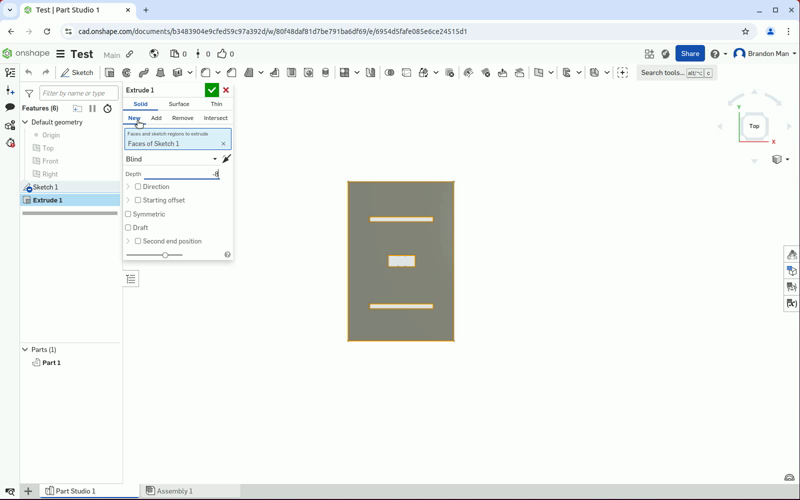
key(enter)
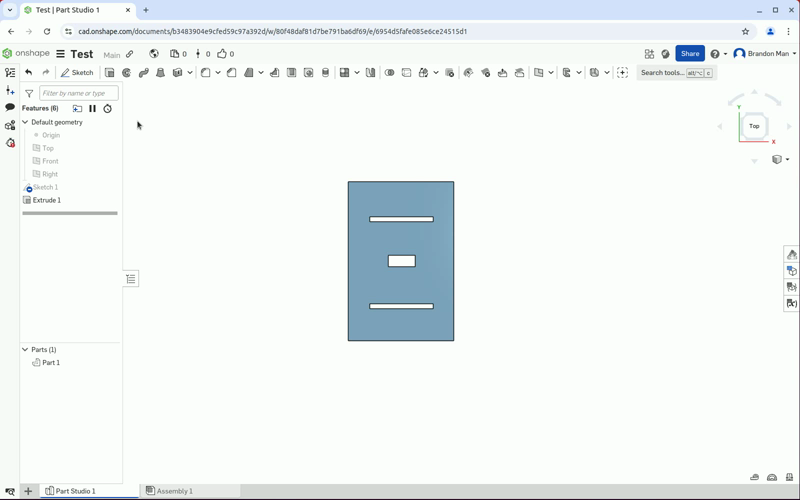
key(shift+h)
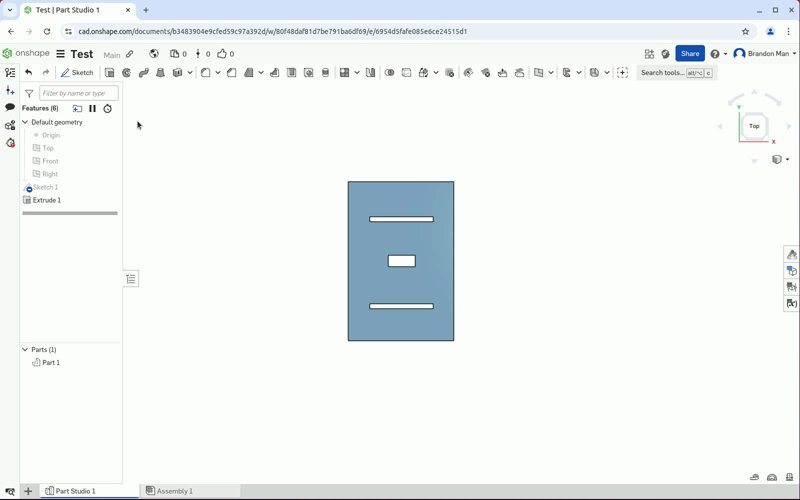
key(shift+h)
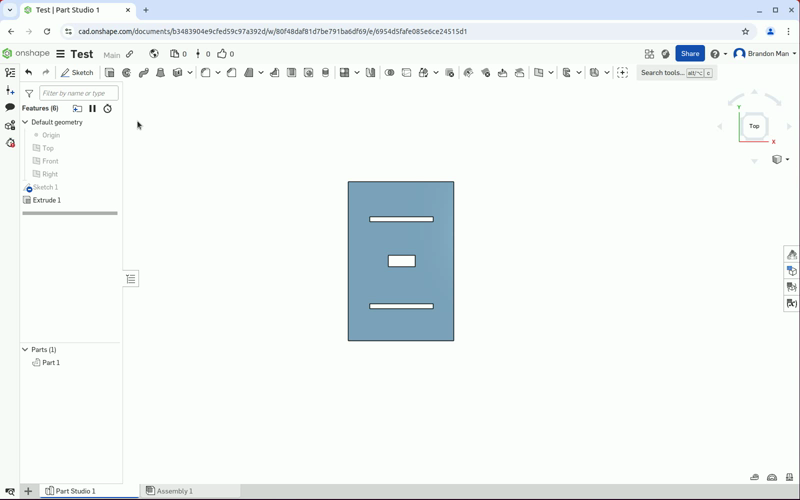
mouse_move(73, 189)
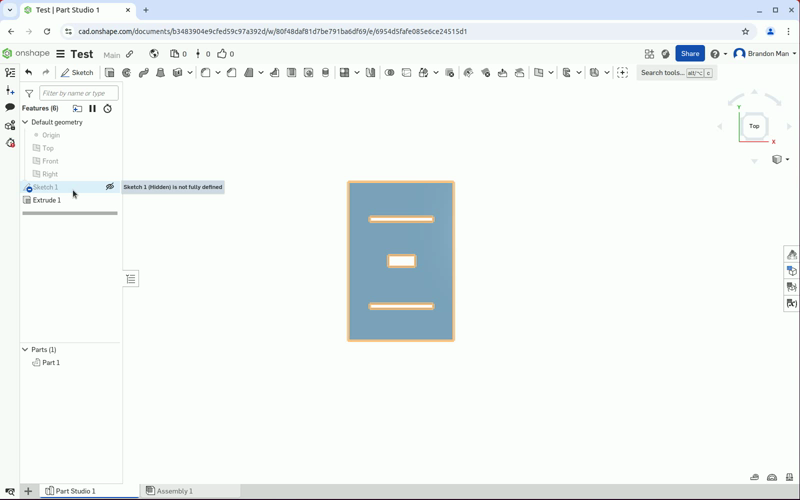
click(73, 189)
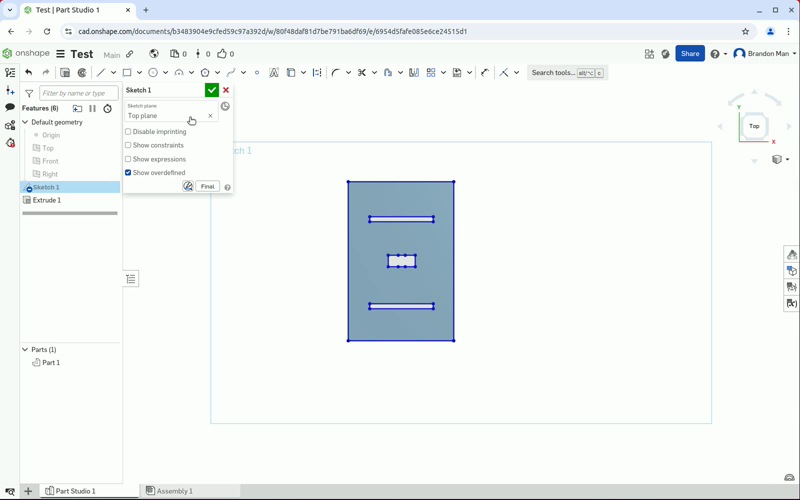
mouse_move(229, 92)
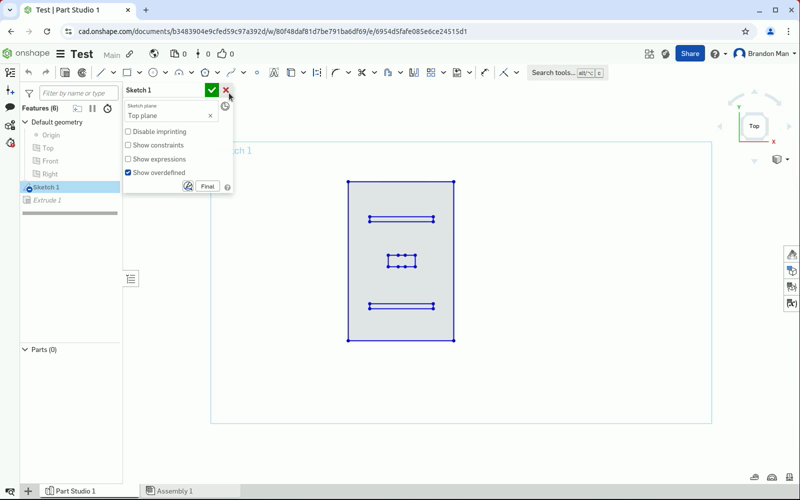
click(229, 92)
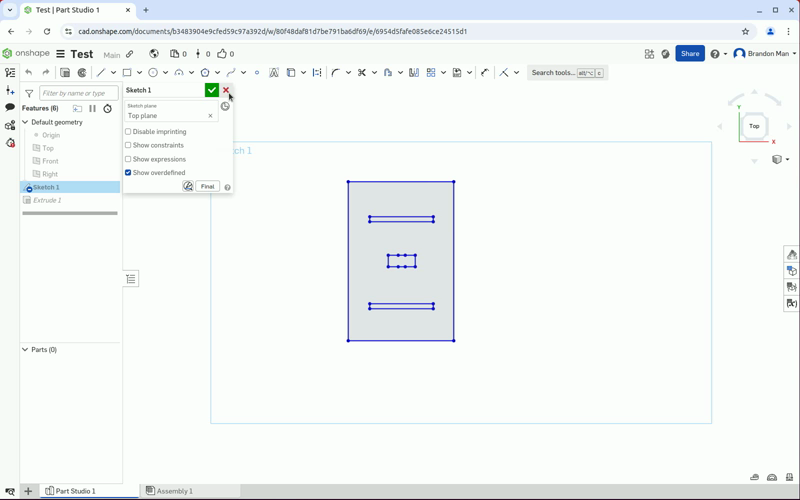
key(shift+s)
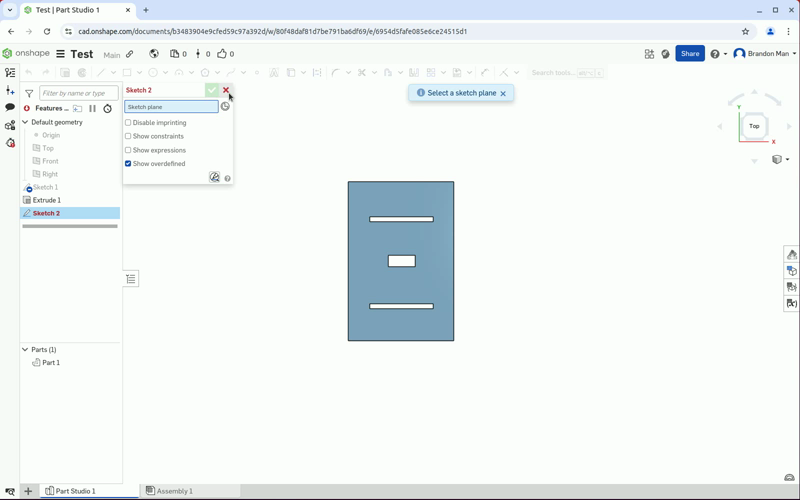
mouse_move(73, 150)
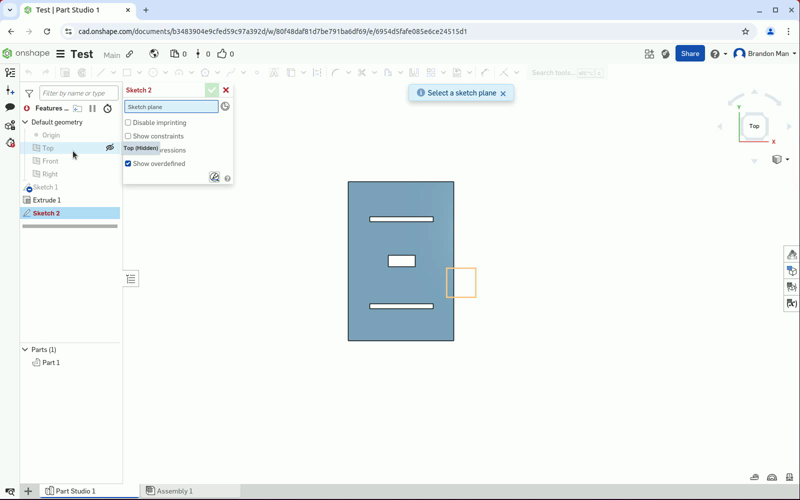
click(73, 150)
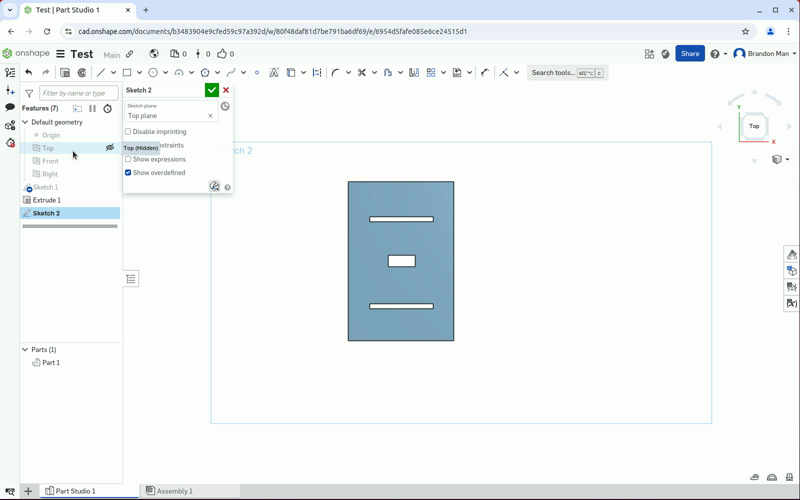
mouse_move(73, 352)
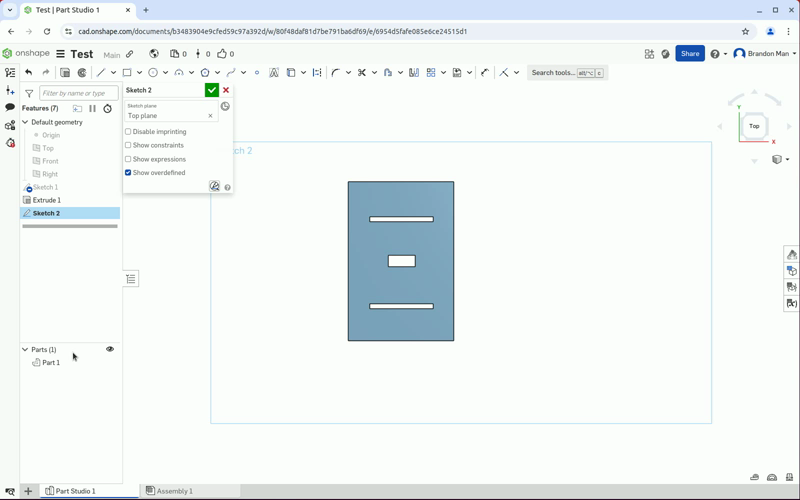
key(y)
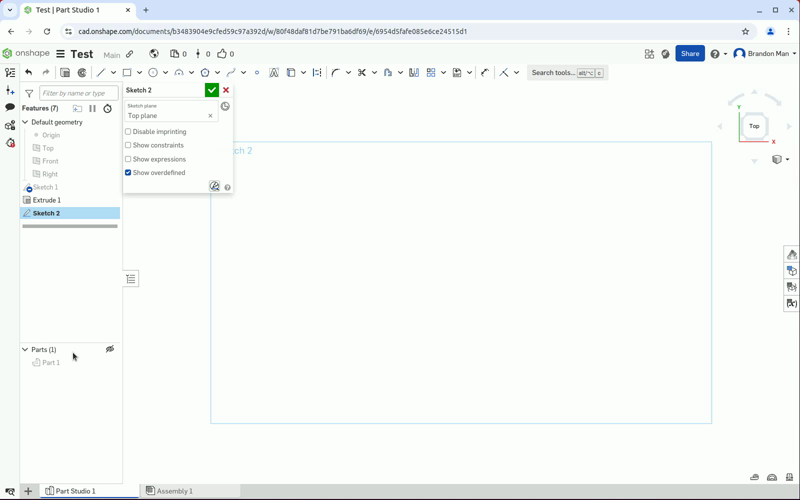
key(l)
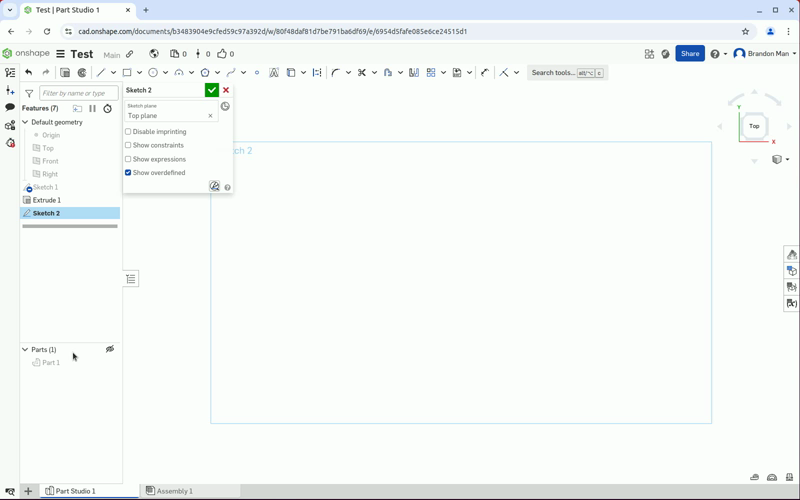
key_down(shift)
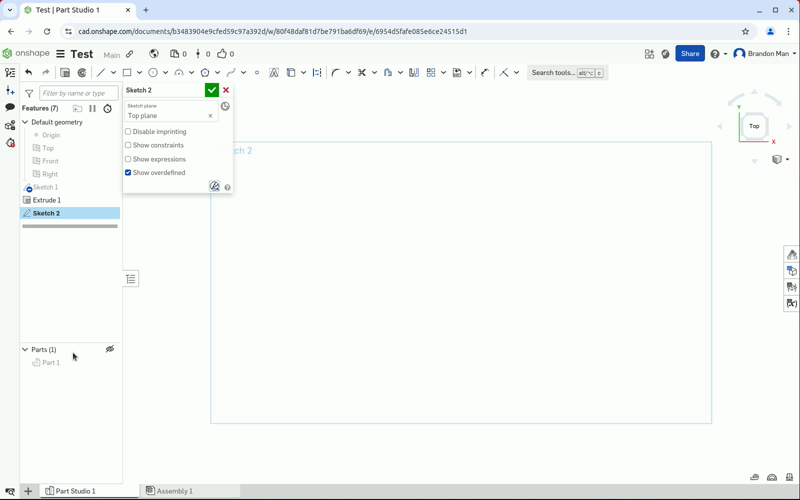
mouse_move(398, 266)
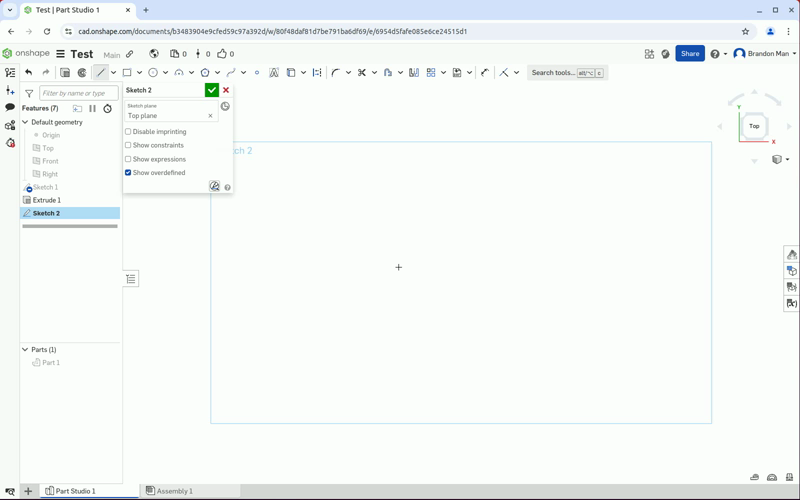
click(398, 266)
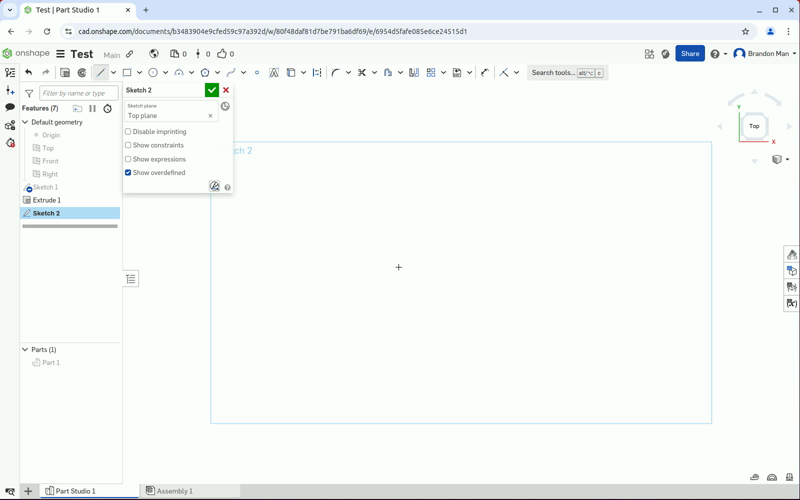
key_up(shift)
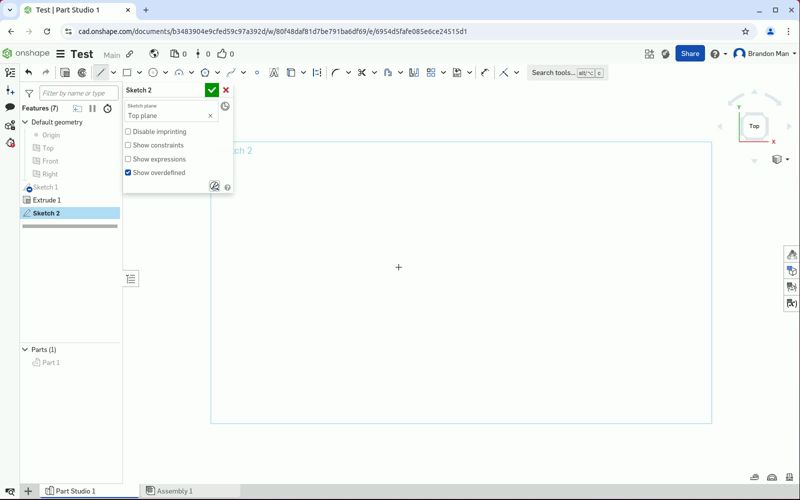
key_down(shift)
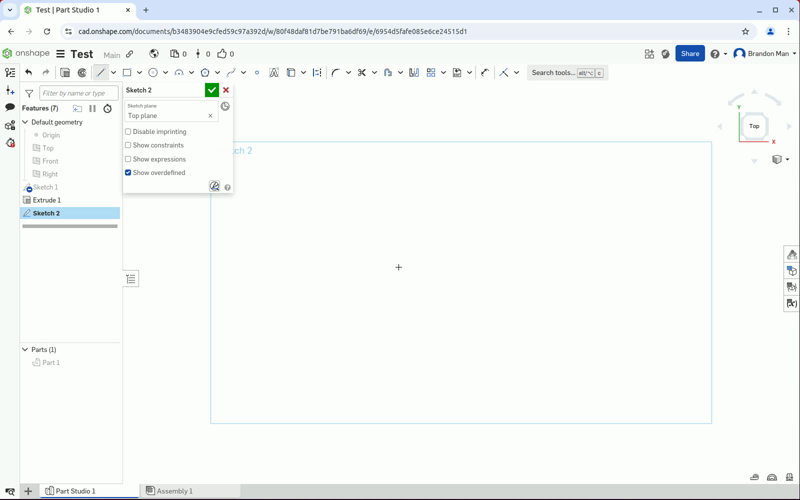
mouse_move(428, 266)
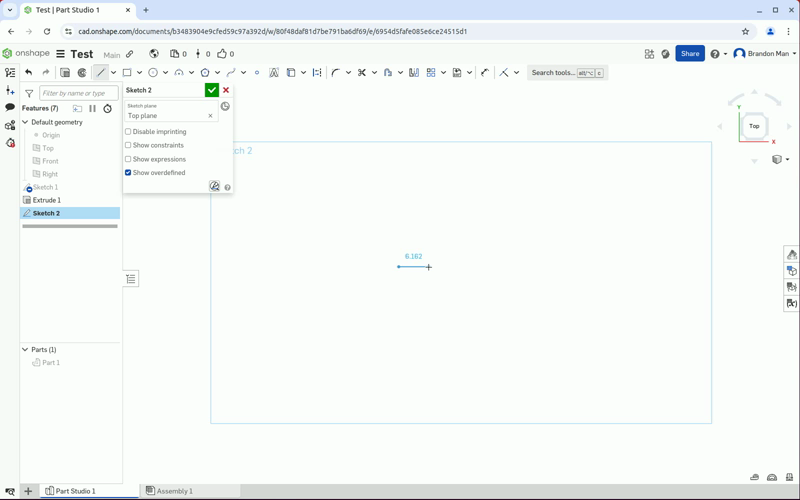
mouse_move(405, 266)
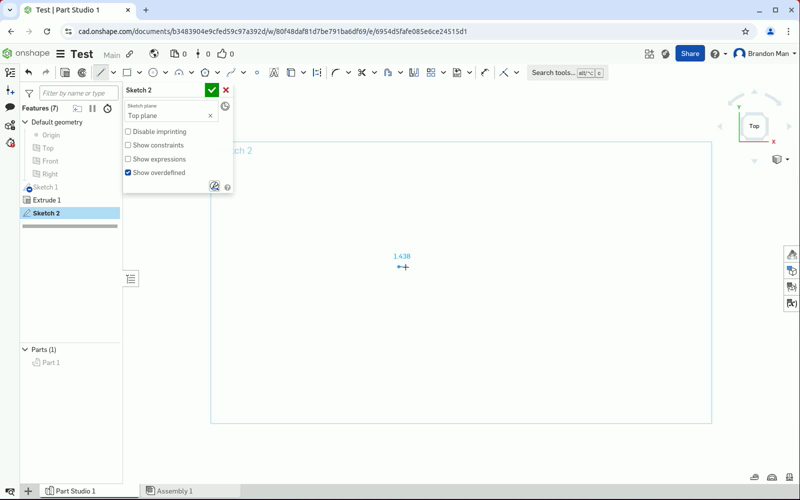
scroll(6)
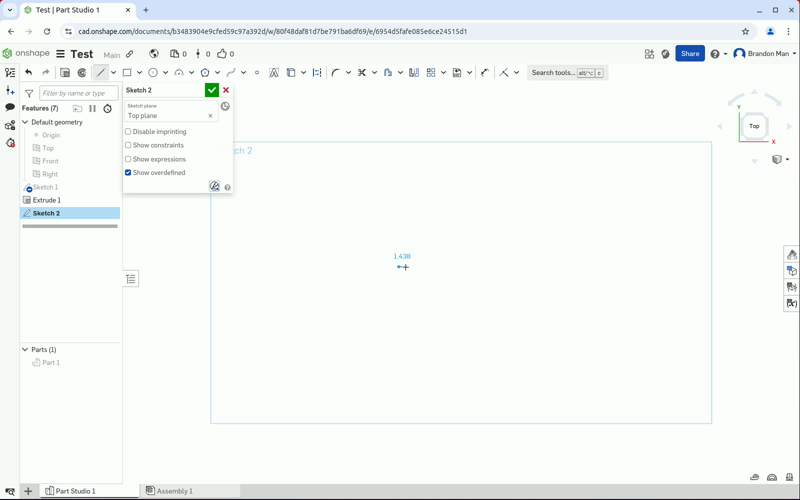
scroll(6)
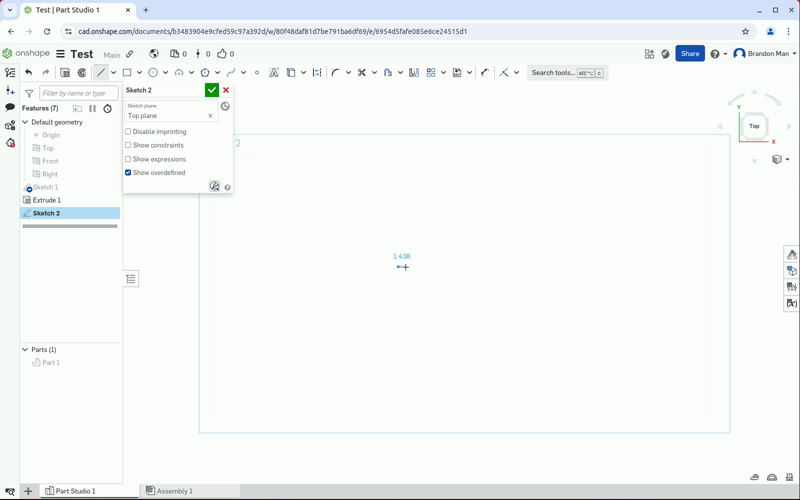
scroll(6)
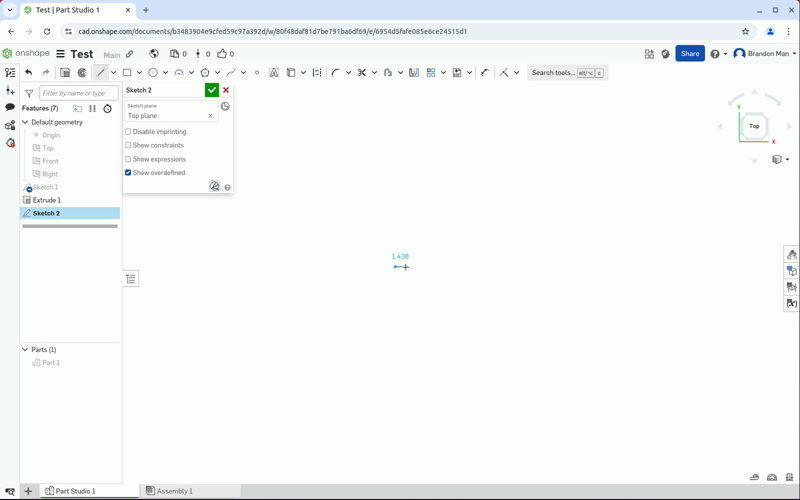
scroll(6)
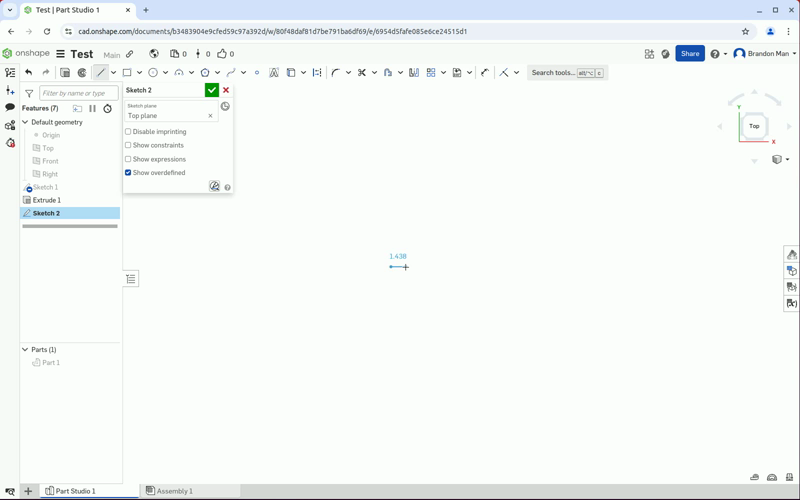
scroll(6)
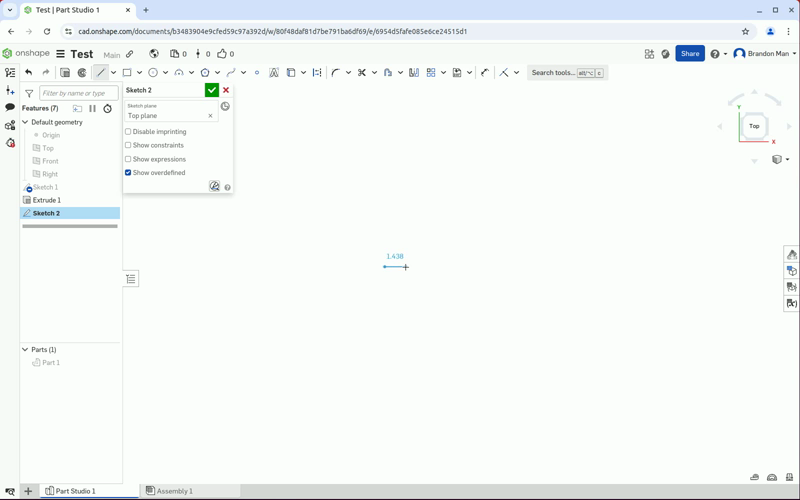
scroll(6)
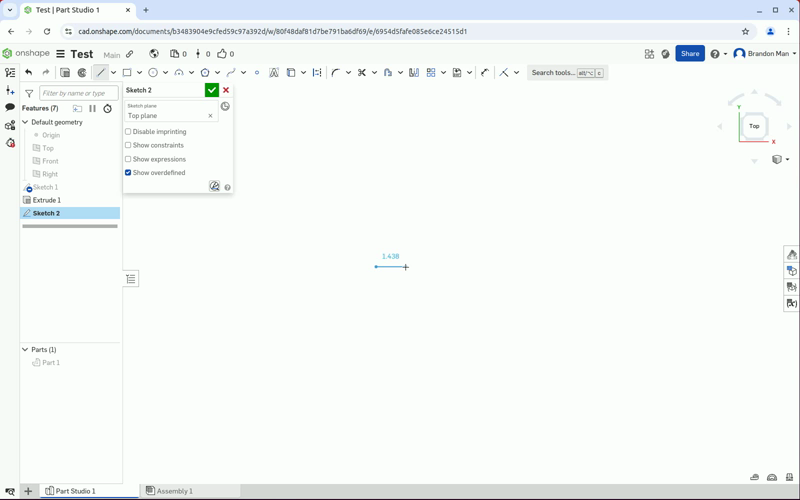
scroll(6)
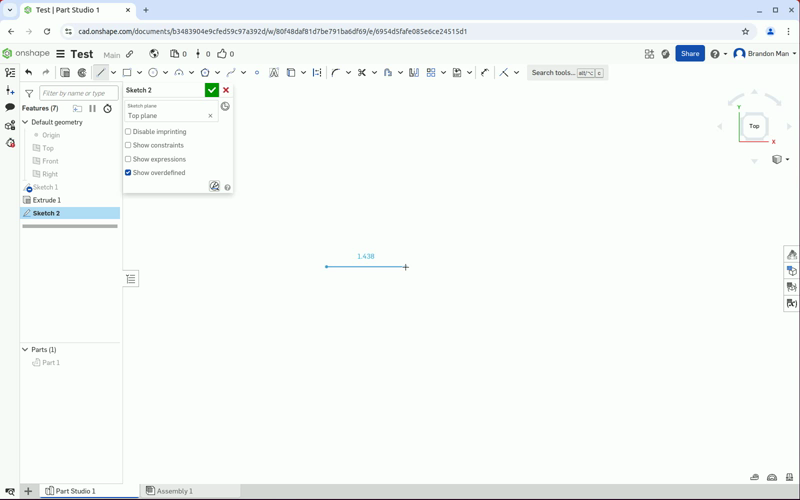
click(405, 266)
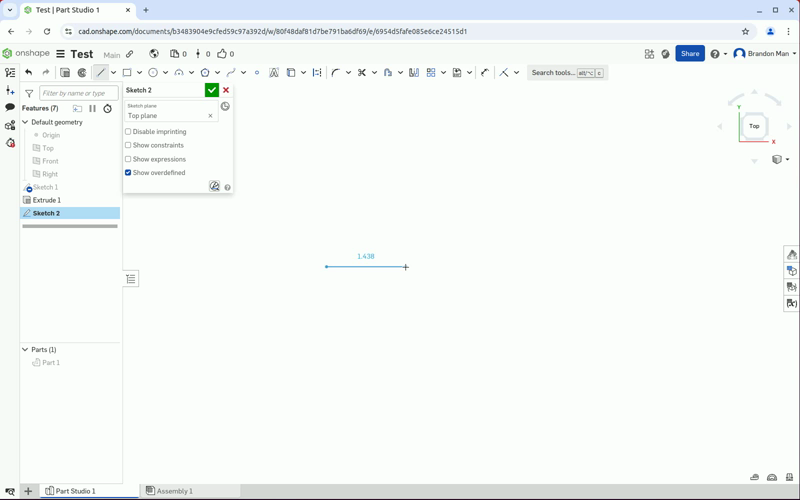
scroll(-6)
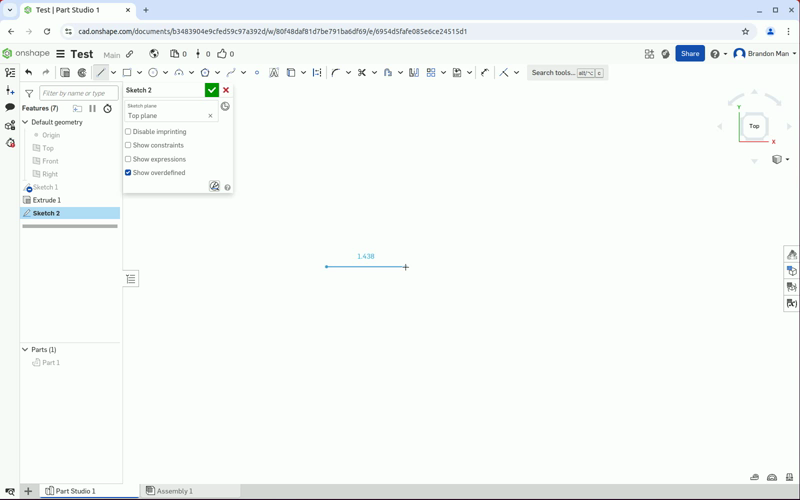
scroll(-6)
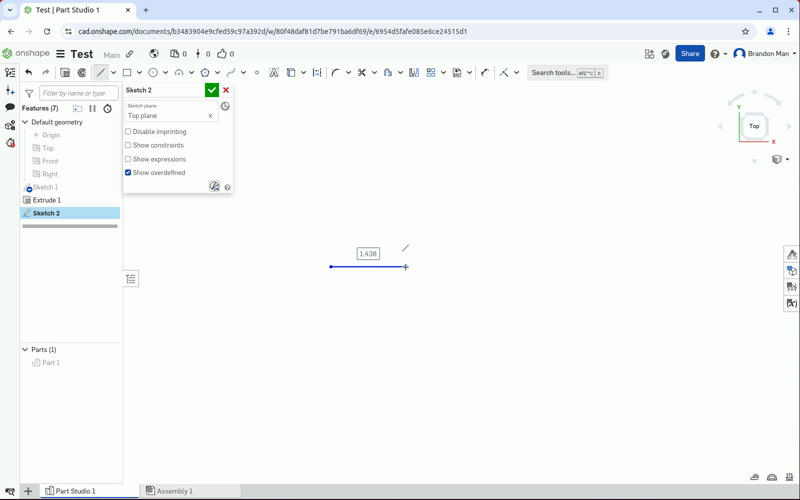
scroll(-6)
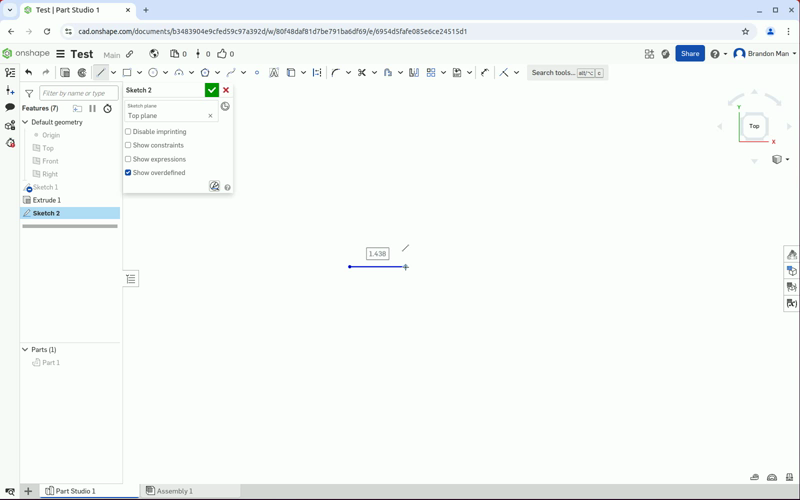
scroll(-6)
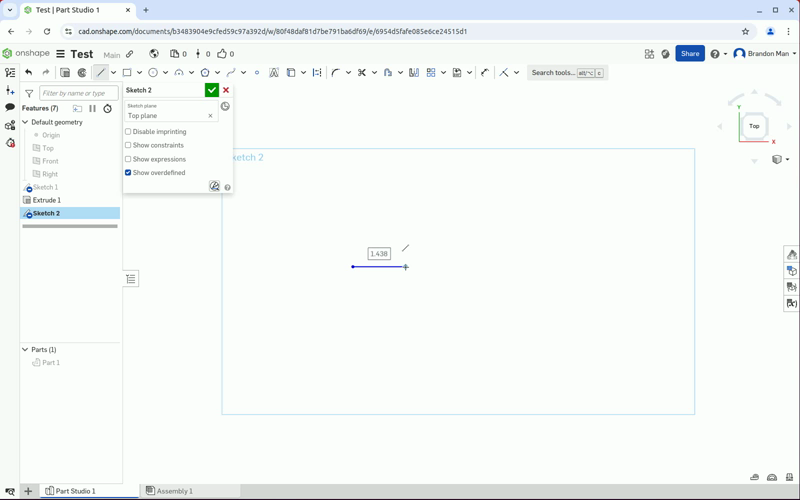
scroll(-6)
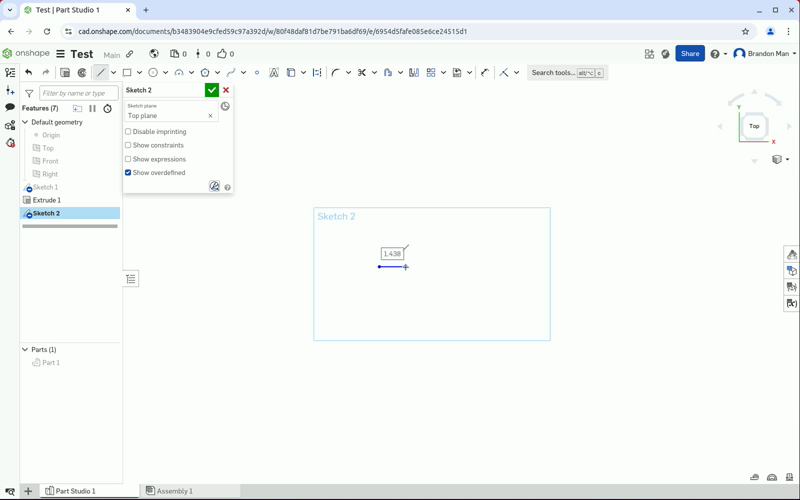
scroll(-6)
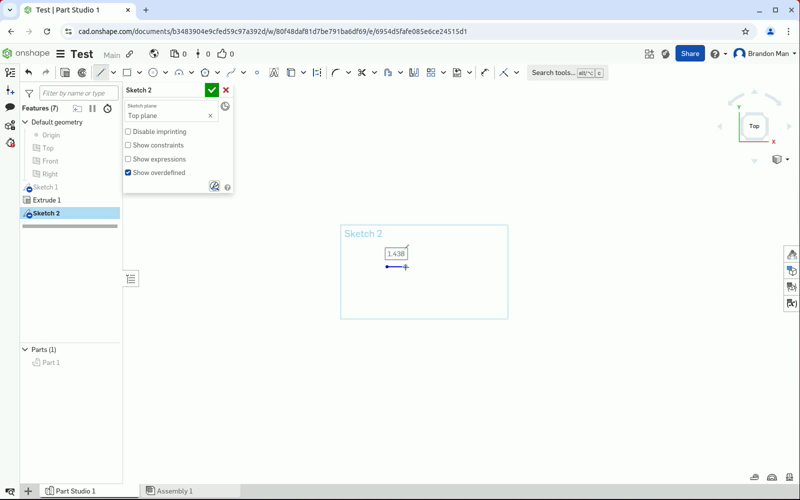
scroll(-6)
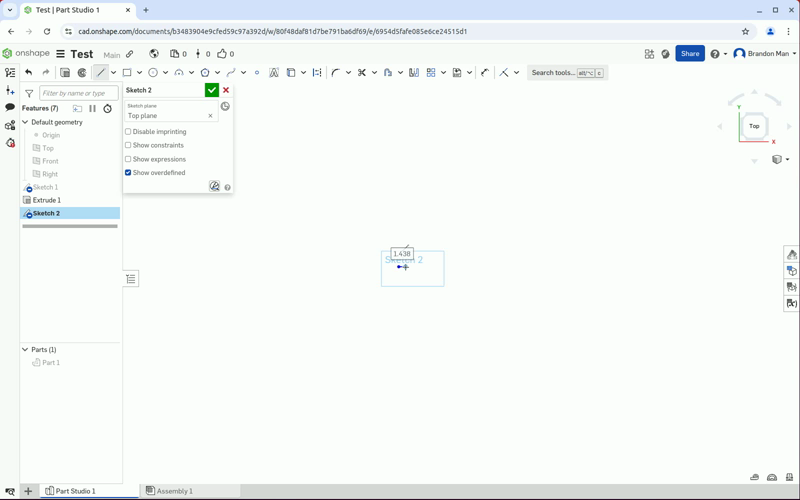
key_up(shift)
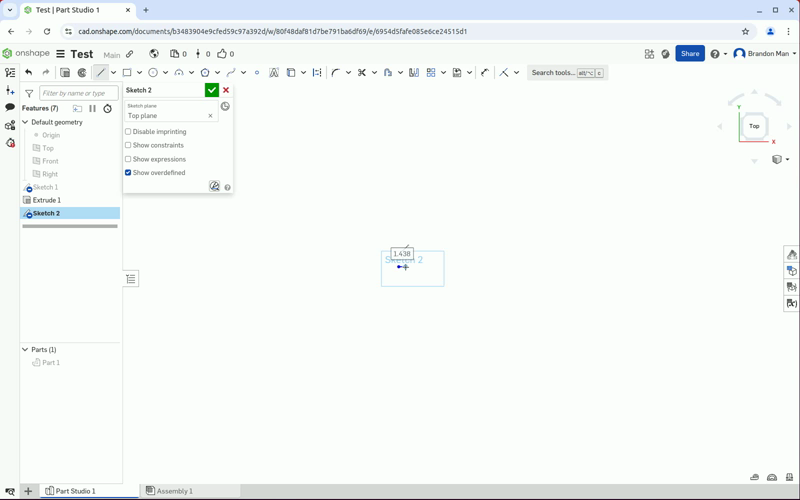
key_down(shift)
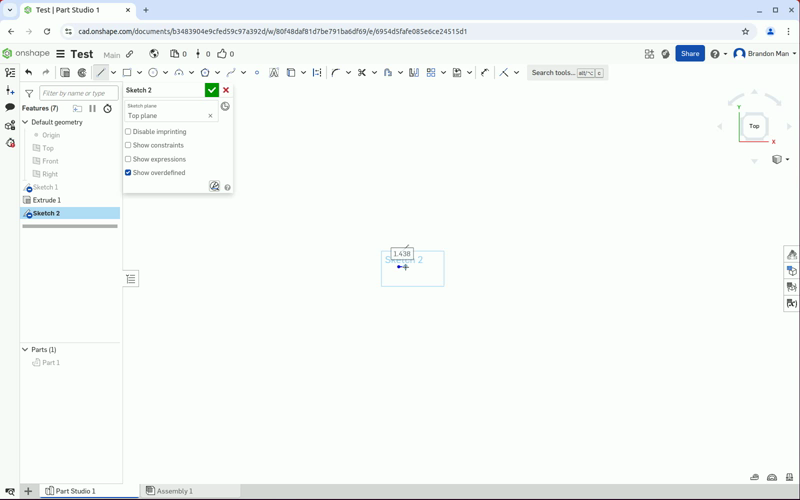
mouse_move(435, 266)
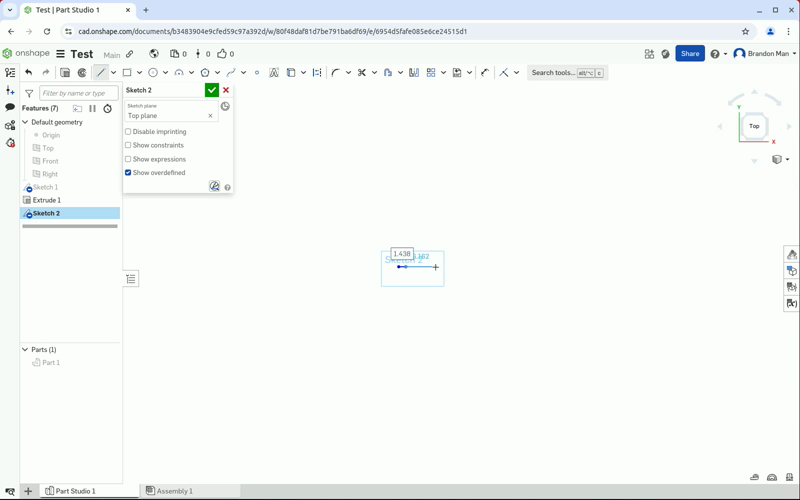
mouse_move(405, 255)
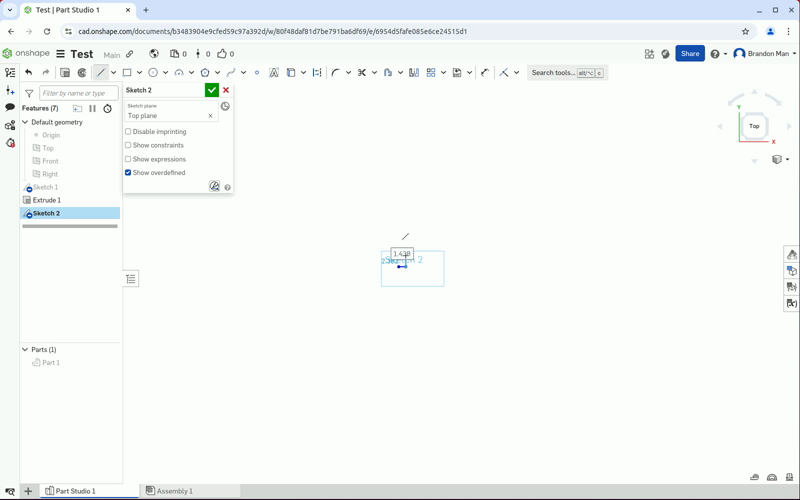
click(405, 255)
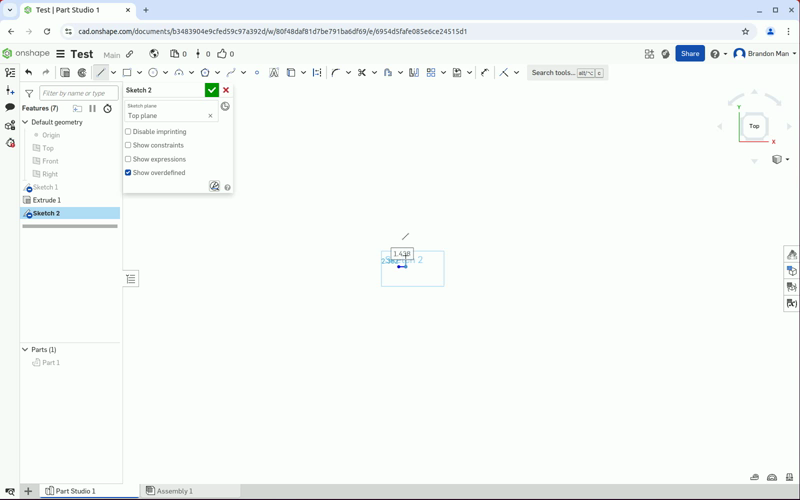
key_up(shift)
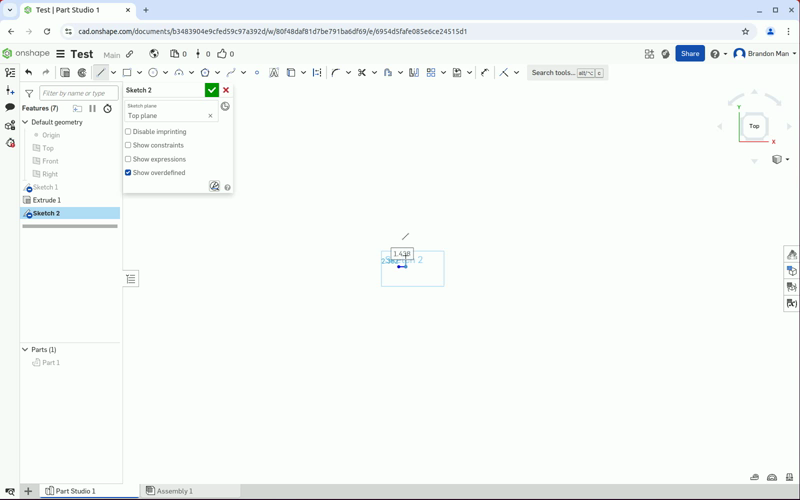
key_down(shift)
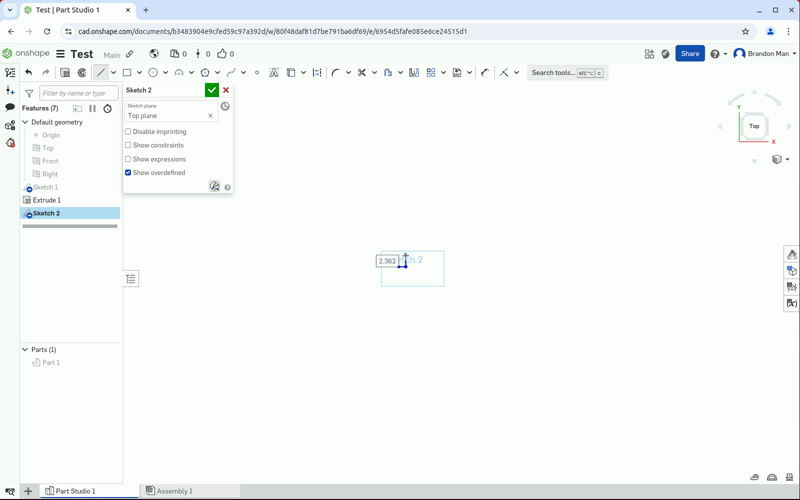
mouse_move(435, 255)
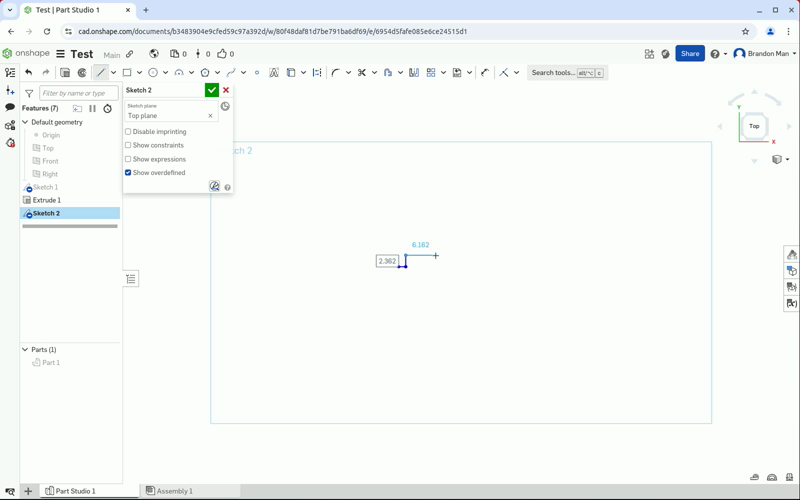
mouse_move(398, 255)
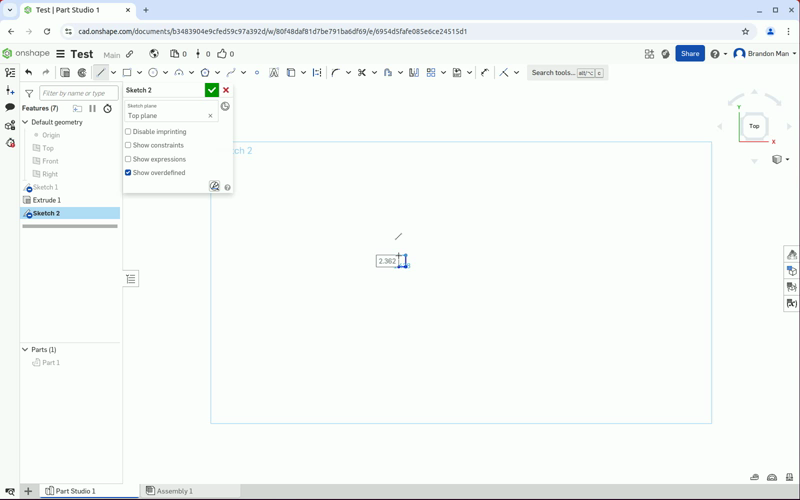
scroll(6)
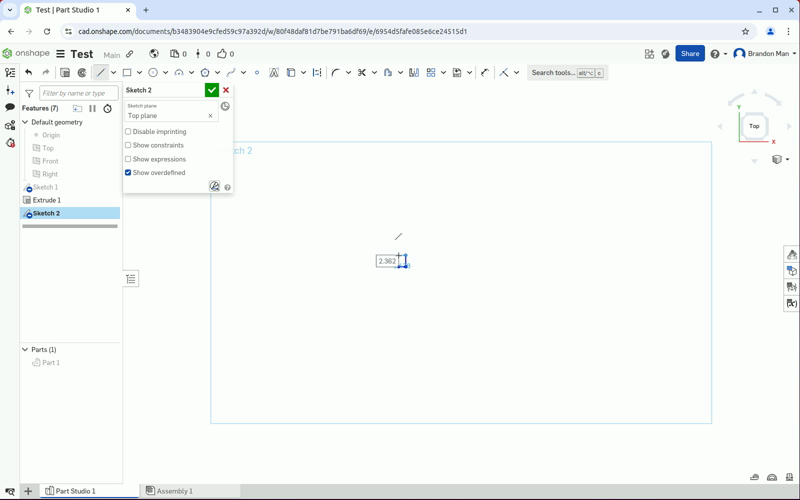
scroll(6)
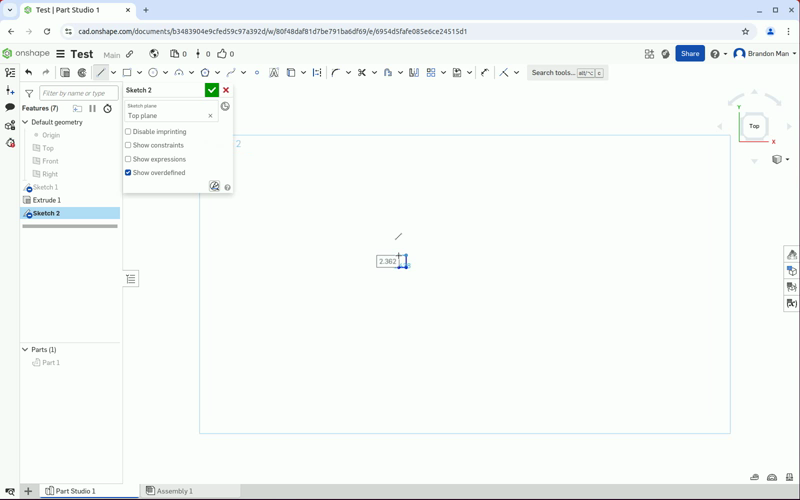
scroll(6)
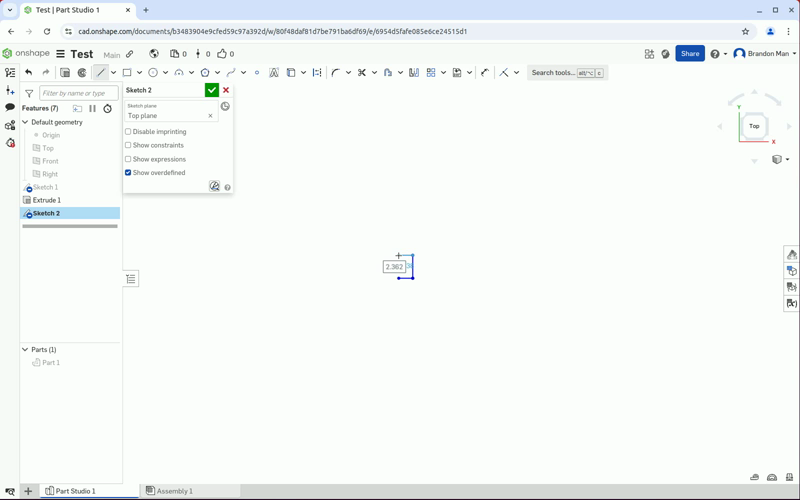
scroll(6)
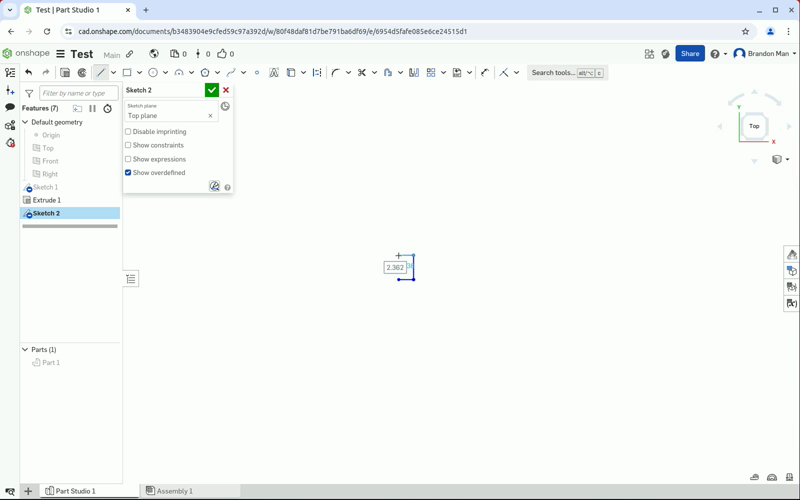
scroll(6)
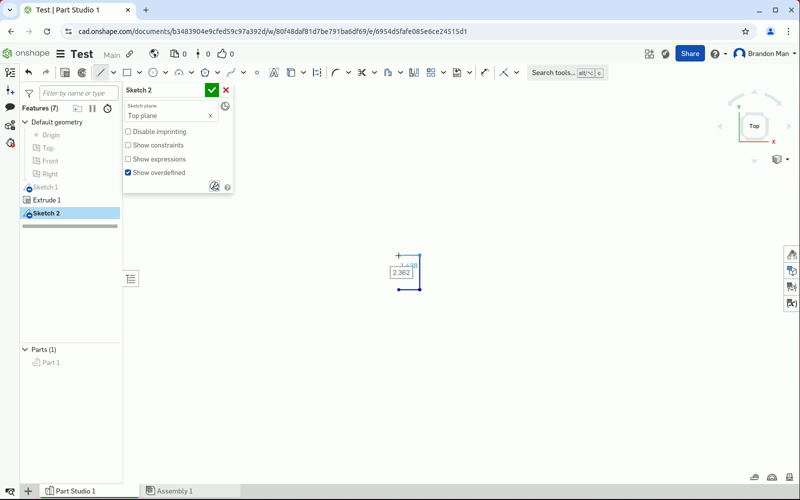
scroll(6)
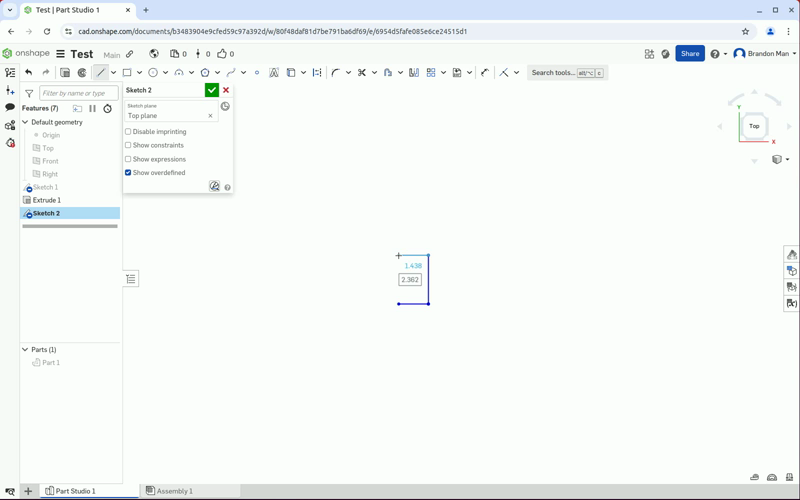
scroll(6)
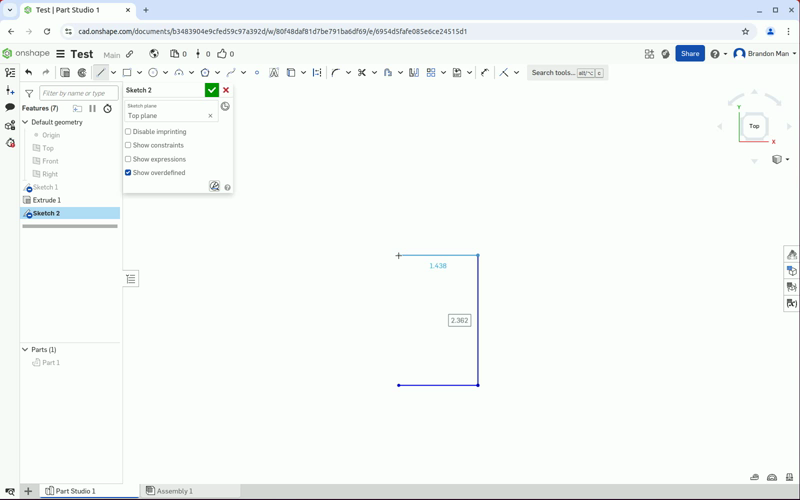
click(398, 255)
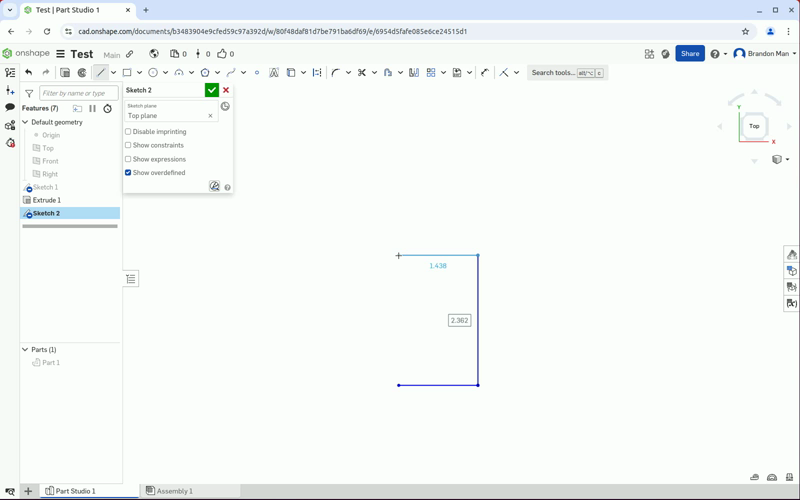
scroll(-6)
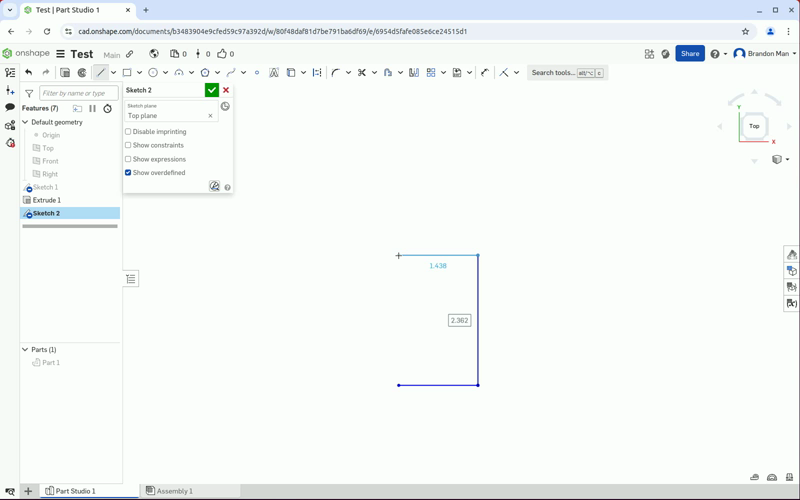
scroll(-6)
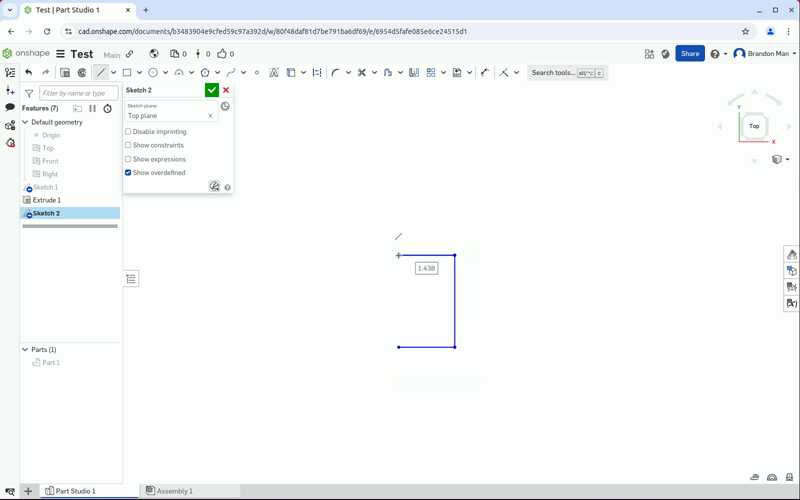
scroll(-6)
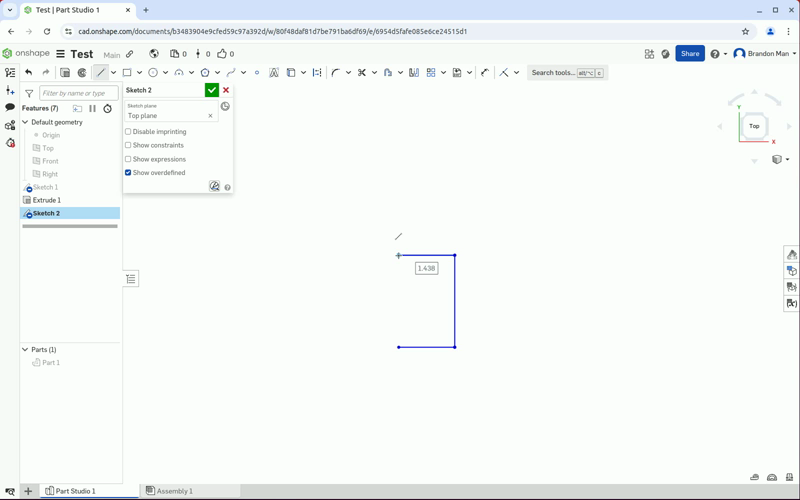
scroll(-6)
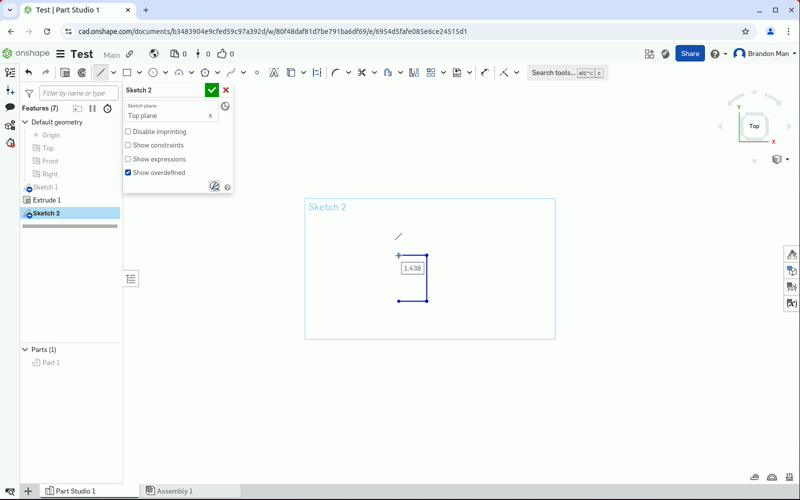
scroll(-6)
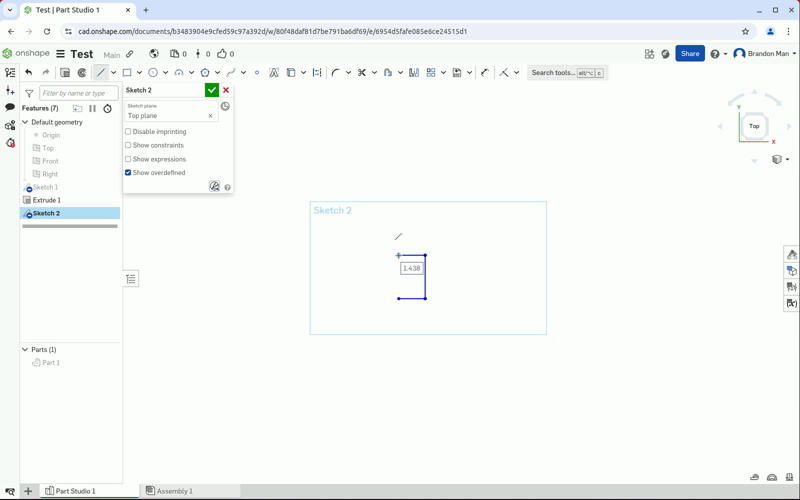
scroll(-6)
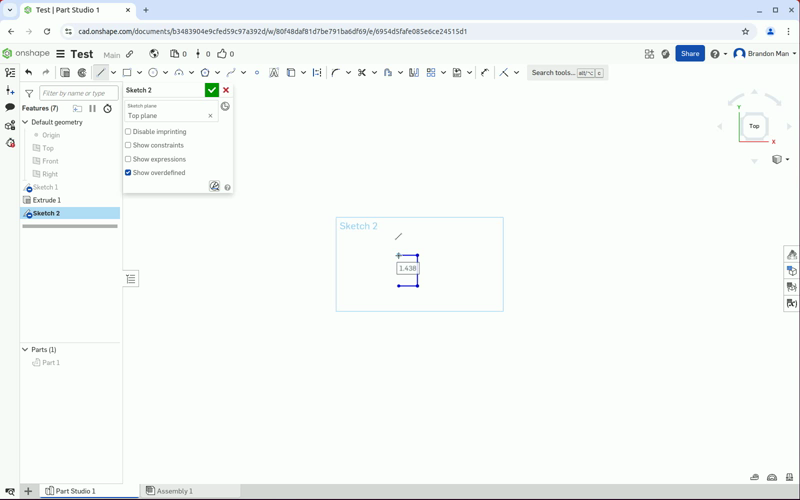
scroll(-6)
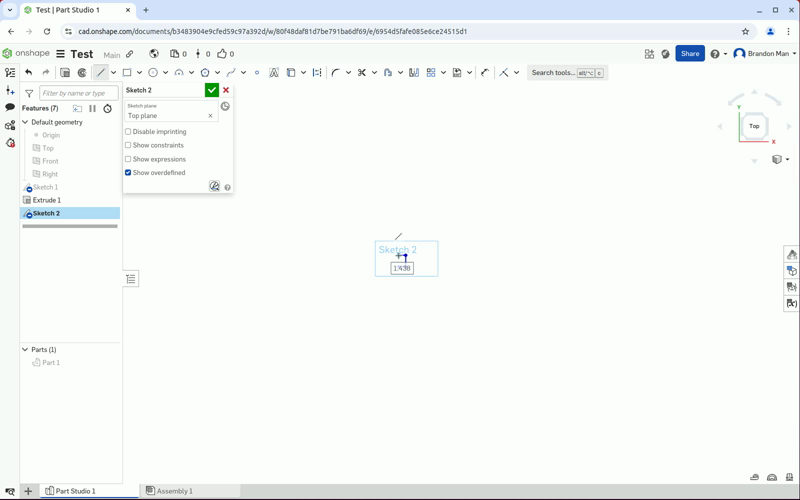
key_up(shift)
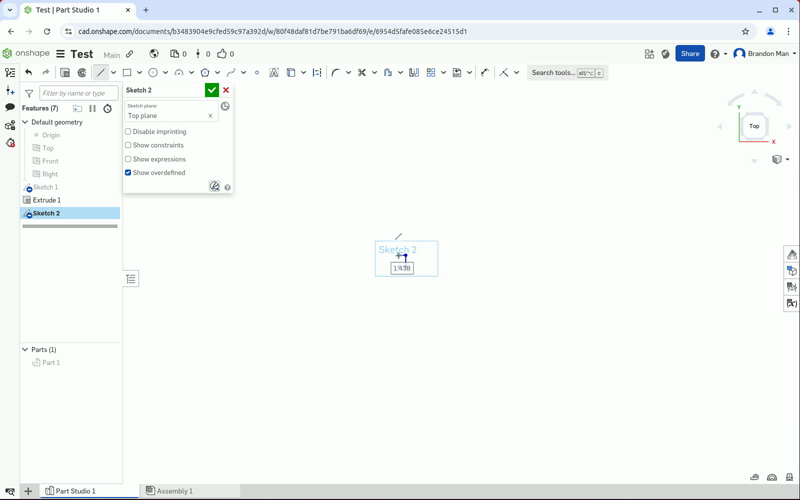
mouse_move(428, 255)
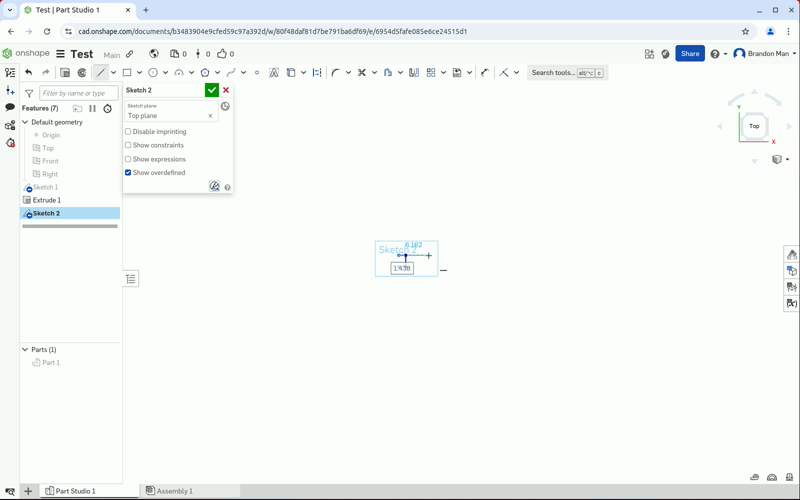
key_down(shift)
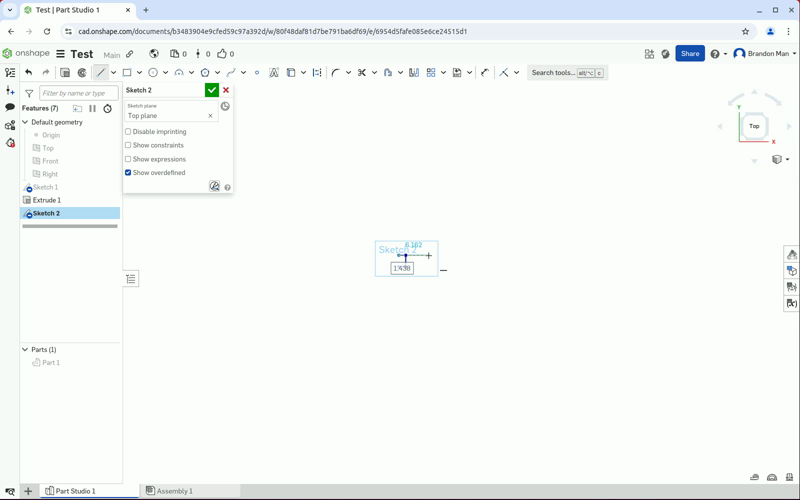
mouse_move(398, 266)
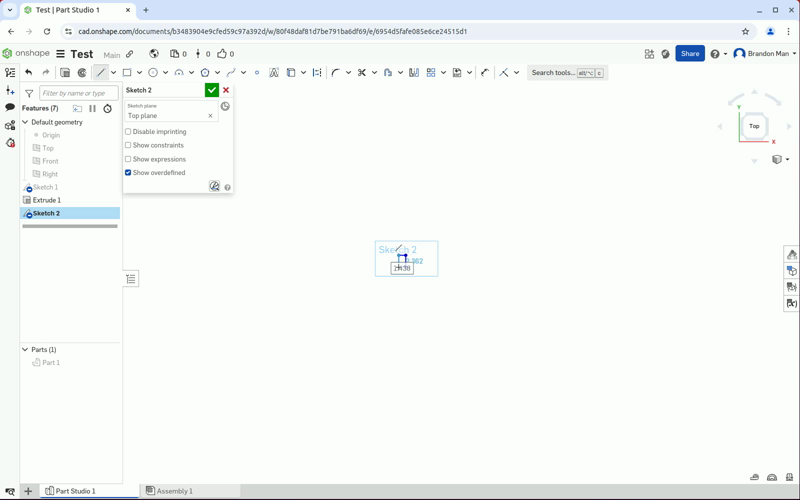
key_up(shift)
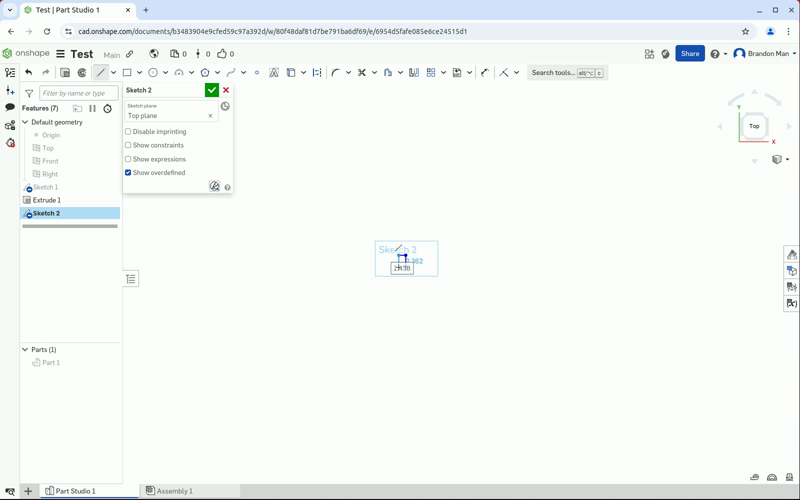
click(398, 266)
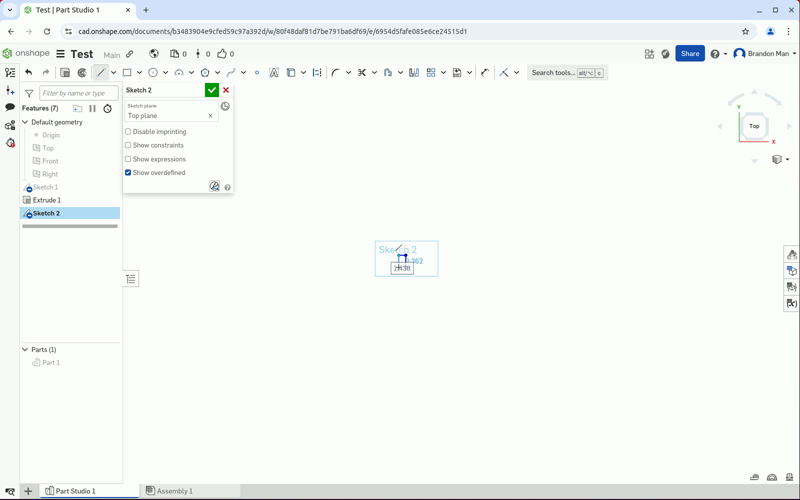
key(esc)
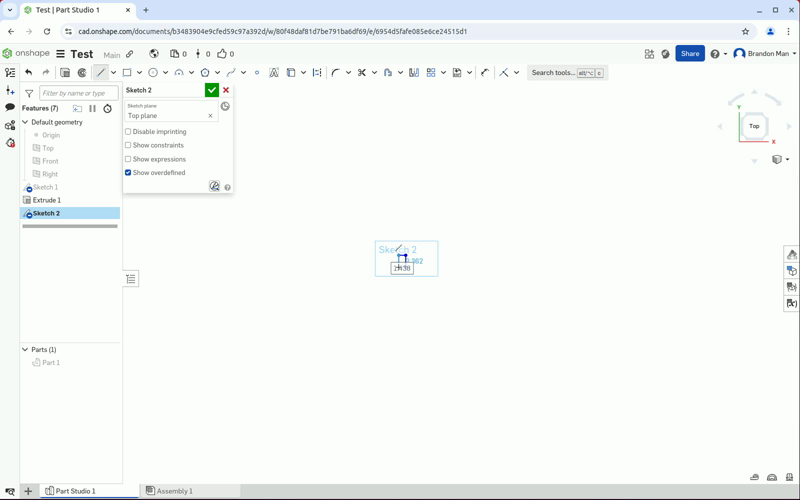
mouse_move(404, 262)
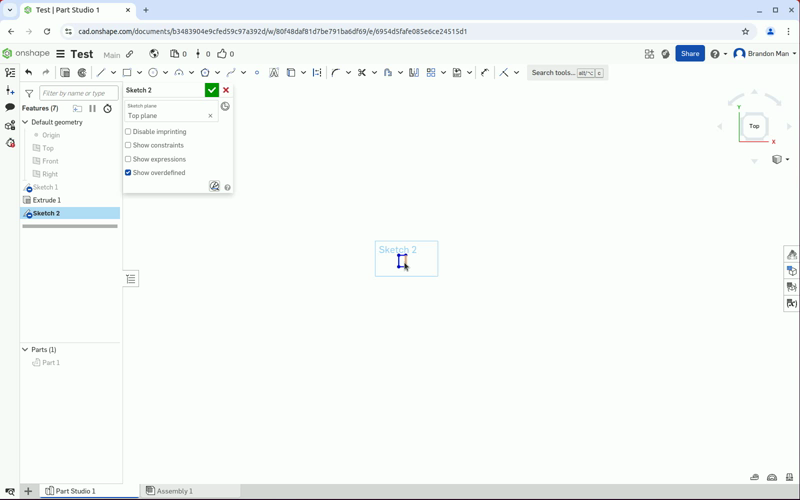
scroll(6)
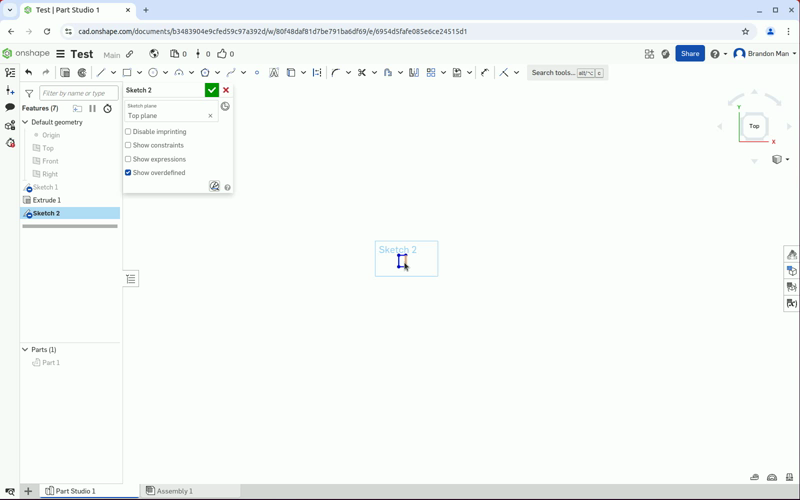
scroll(6)
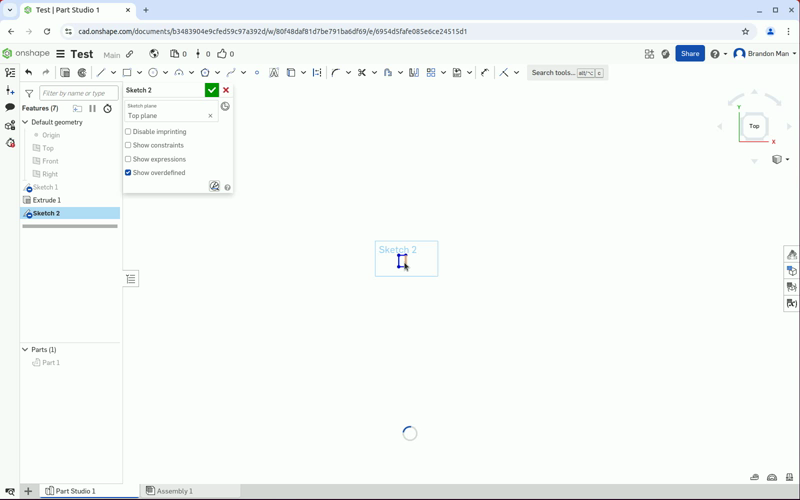
scroll(6)
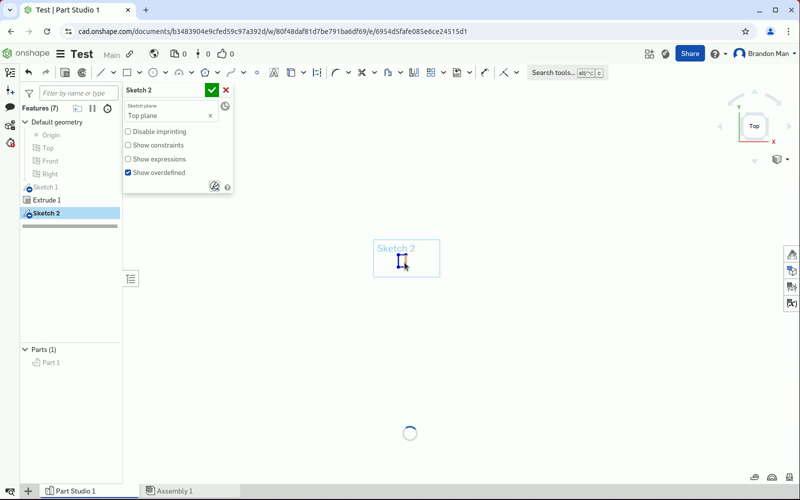
scroll(6)
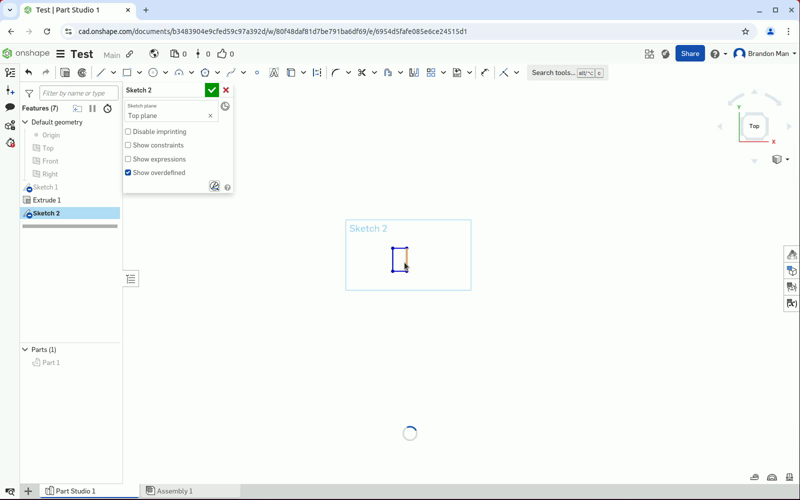
scroll(6)
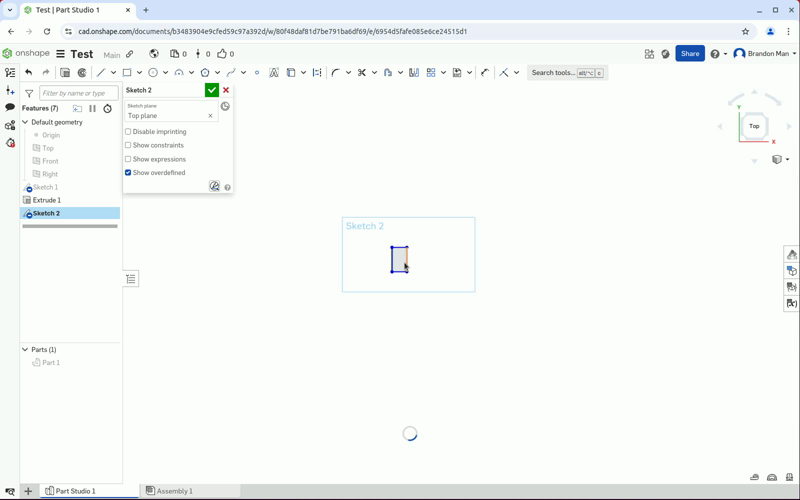
scroll(6)
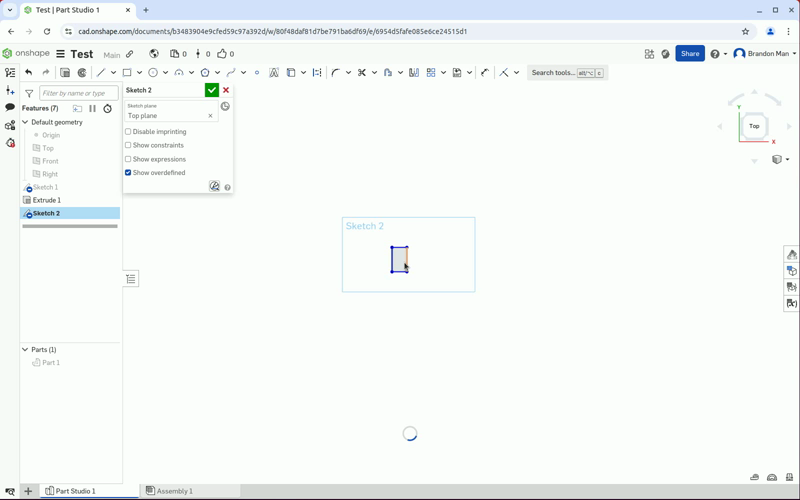
scroll(6)
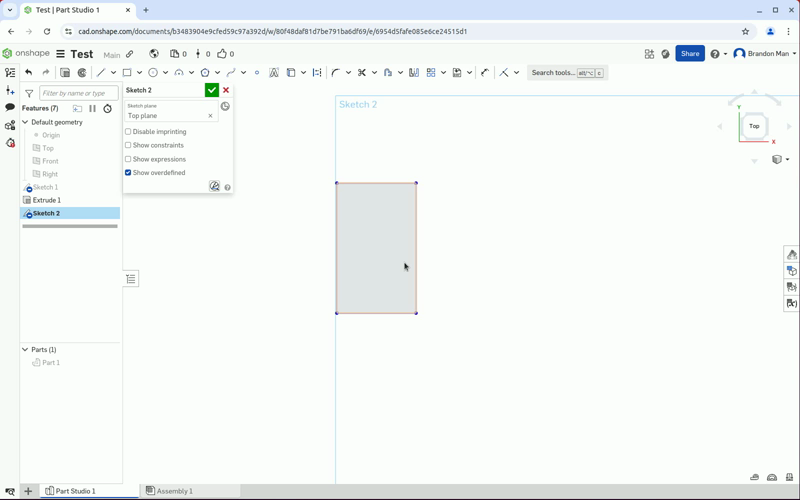
click(404, 262)
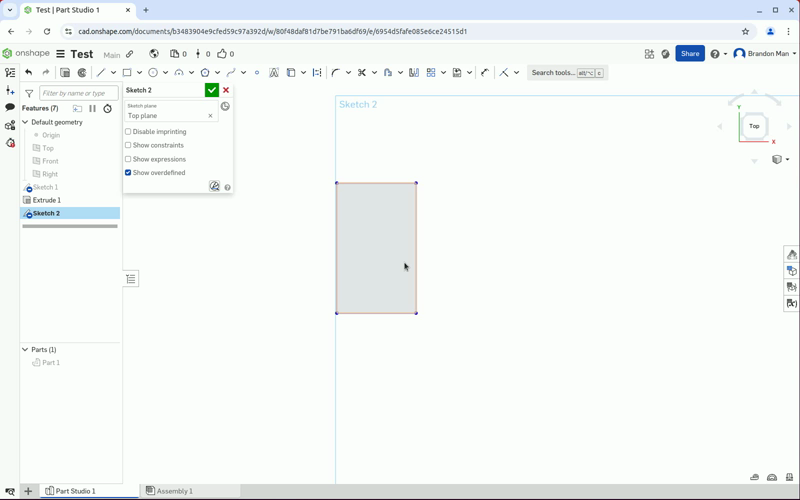
scroll(-6)
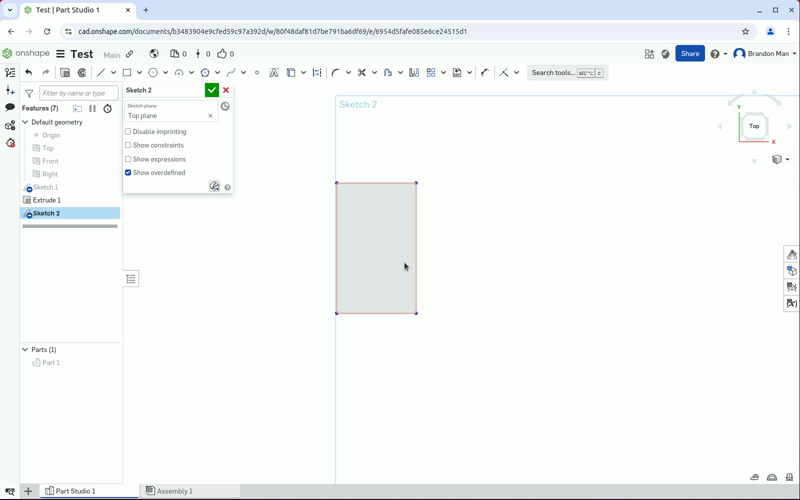
scroll(-6)
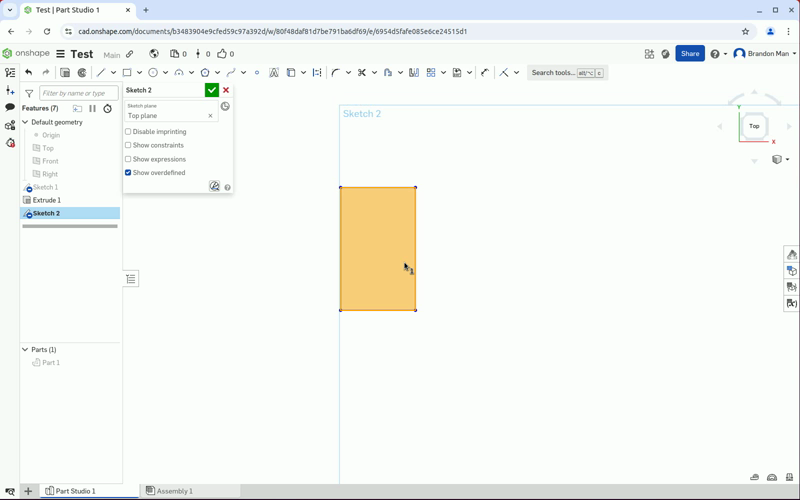
scroll(-6)
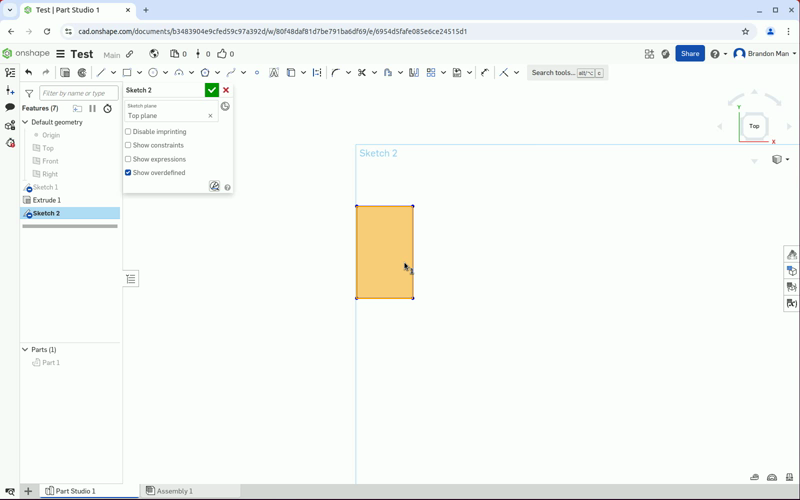
scroll(-6)
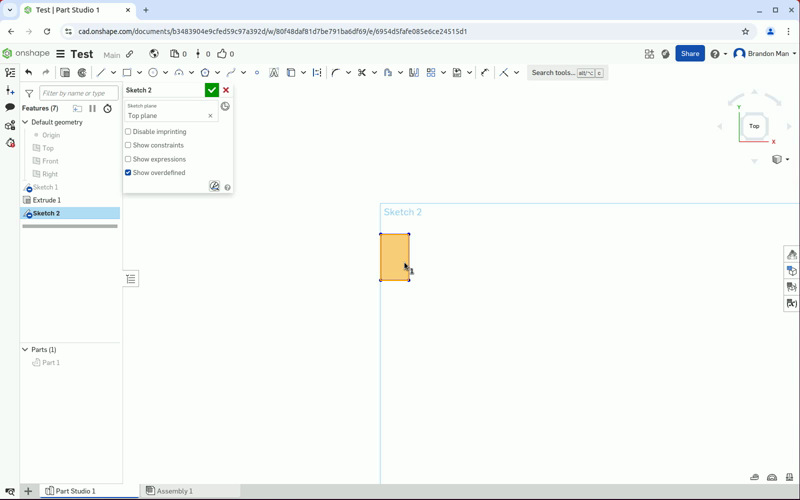
scroll(-6)
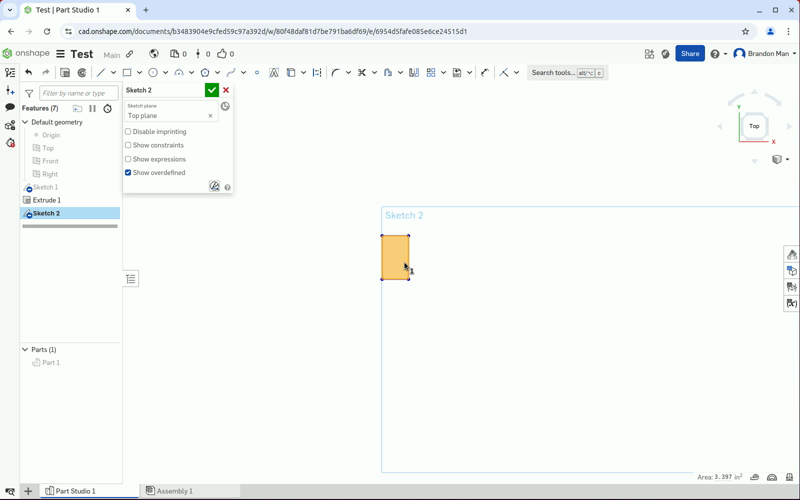
scroll(-6)
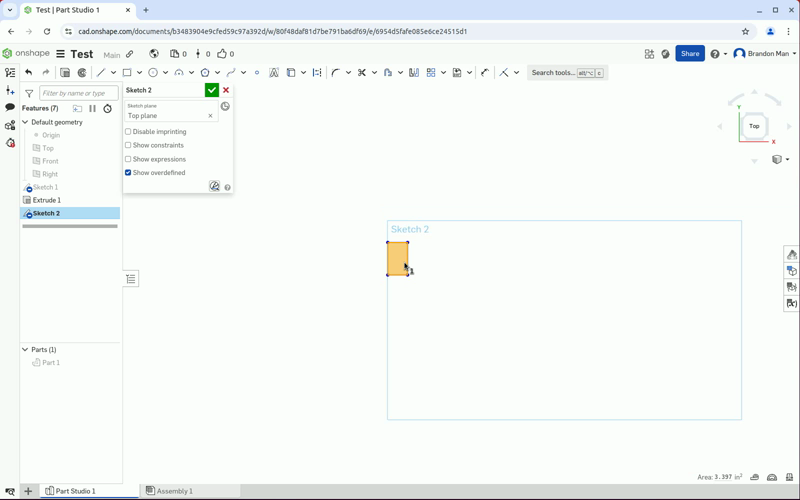
scroll(-6)
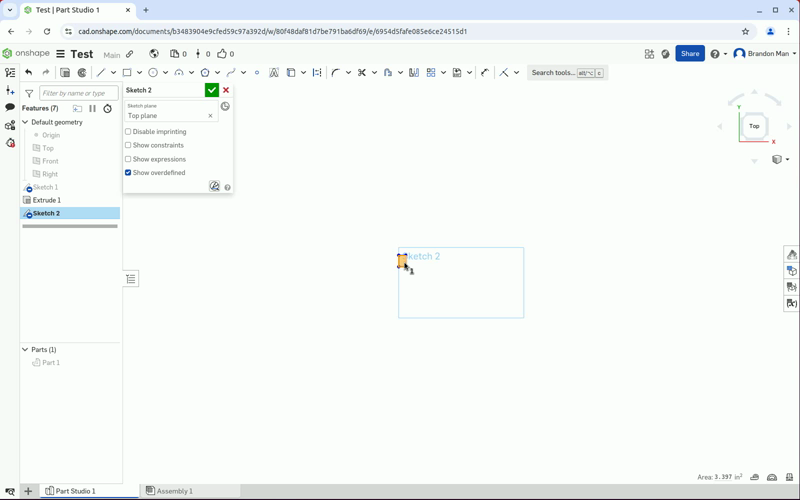
mouse_move(73, 352)
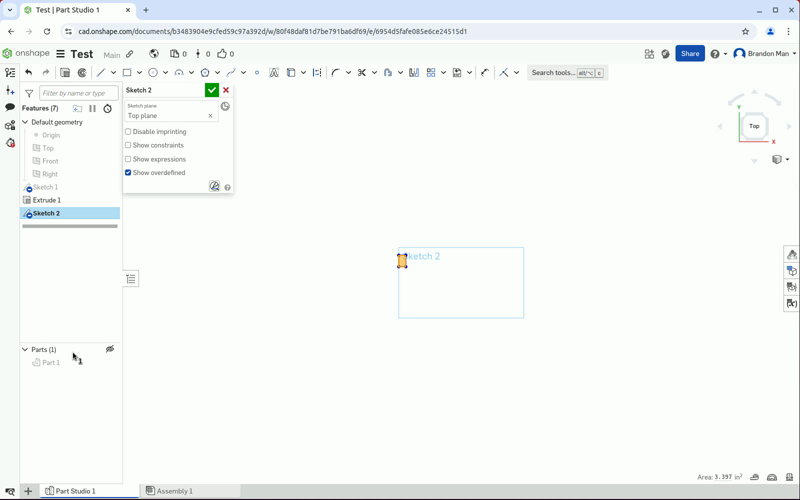
key(shift+y)
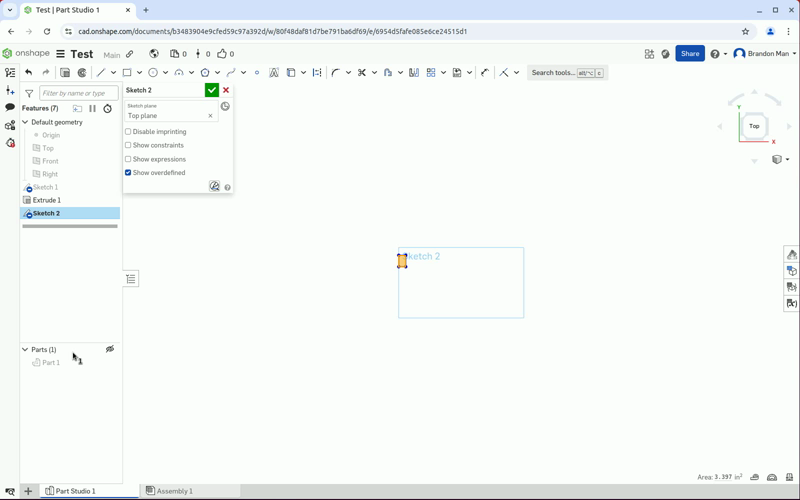
key(shift+e)
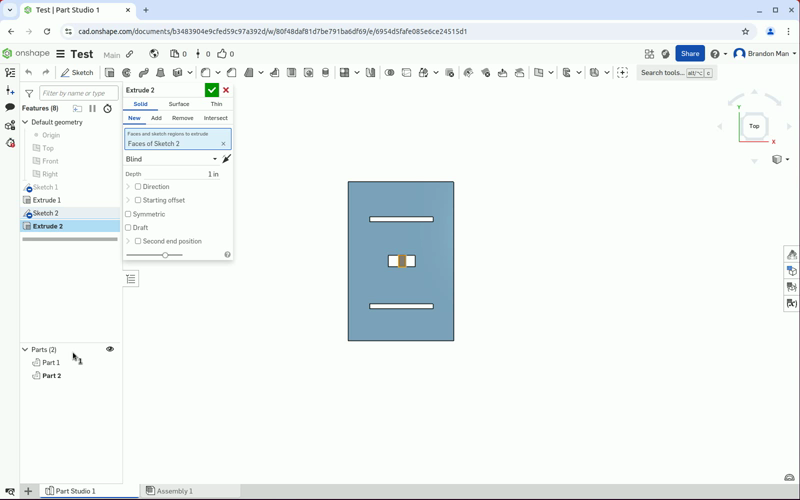
mouse_move(143, 106)
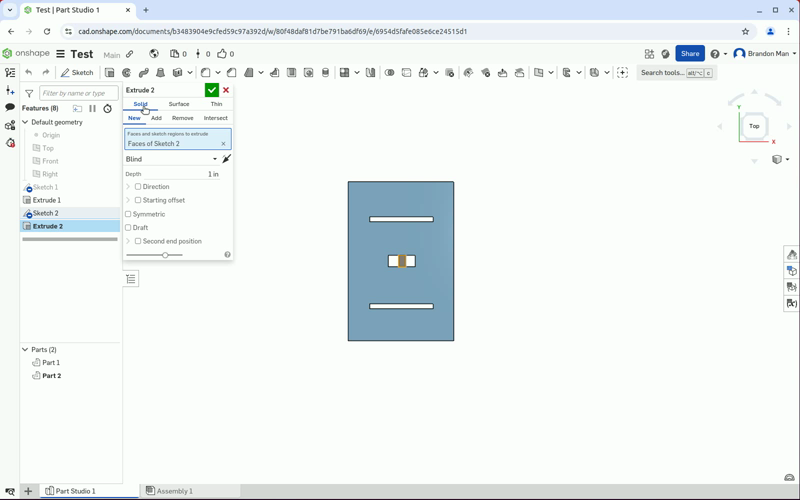
click(143, 106)
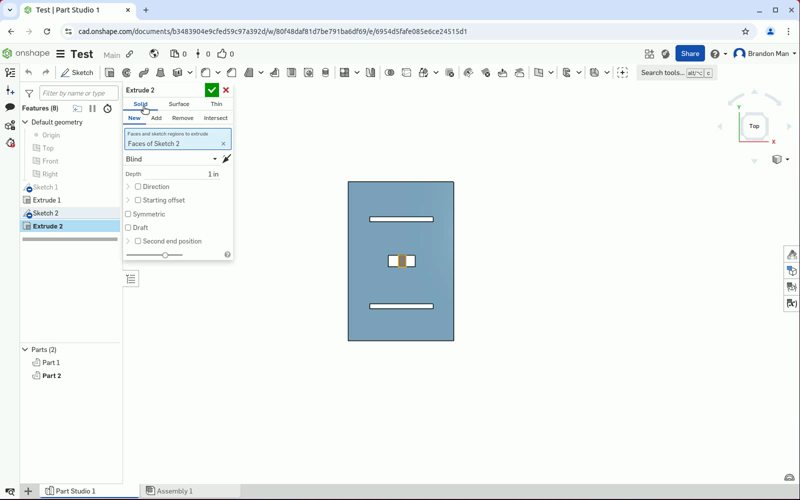
mouse_move(137, 120)
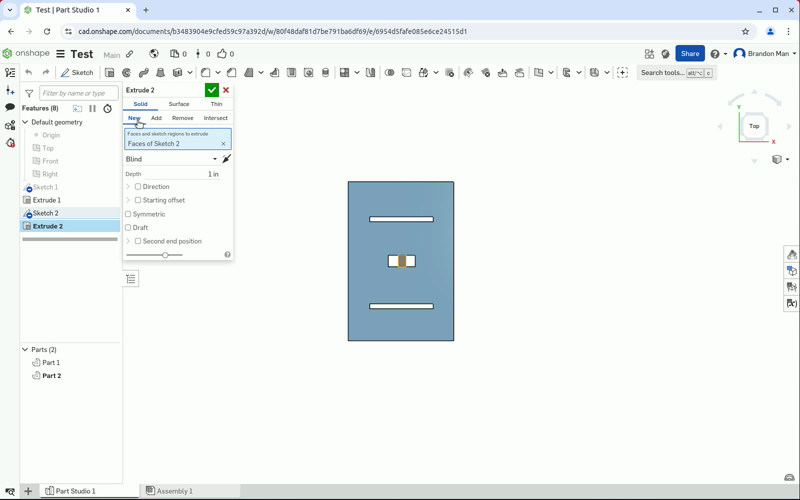
click(137, 120)
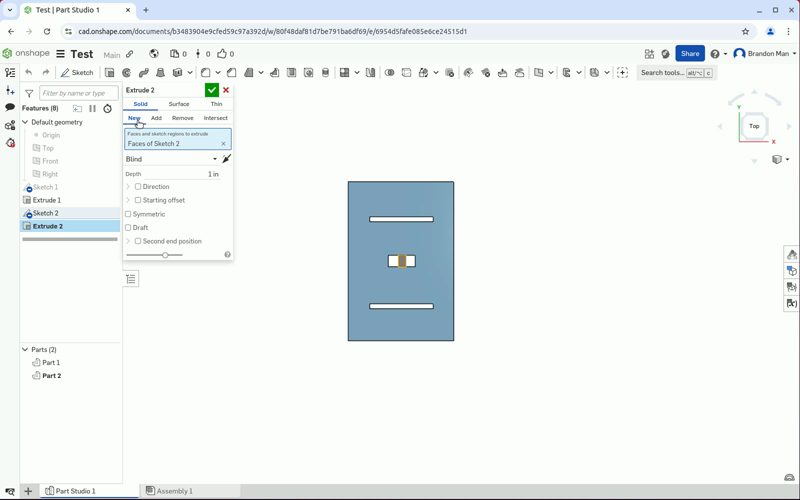
key(tab, 4)
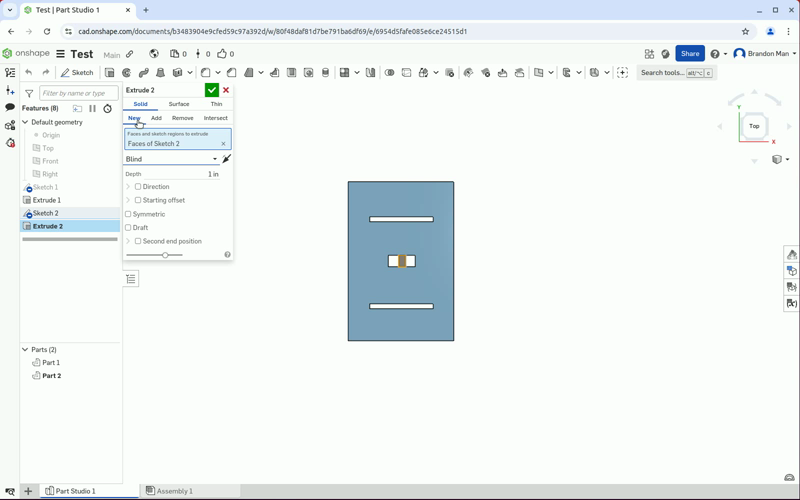
text(-8.666)
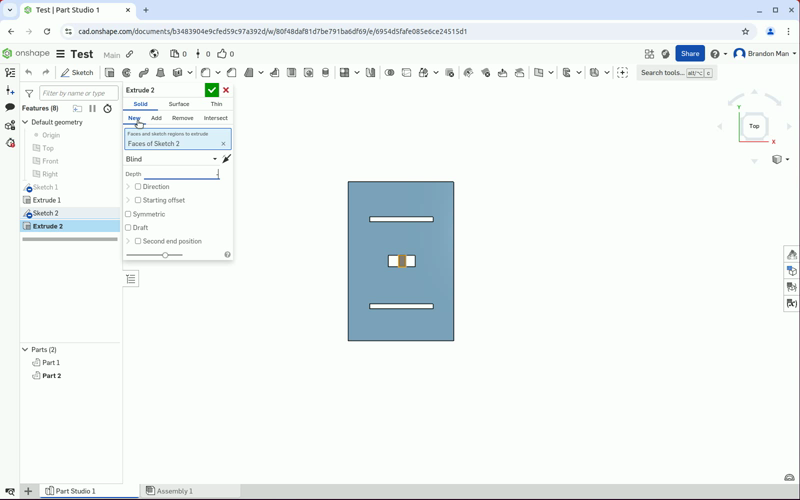
key(enter)
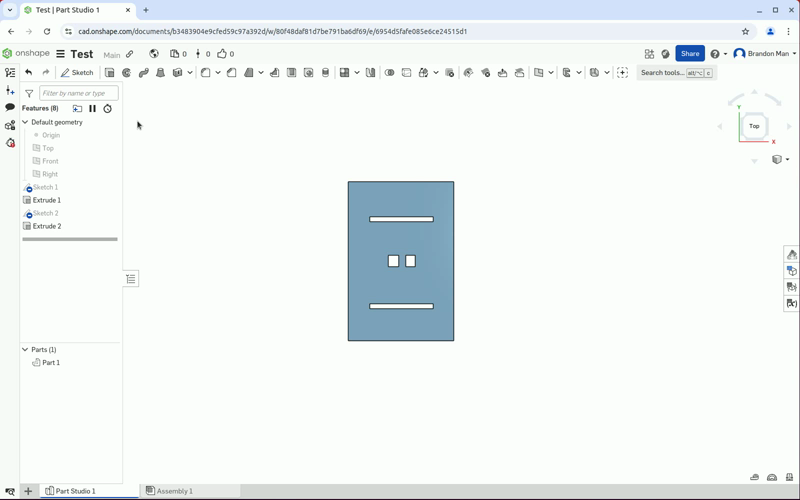
key(shift+h)
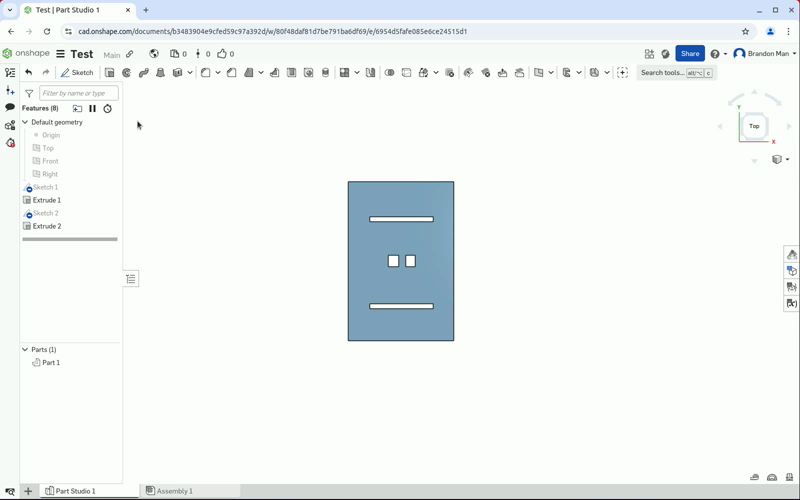
key(shift+h)
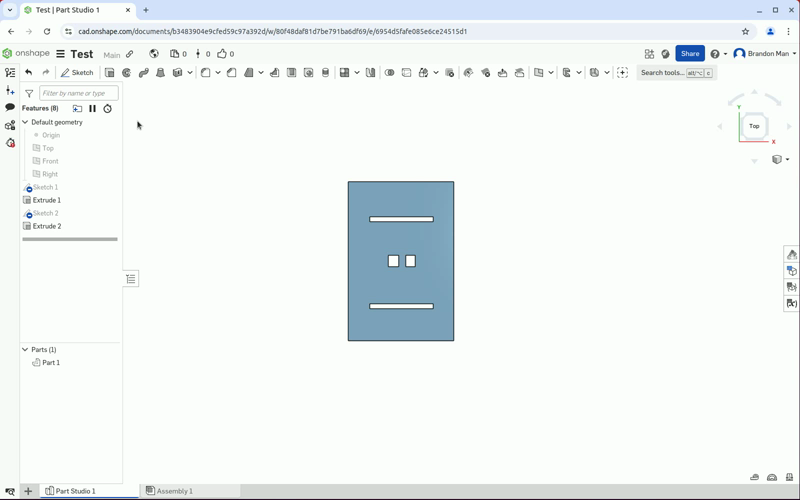
key(shift+7)
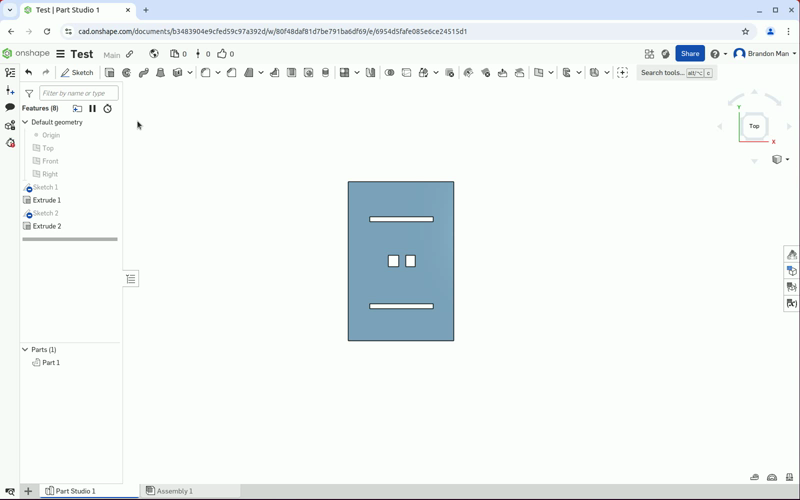
key(up, 3)
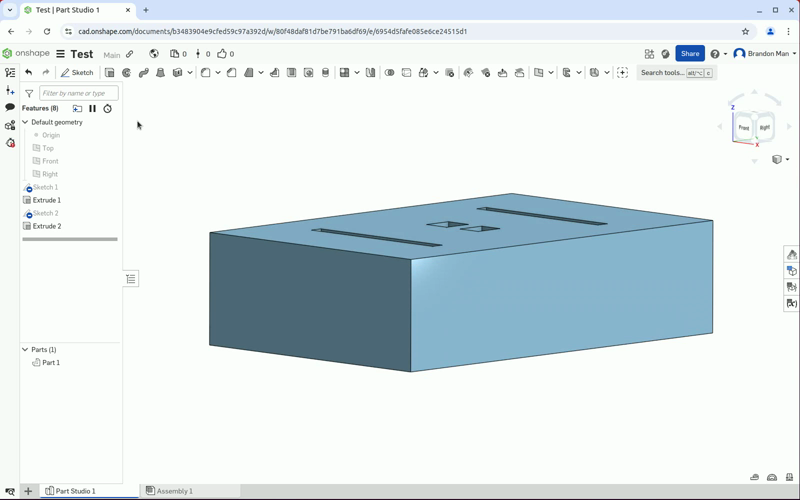
key(left, 3)
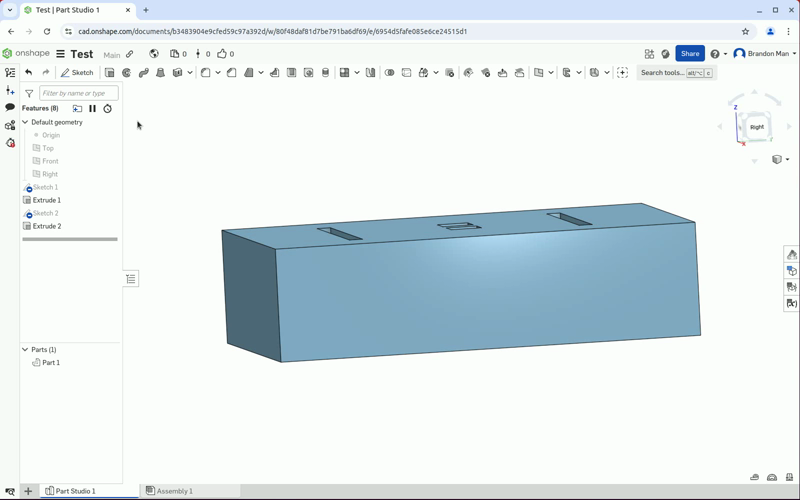
key(right, 3)
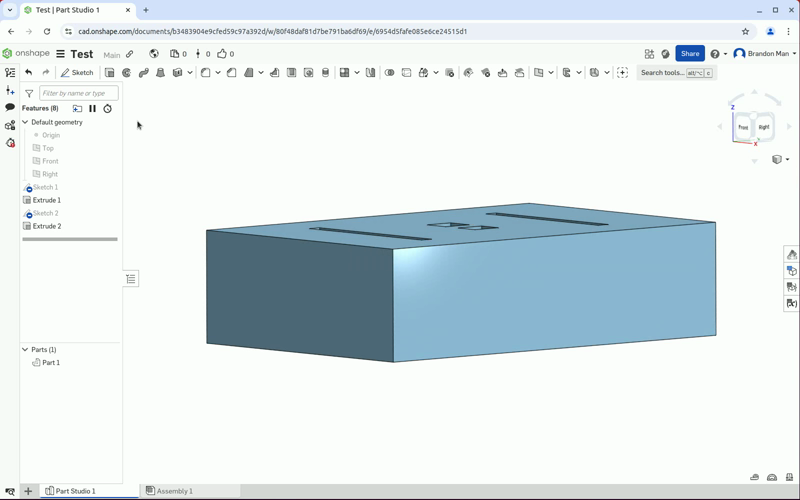
key(down, 3)
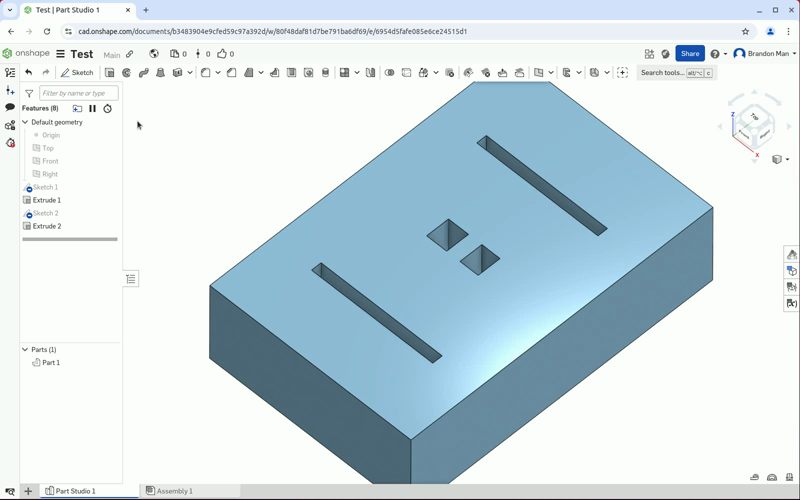
mouse_move(73, 189)
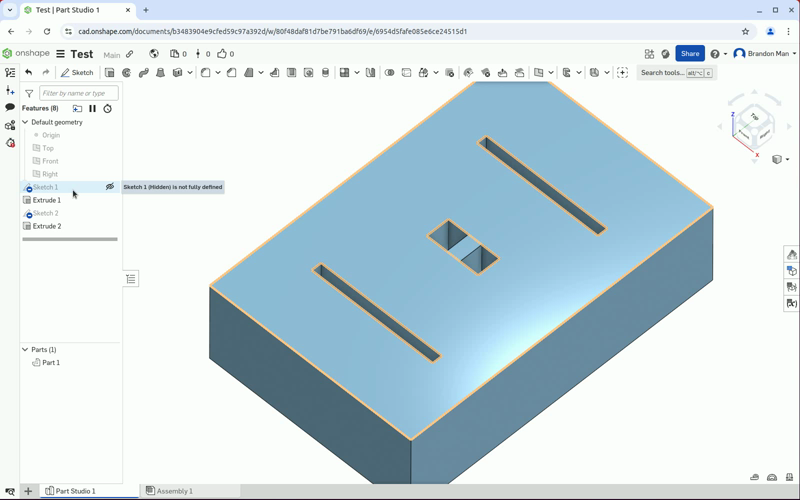
click(73, 189)